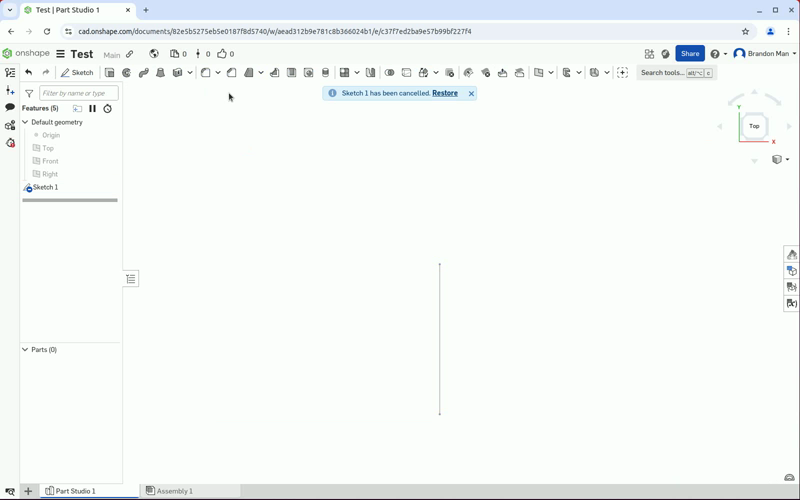
key(shift+h)
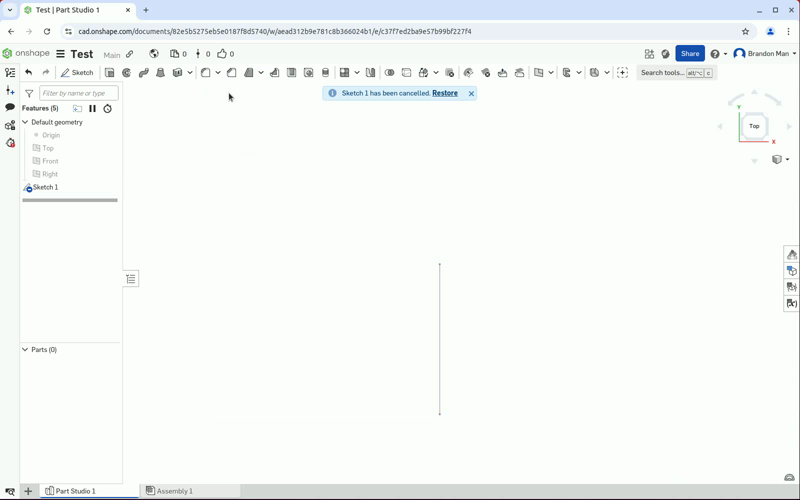
key(shift+s)
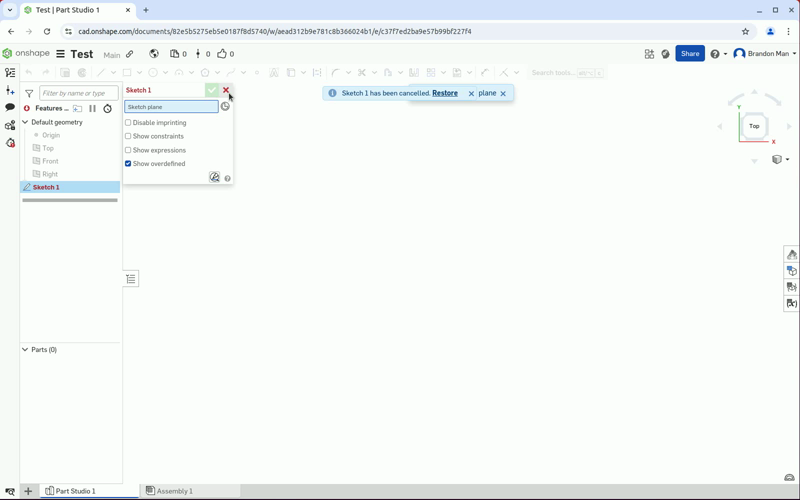
mouse_move(73, 150)
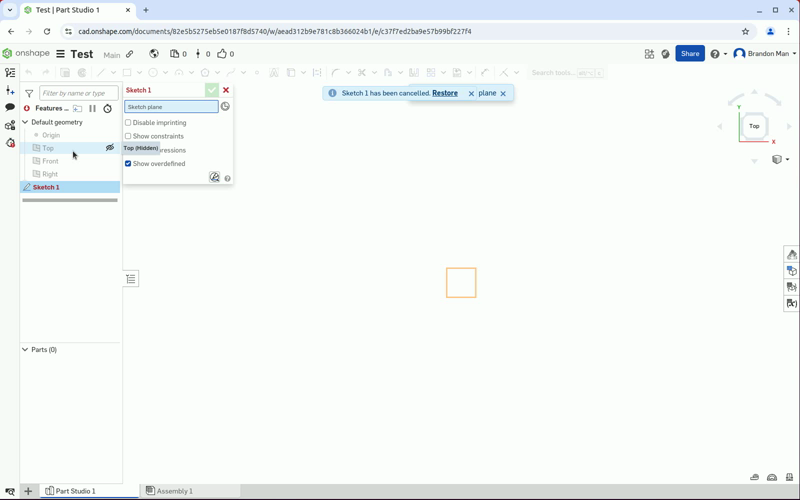
click(73, 150)
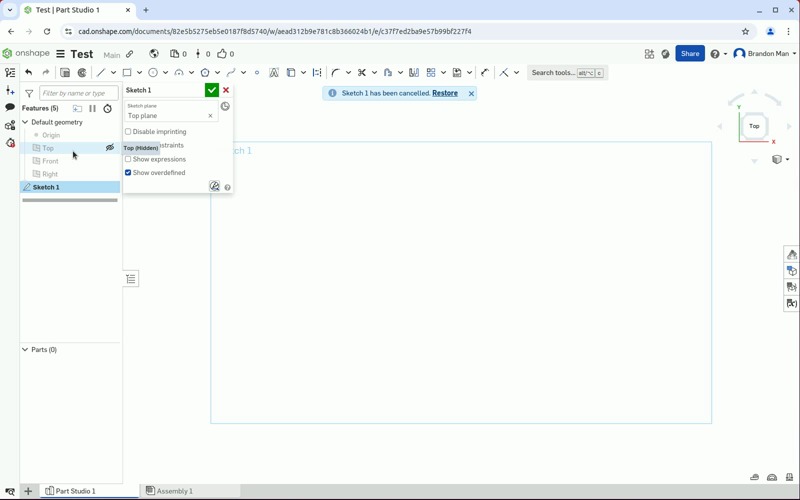
mouse_move(73, 352)
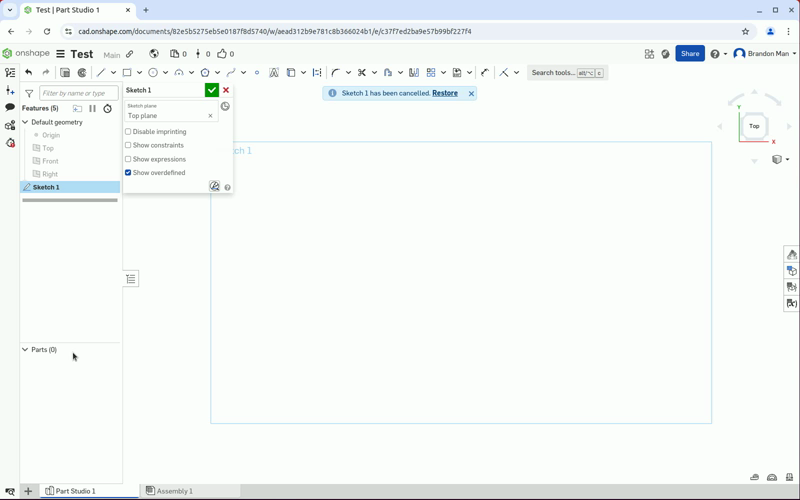
key(y)
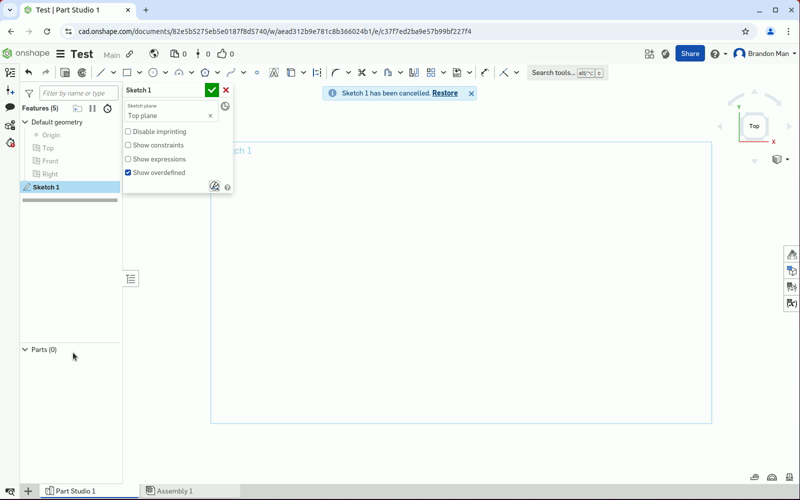
key(c)
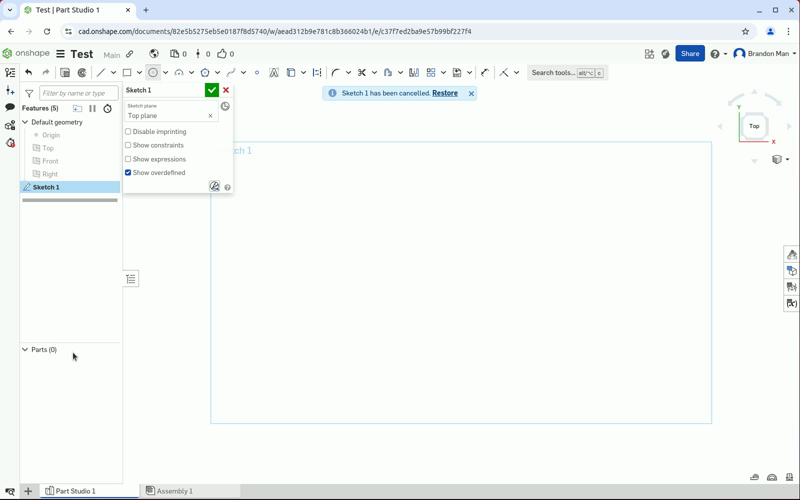
key_down(shift)
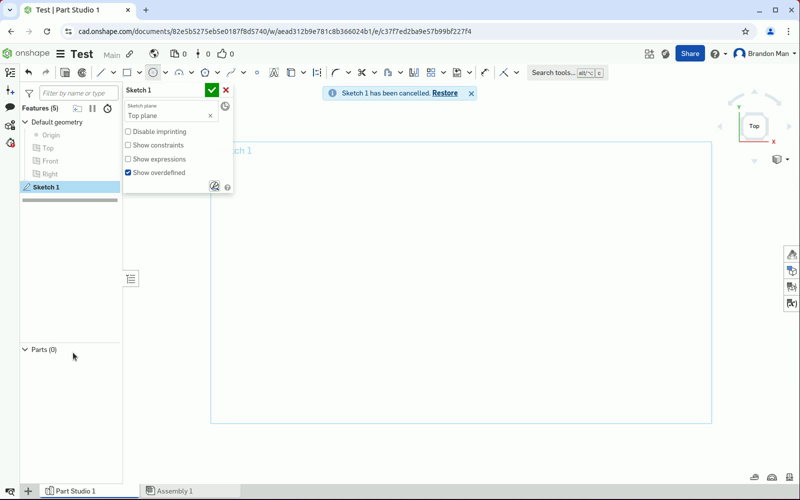
mouse_move(530, 227)
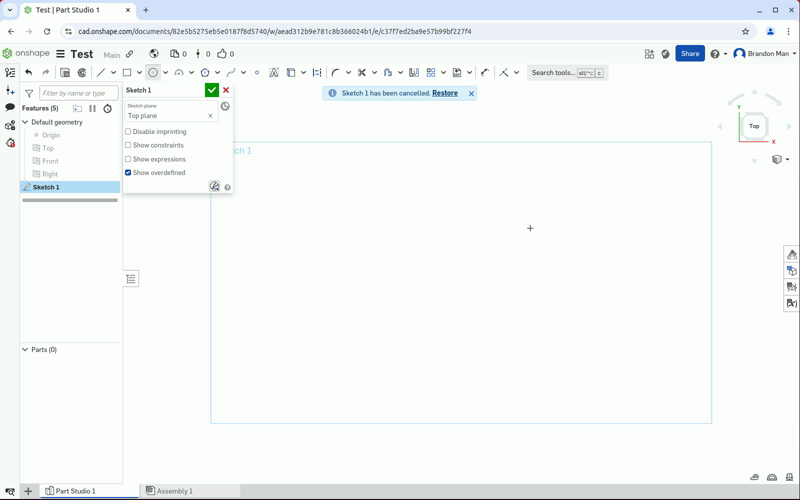
click(530, 227)
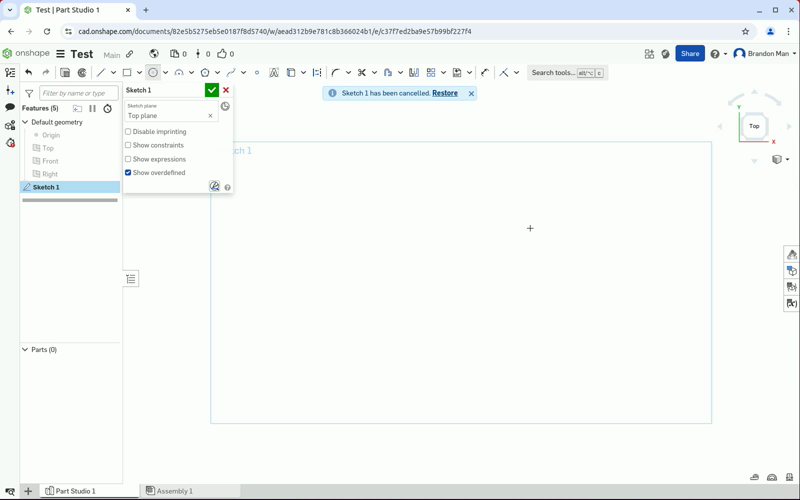
key_up(shift)
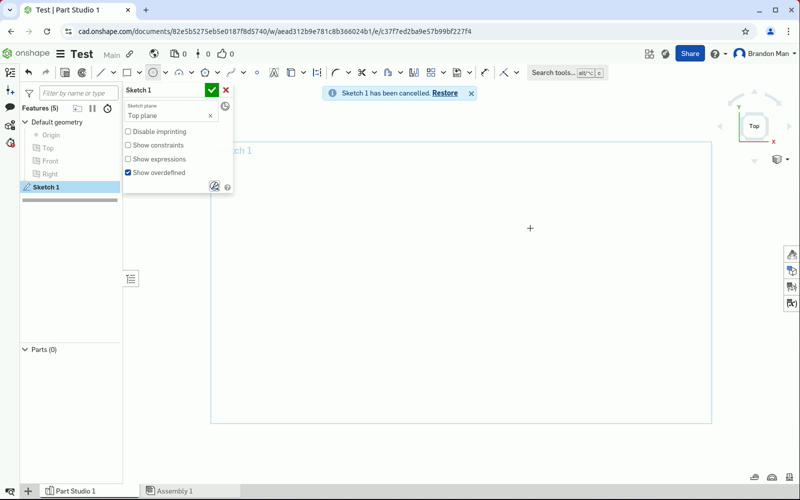
mouse_move(574, 227)
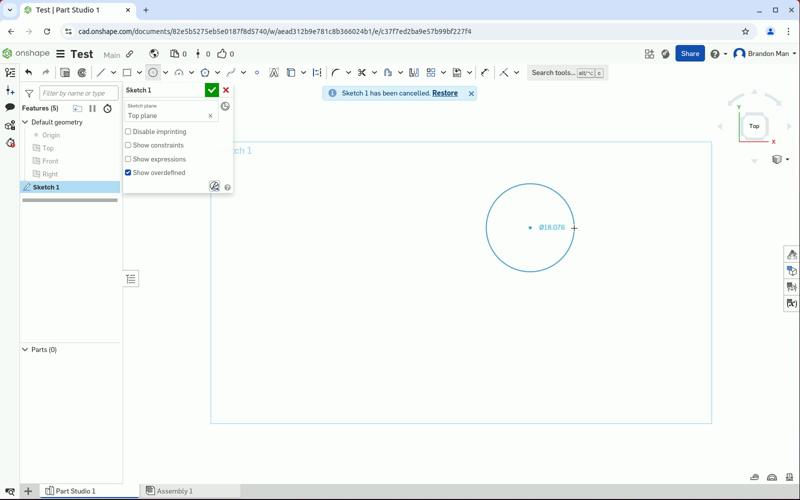
click(574, 227)
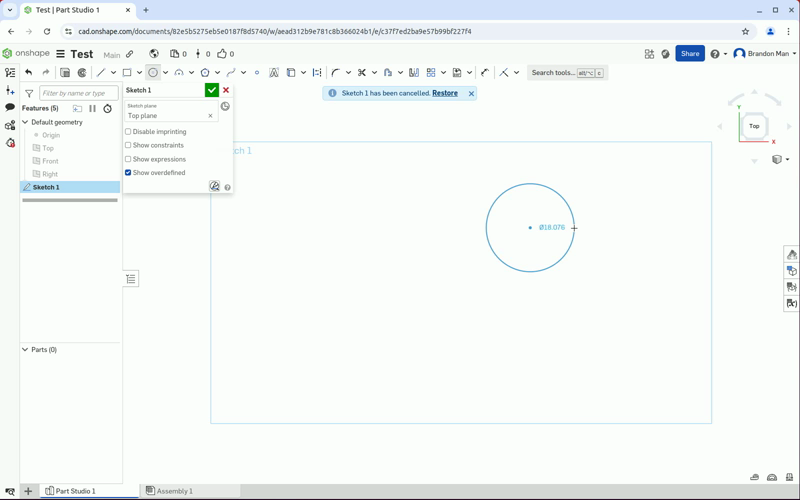
key(esc)
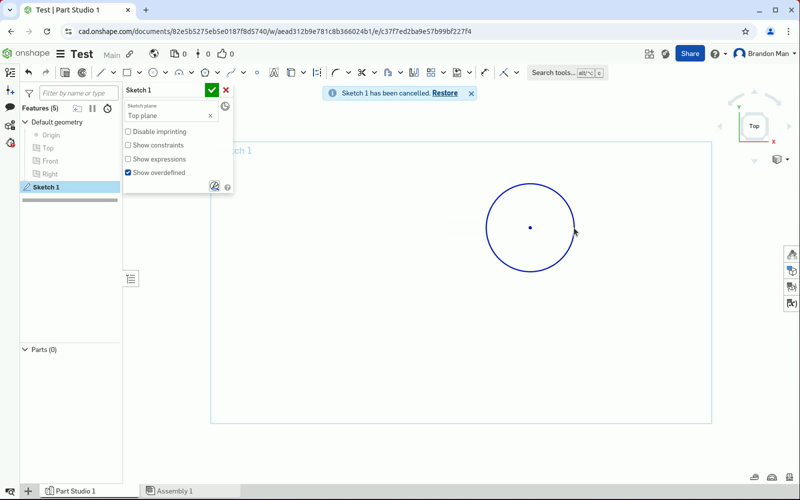
key(c)
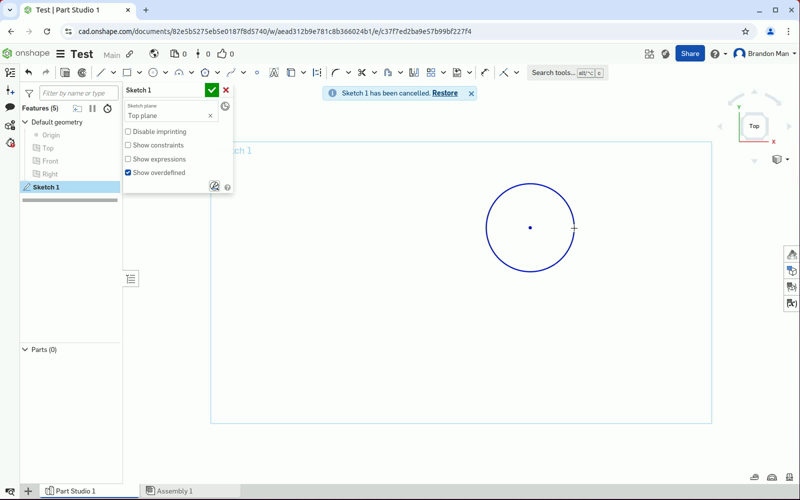
key_down(shift)
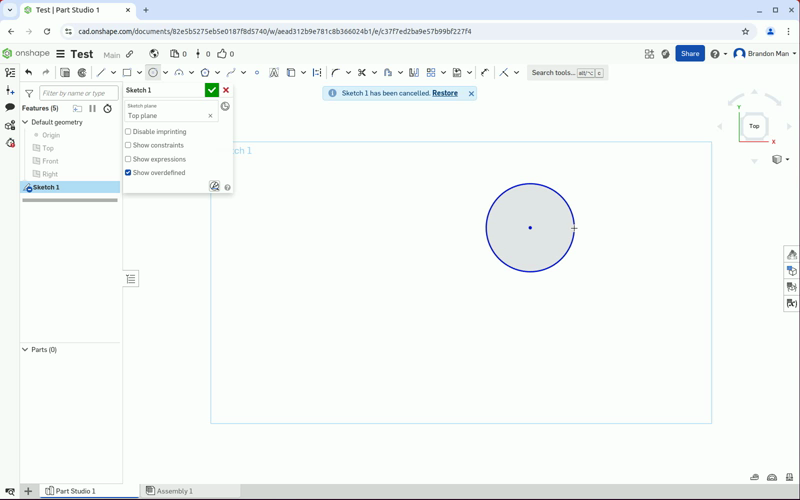
mouse_move(530, 227)
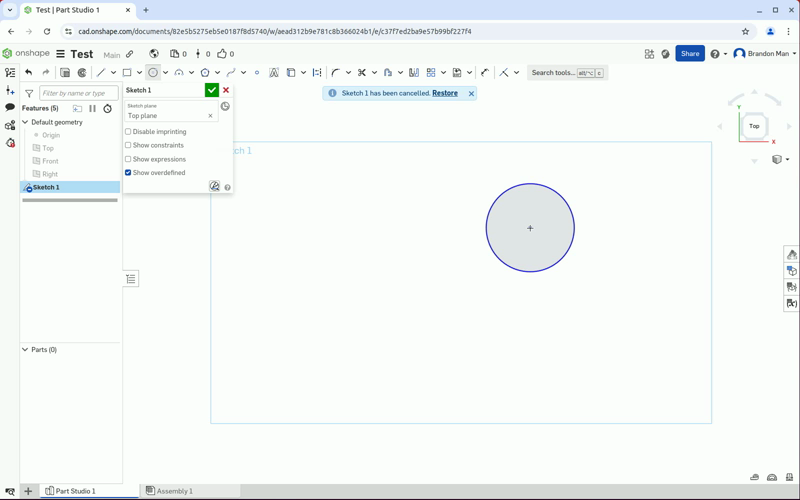
click(530, 227)
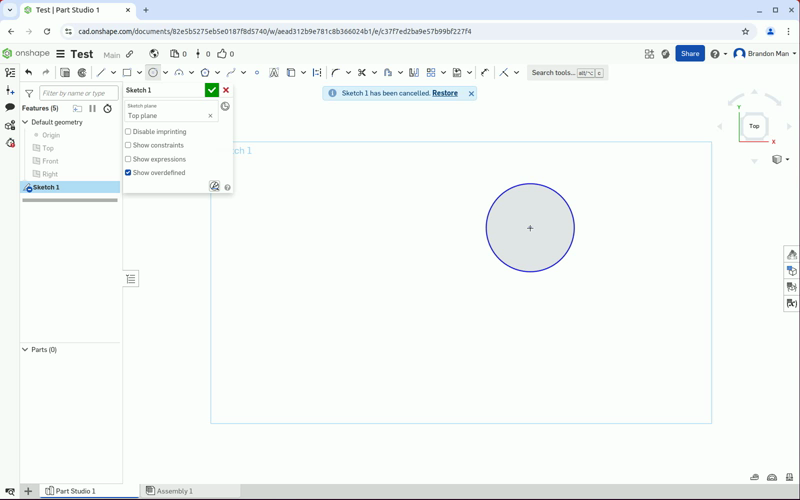
key_up(shift)
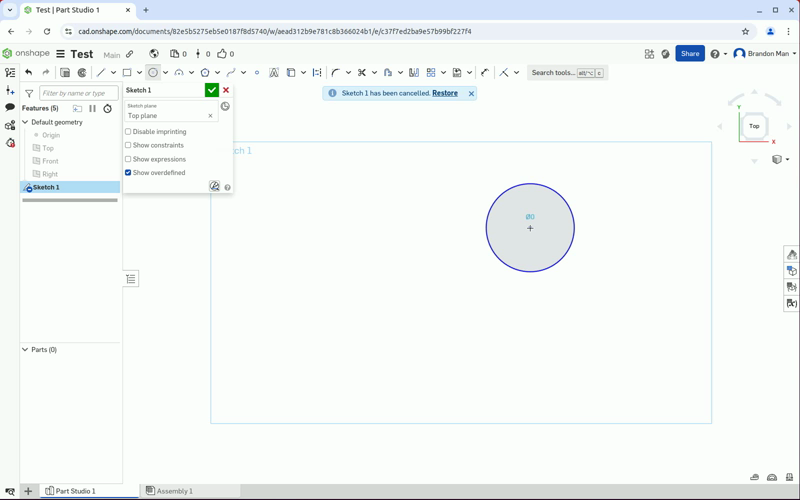
mouse_move(567, 227)
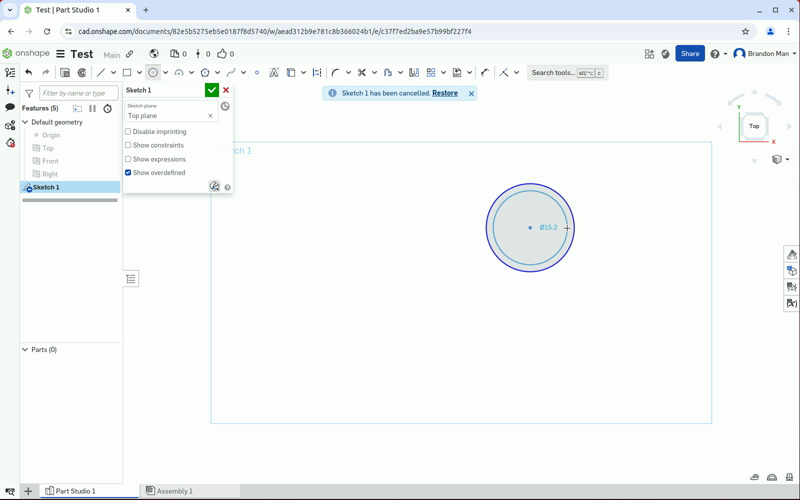
click(567, 227)
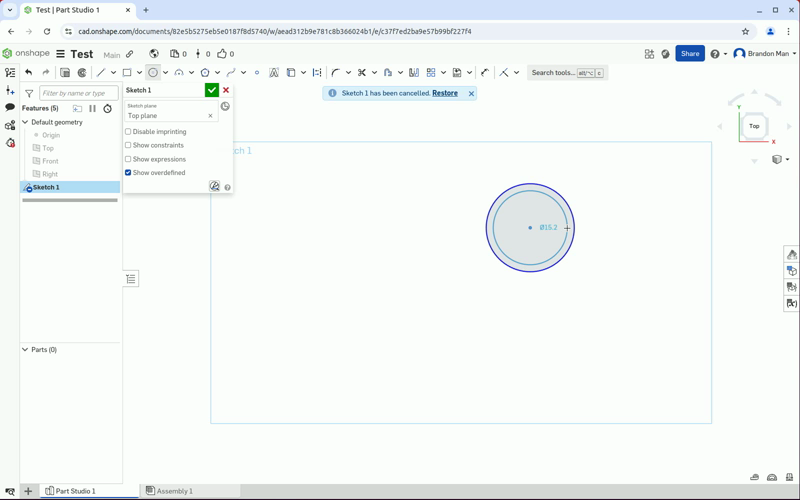
key(esc)
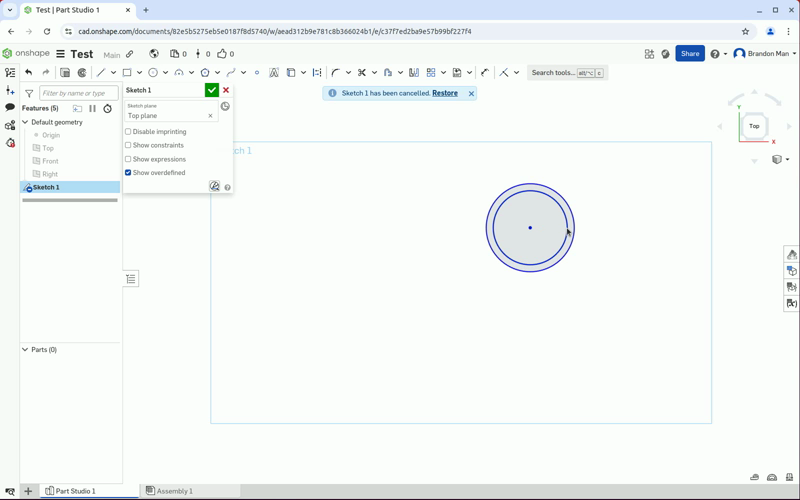
mouse_move(535, 186)
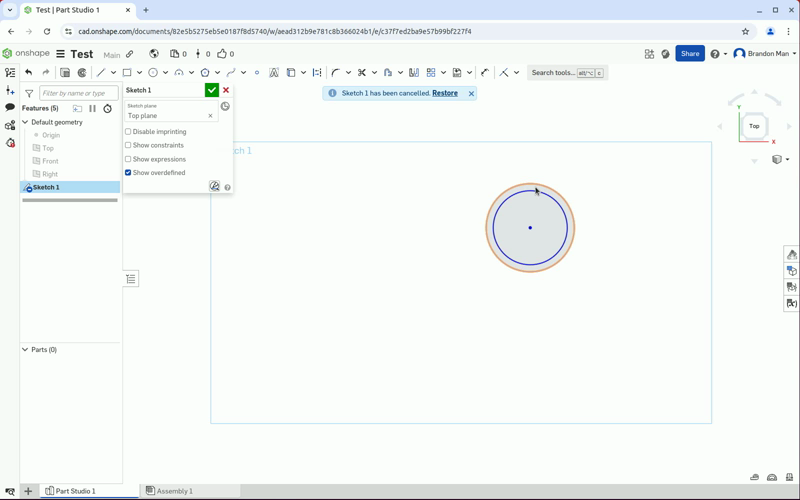
click(535, 186)
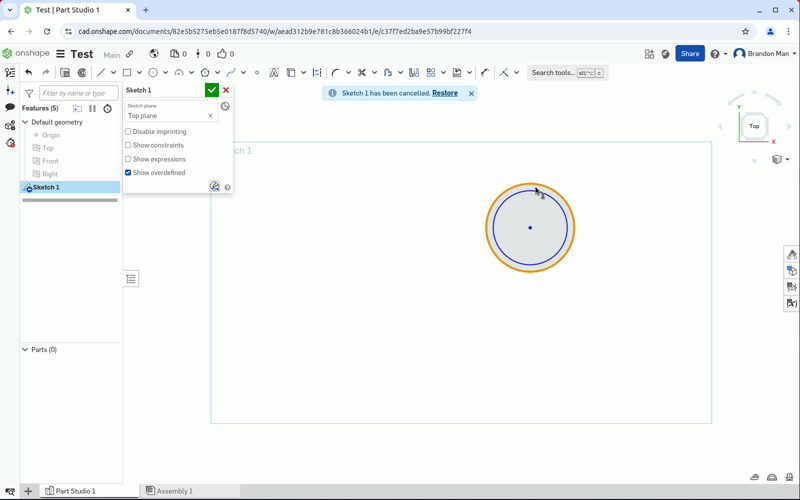
mouse_move(73, 352)
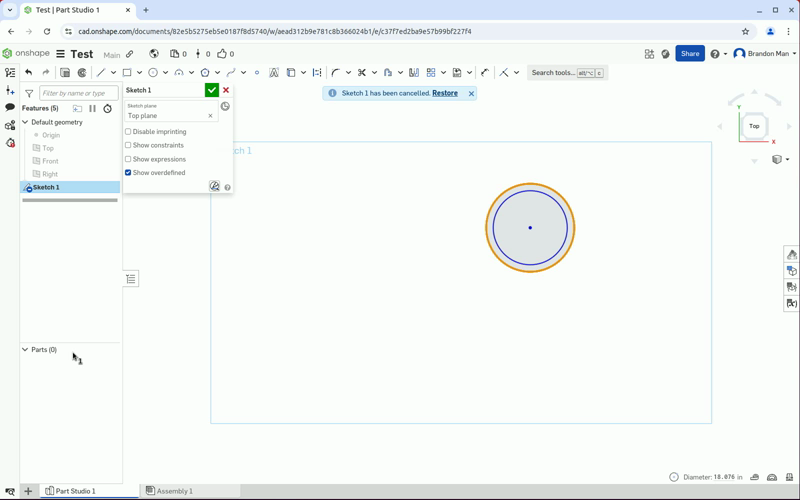
key(shift+y)
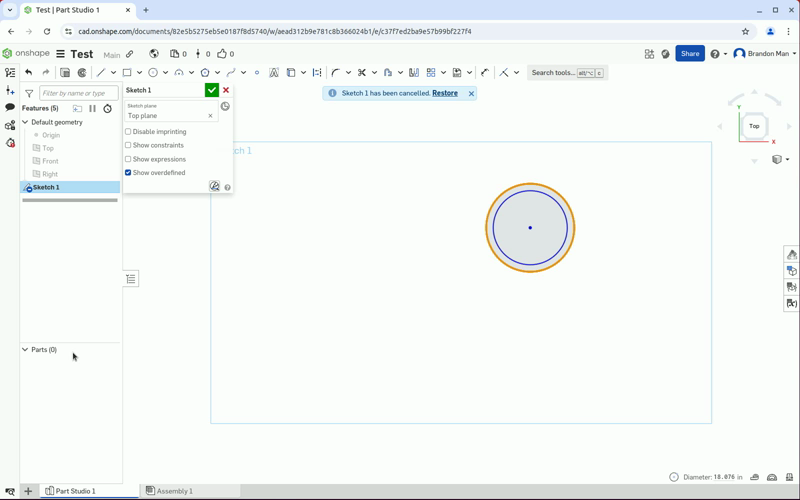
key(shift+e)
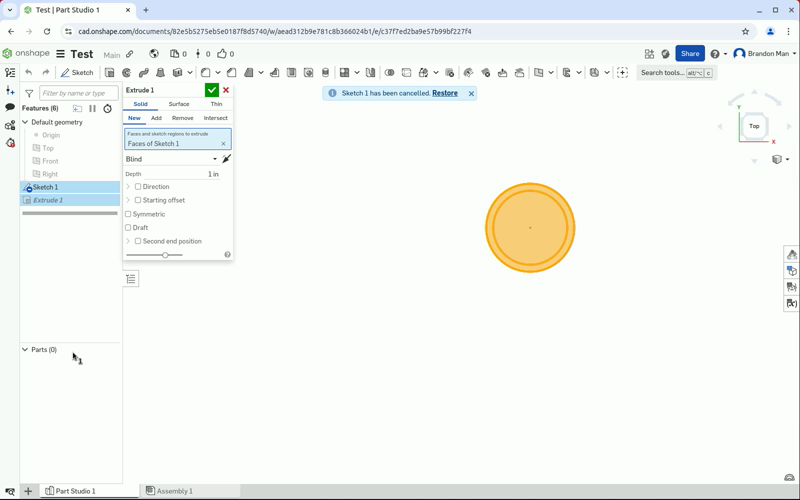
mouse_move(143, 106)
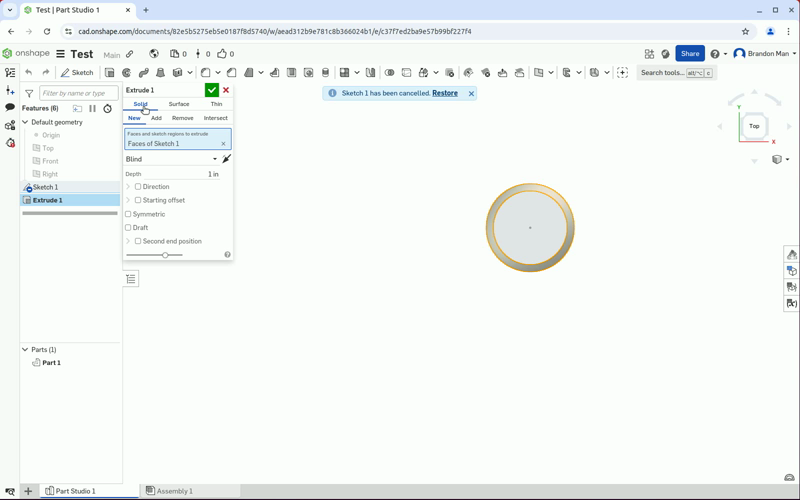
click(143, 106)
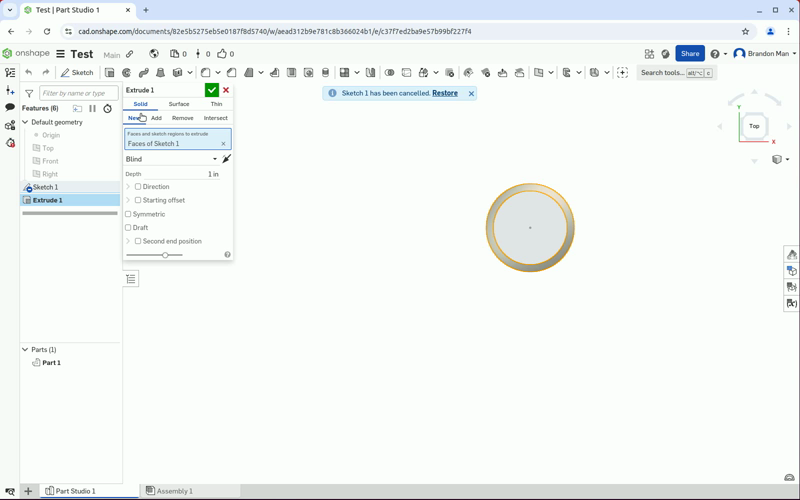
mouse_move(137, 120)
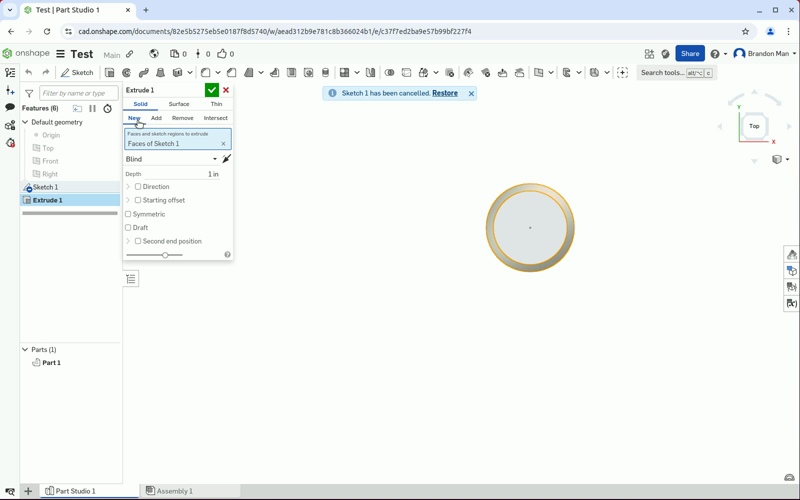
click(137, 120)
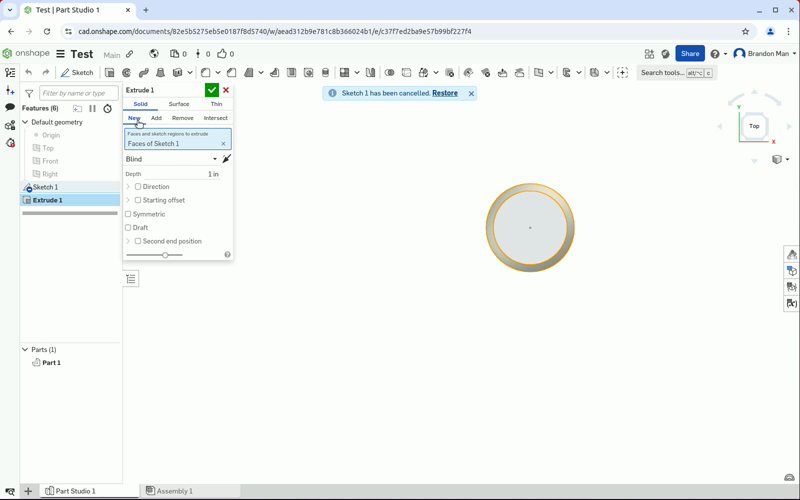
key(tab, 4)
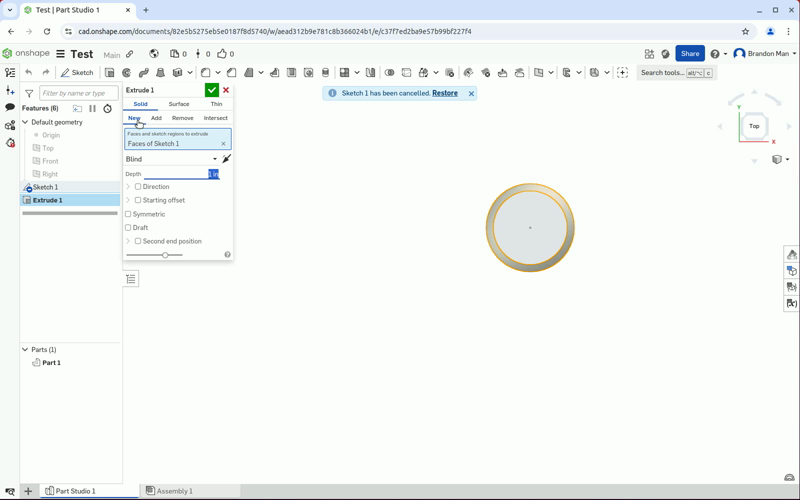
text(4.814)
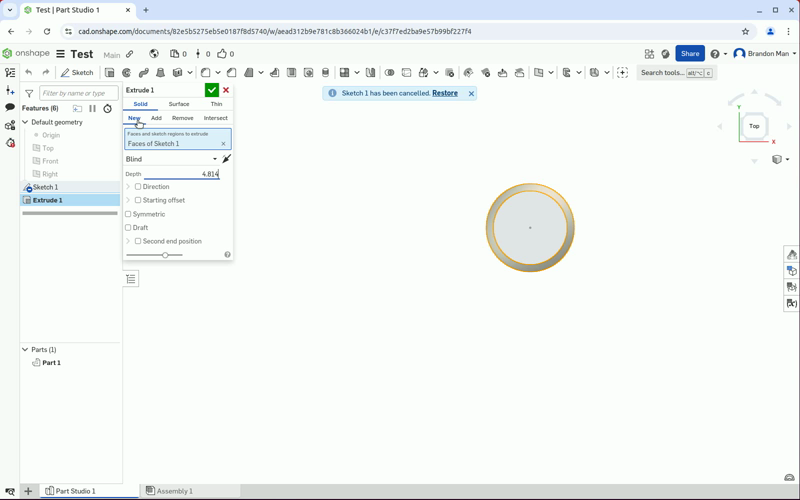
key(enter)
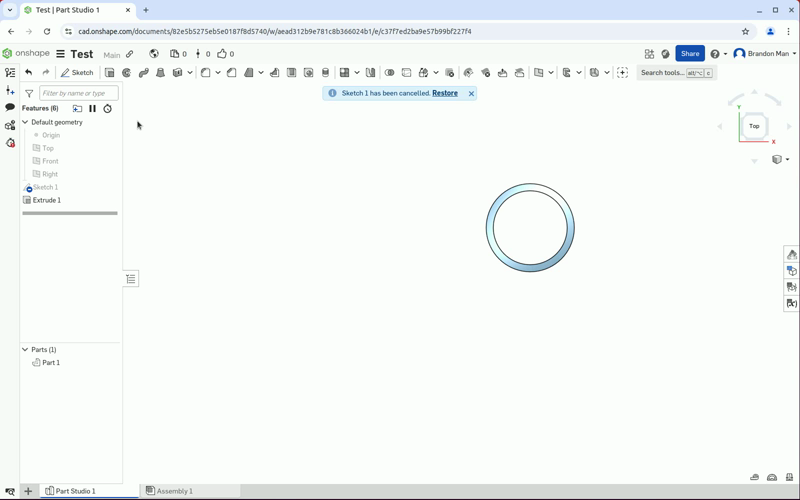
key(shift+h)
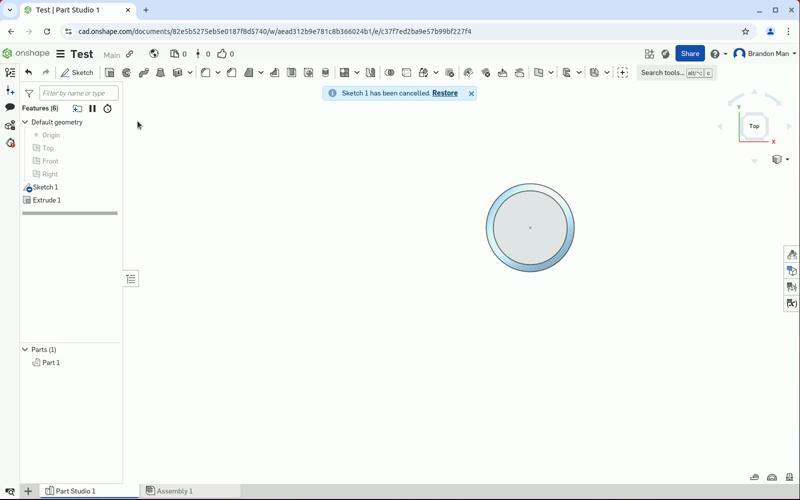
key(shift+h)
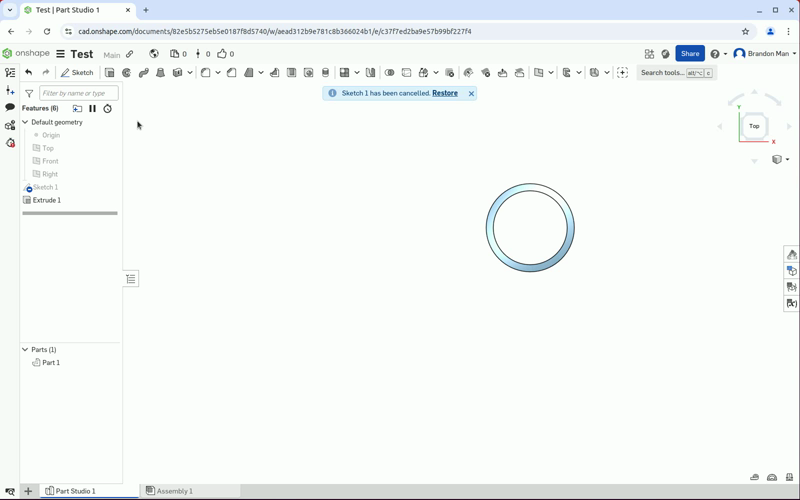
mouse_move(73, 189)
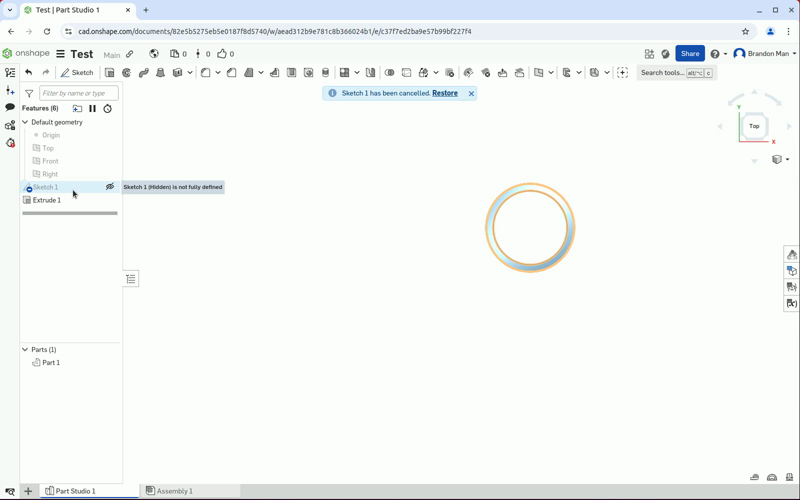
click(73, 189)
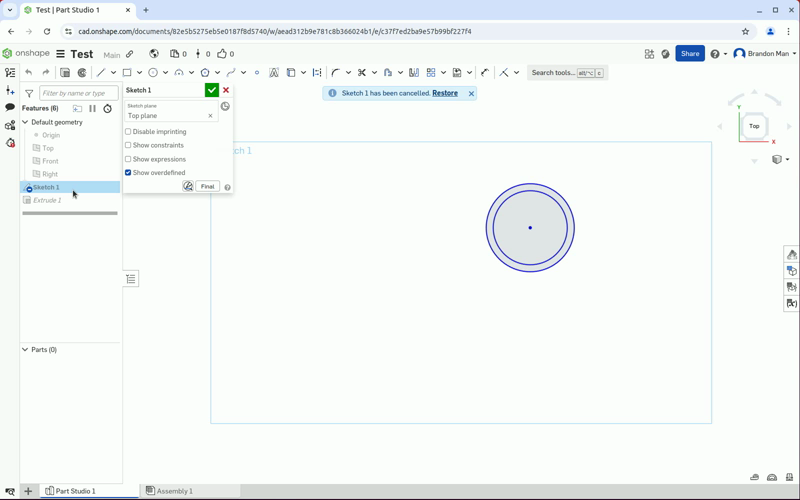
mouse_move(229, 92)
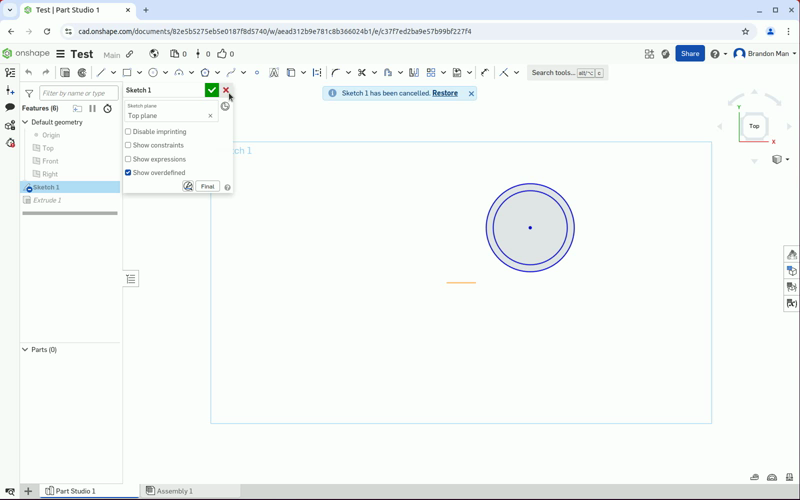
click(229, 92)
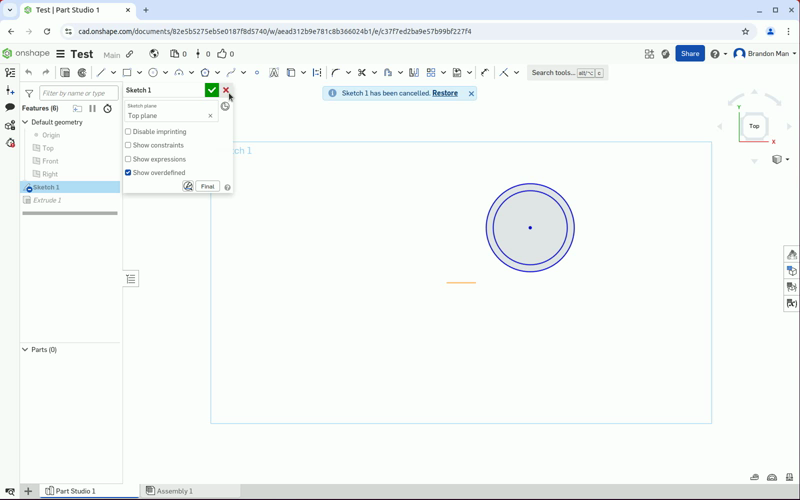
key(shift+s)
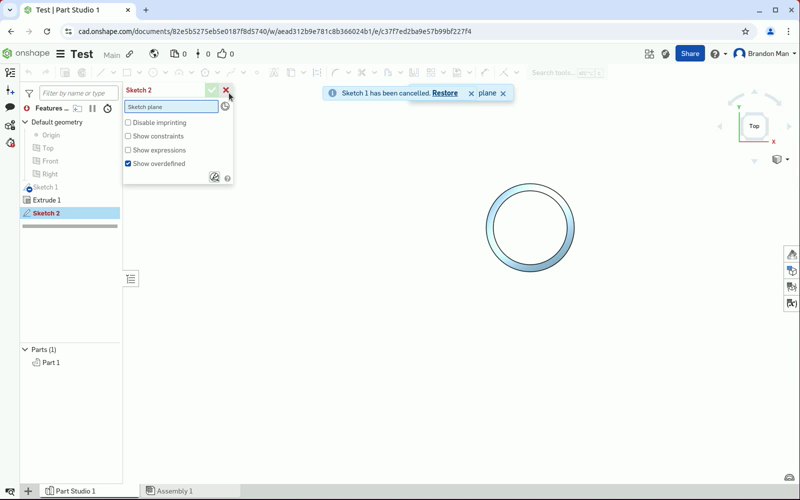
mouse_move(73, 150)
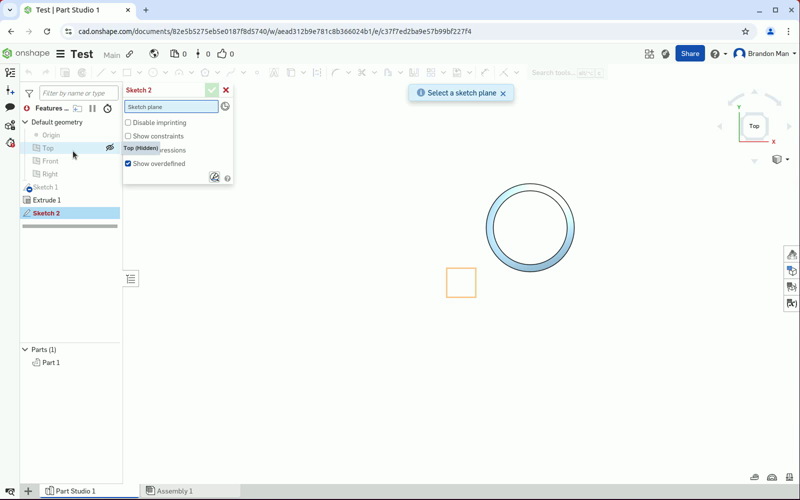
click(73, 150)
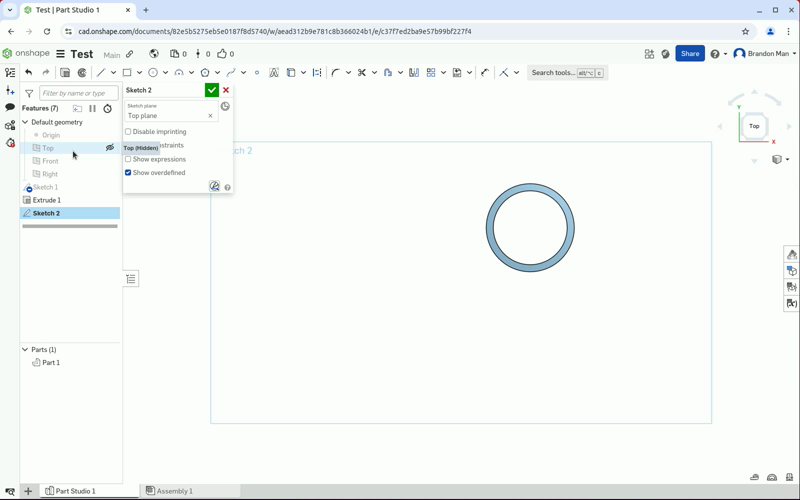
mouse_move(73, 352)
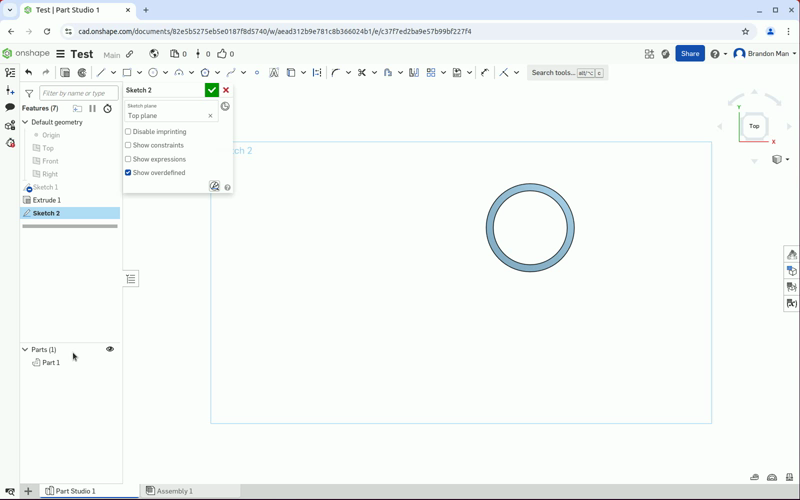
key(y)
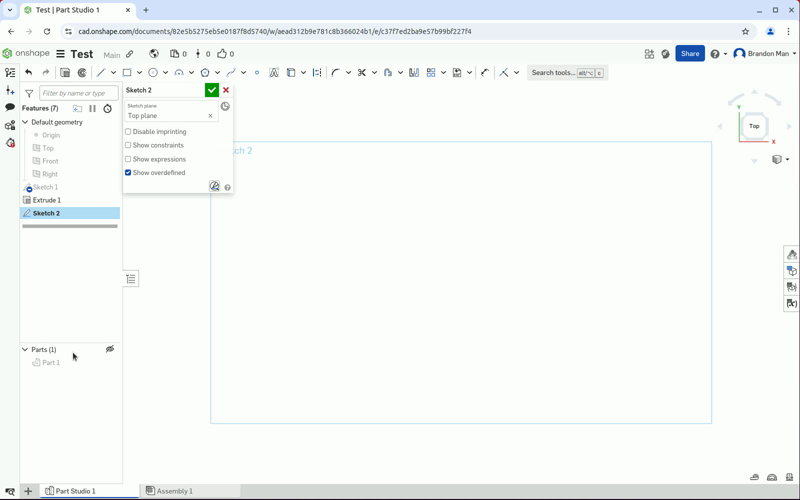
key(c)
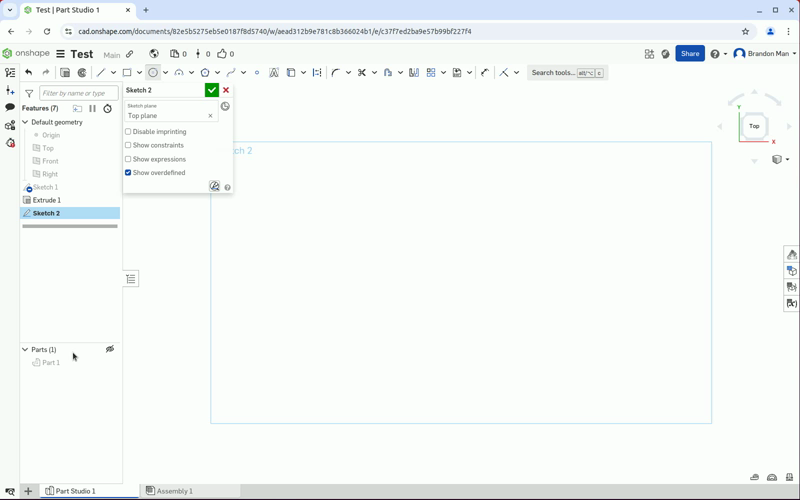
key_down(shift)
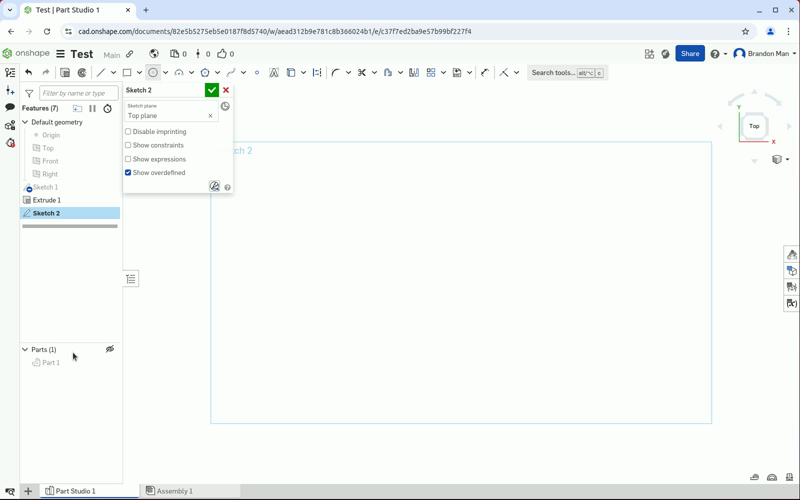
mouse_move(407, 213)
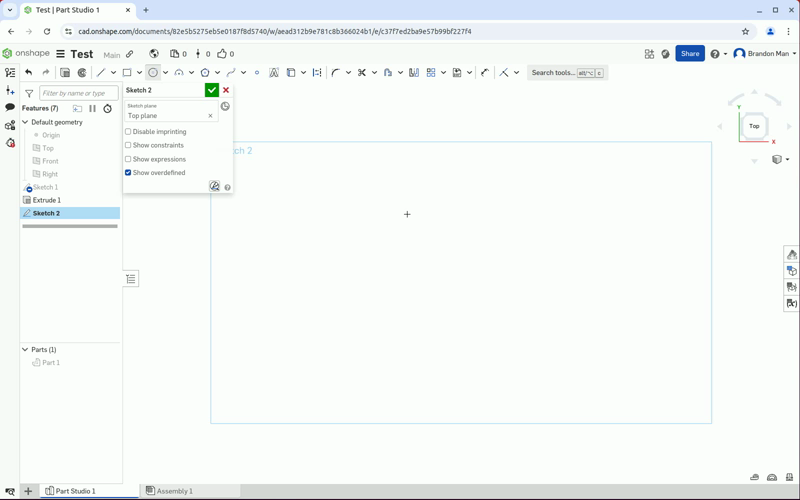
click(407, 213)
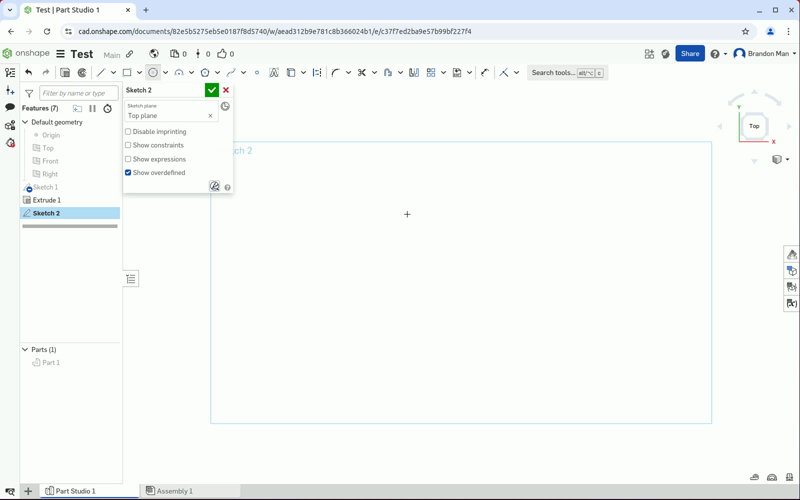
key_up(shift)
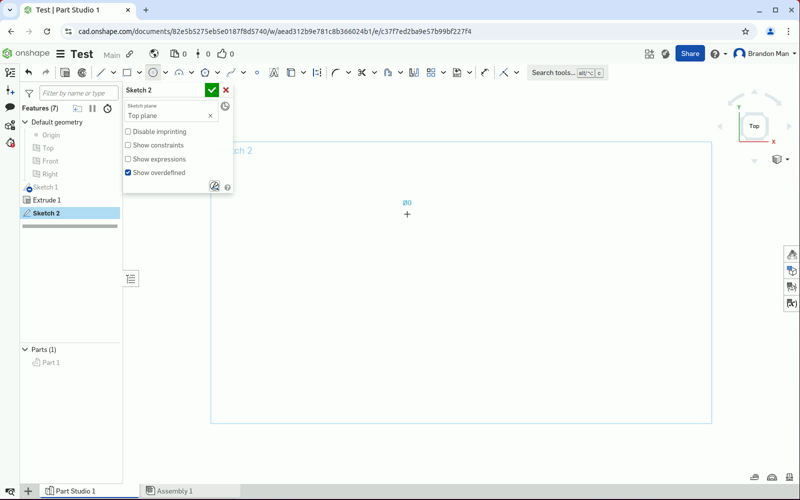
mouse_move(451, 213)
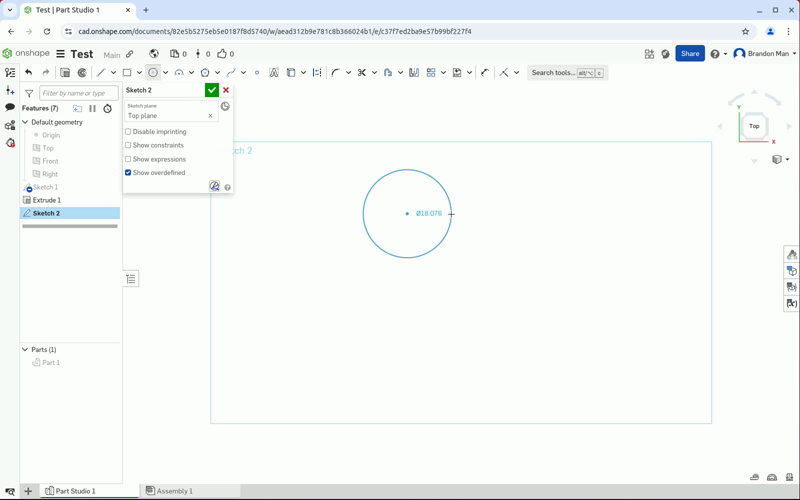
click(451, 213)
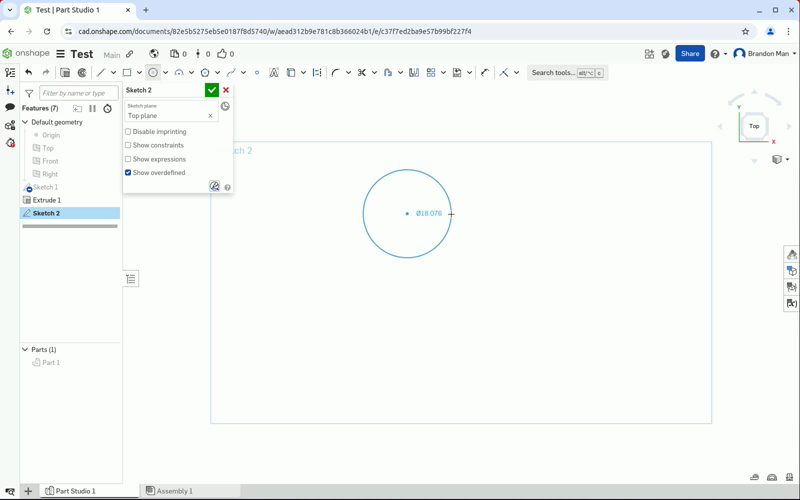
key(esc)
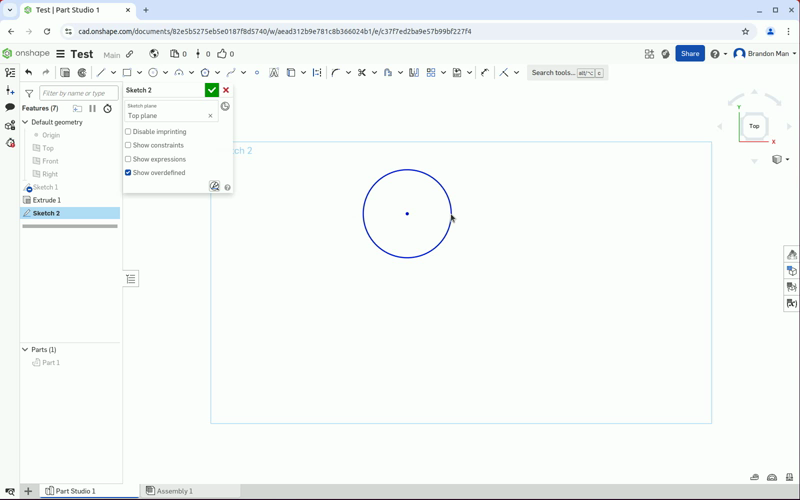
key(c)
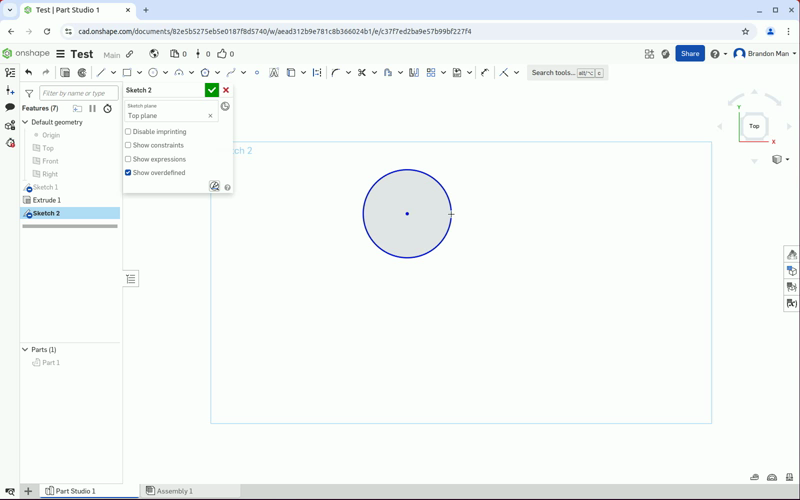
key_down(shift)
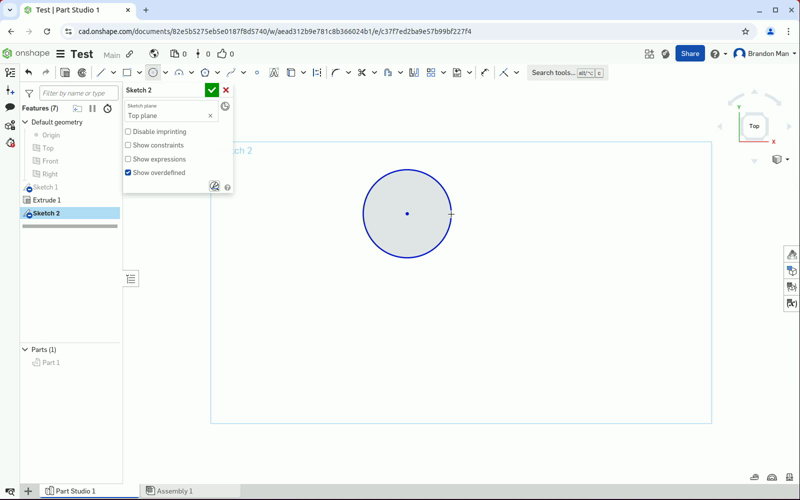
mouse_move(407, 213)
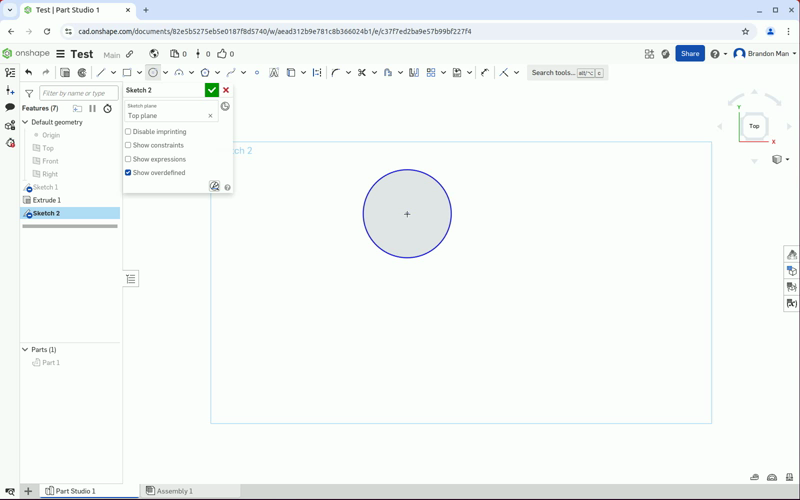
click(407, 213)
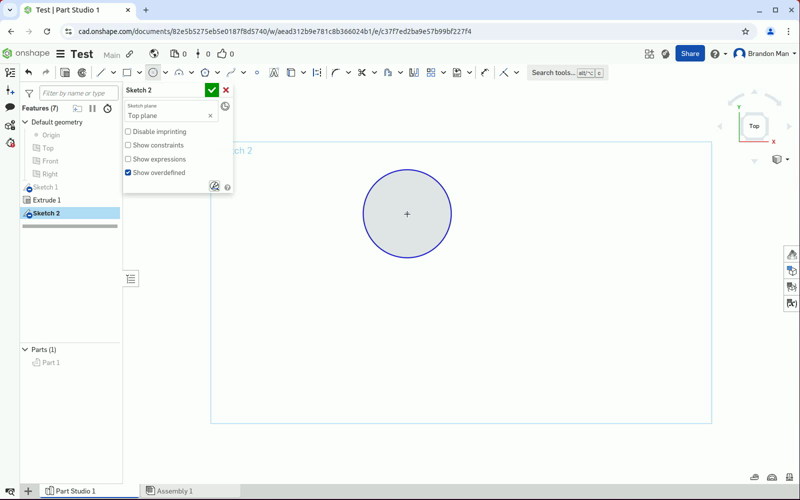
key_up(shift)
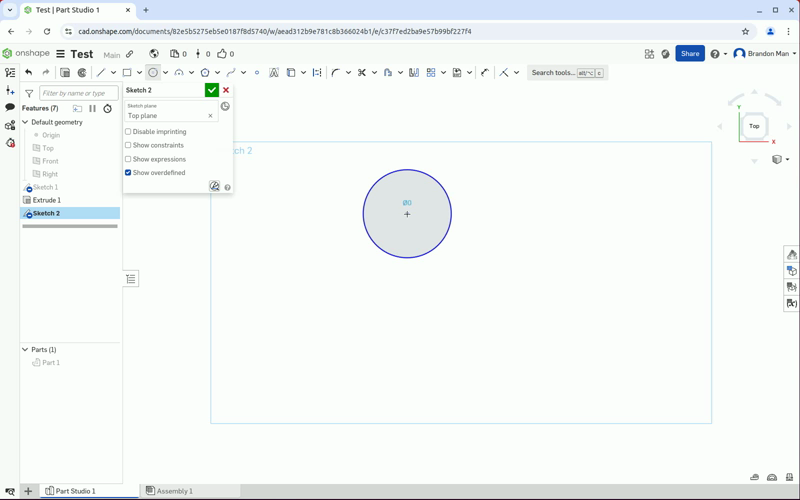
mouse_move(444, 213)
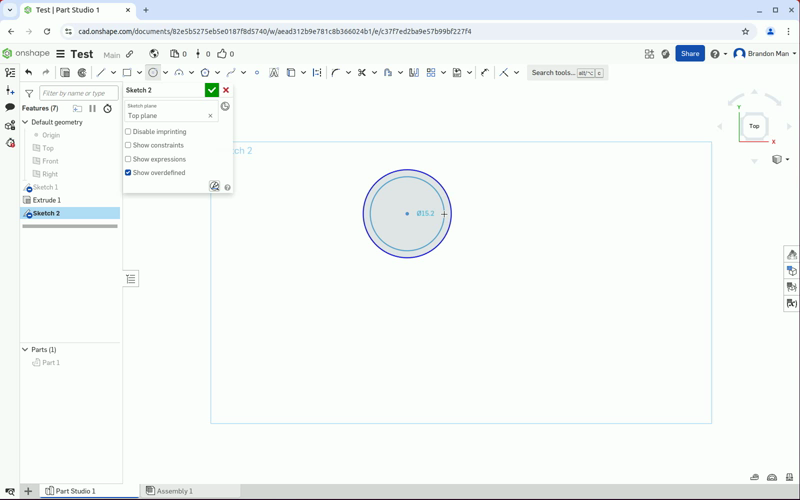
click(444, 213)
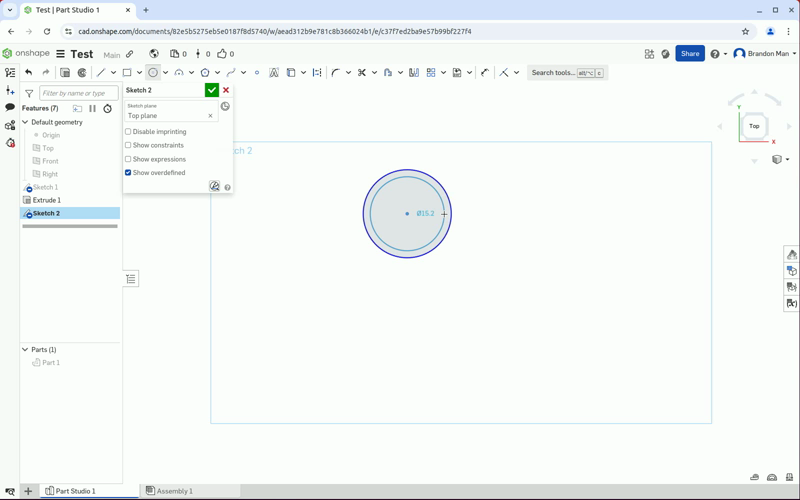
key(esc)
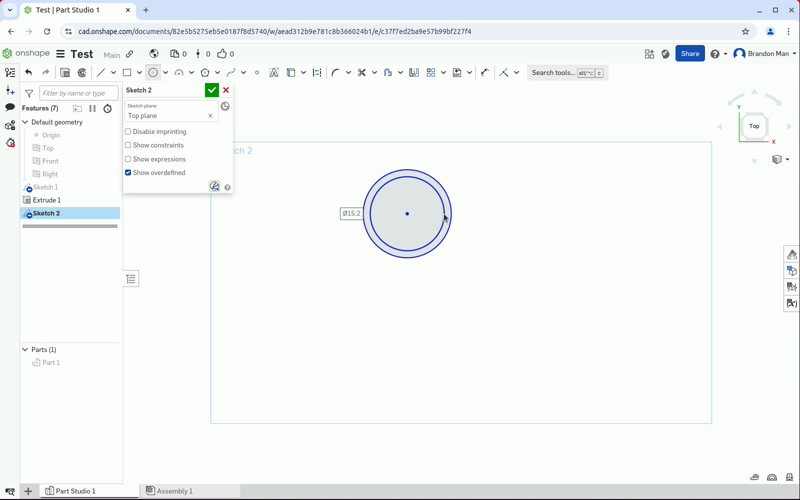
mouse_move(433, 186)
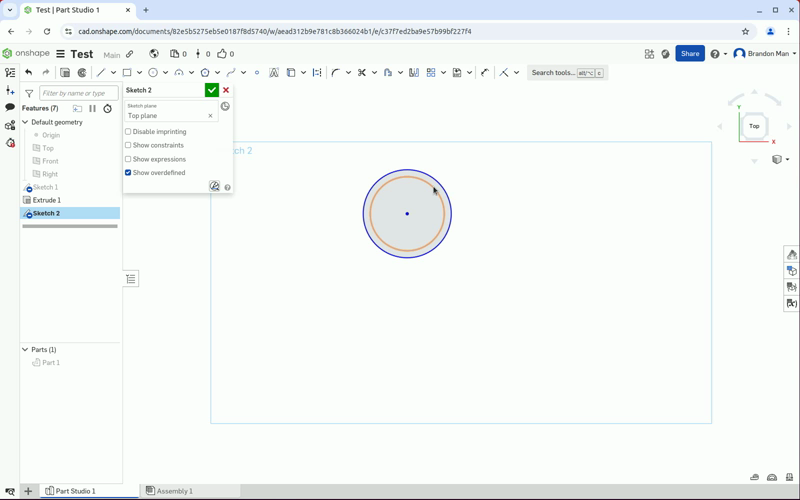
click(433, 186)
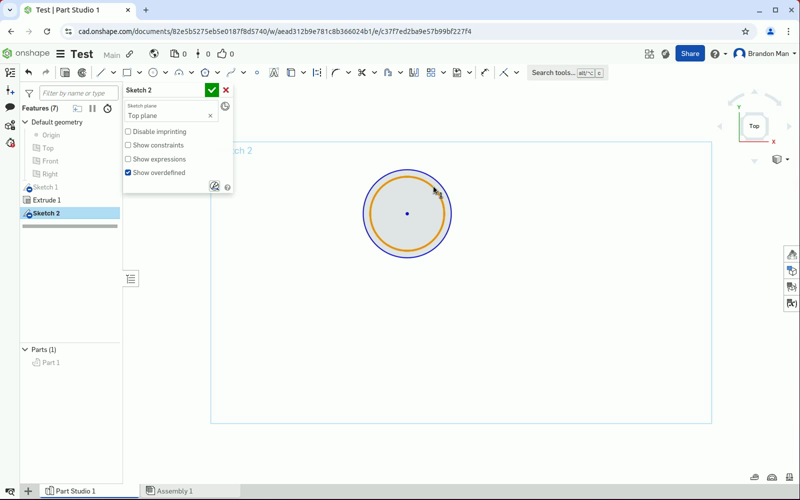
mouse_move(73, 352)
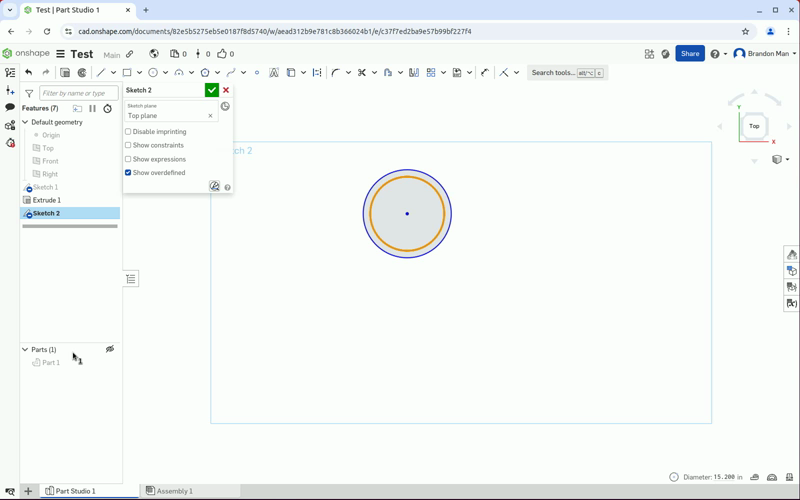
key(shift+y)
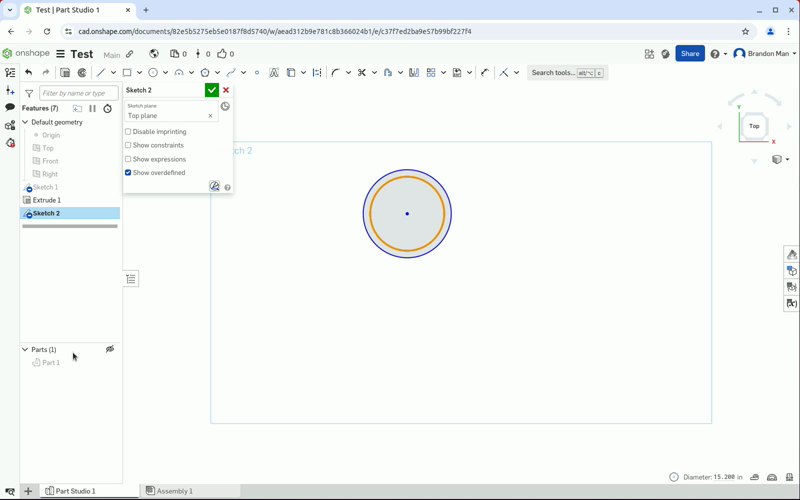
key(shift+e)
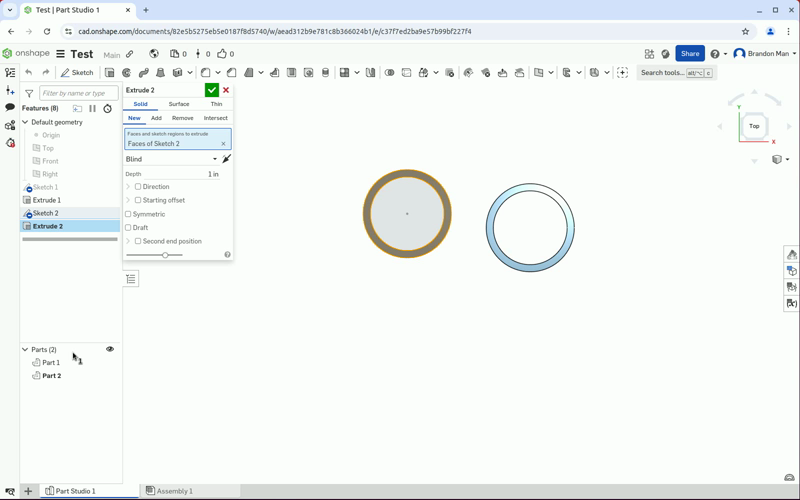
mouse_move(143, 106)
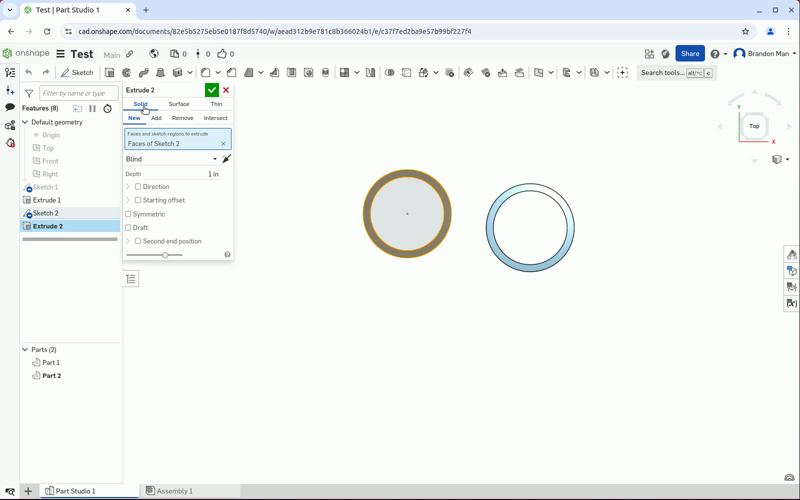
click(143, 106)
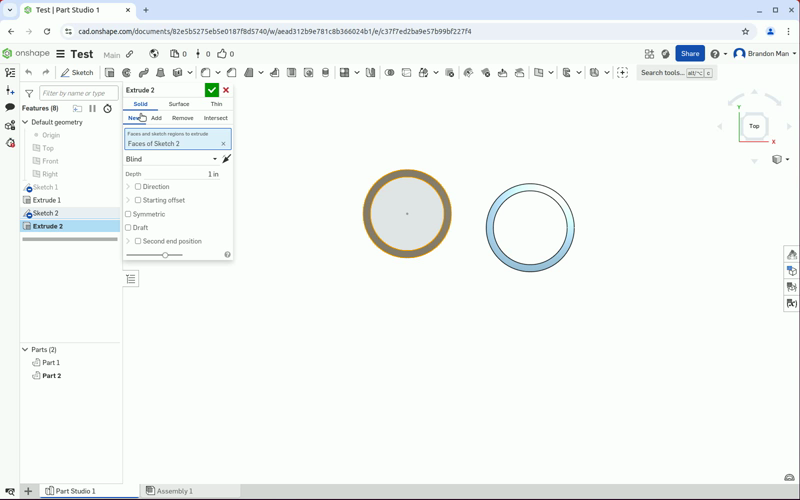
mouse_move(137, 120)
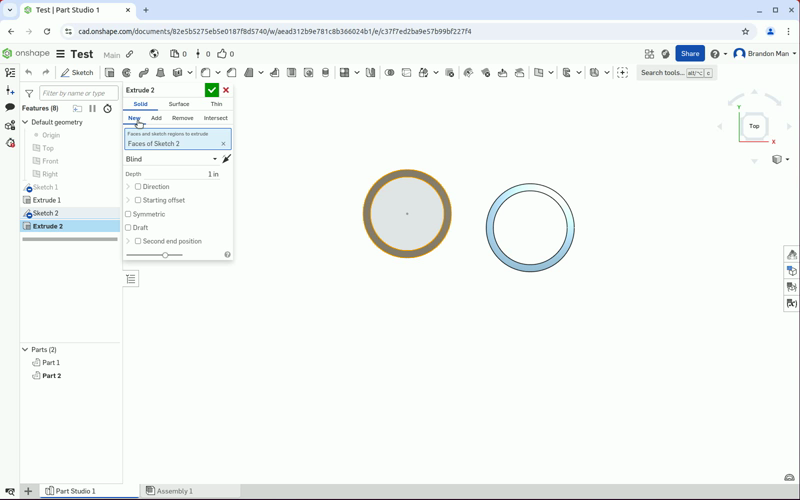
click(137, 120)
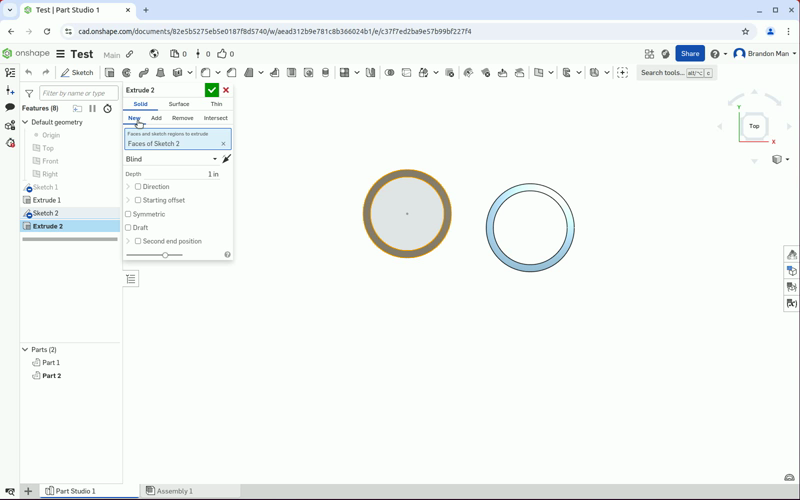
key(tab, 4)
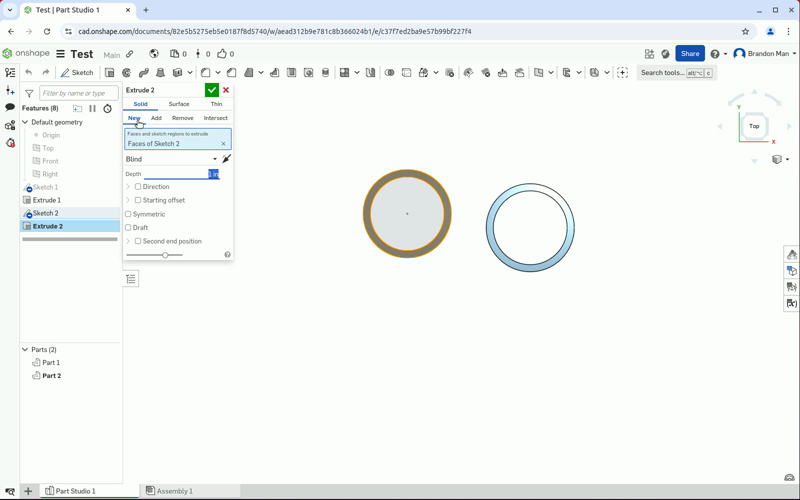
text(4.814)
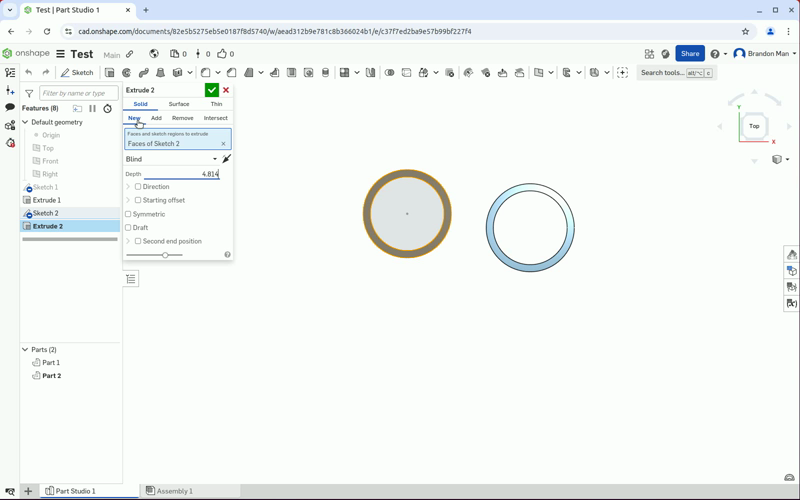
key(enter)
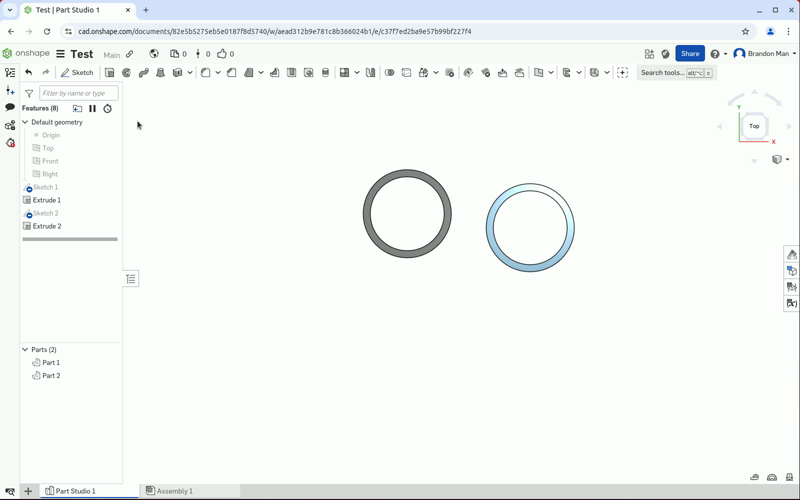
key(shift+h)
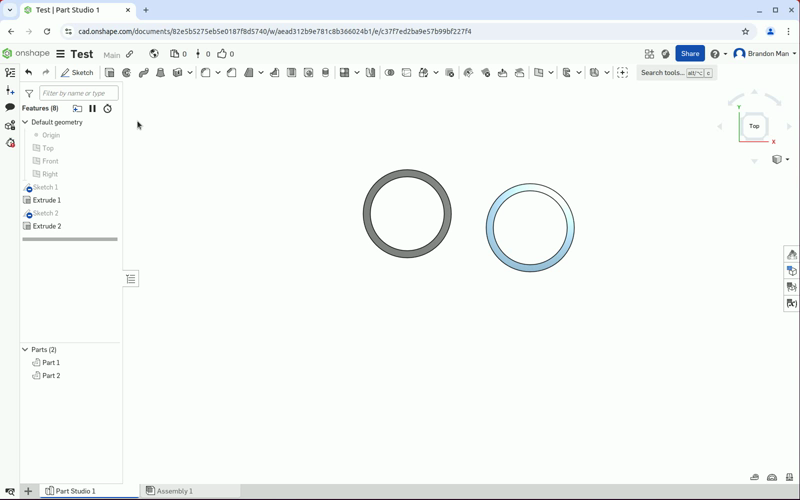
key(shift+h)
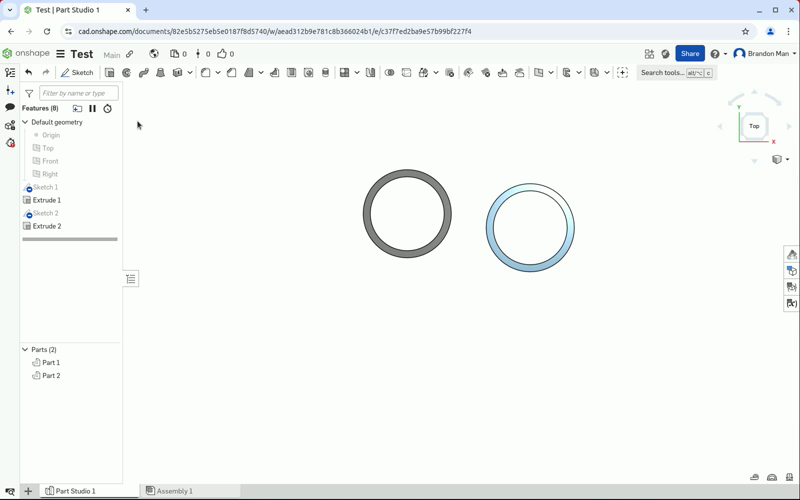
mouse_move(73, 189)
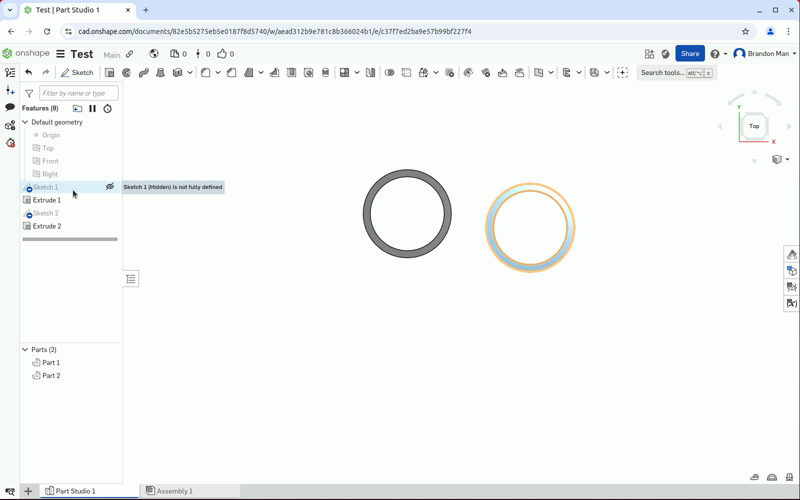
click(73, 189)
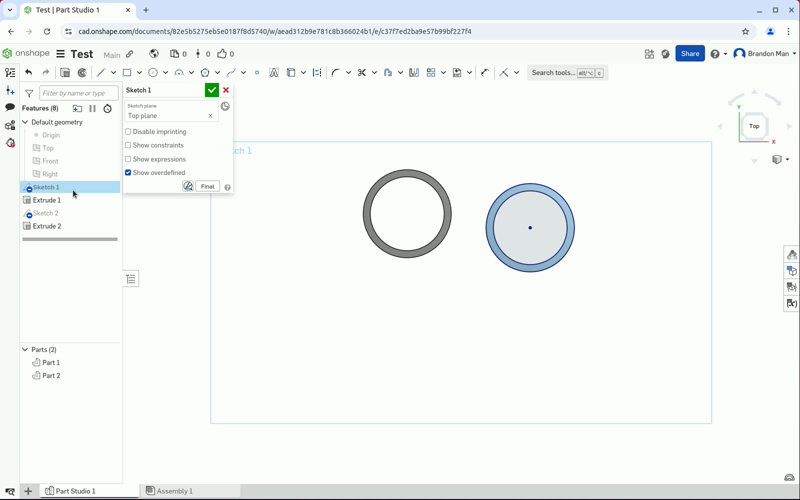
mouse_move(229, 92)
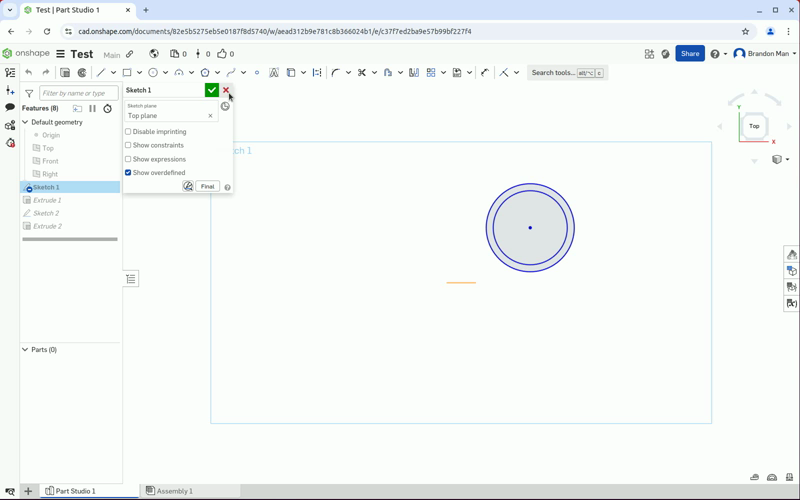
click(229, 92)
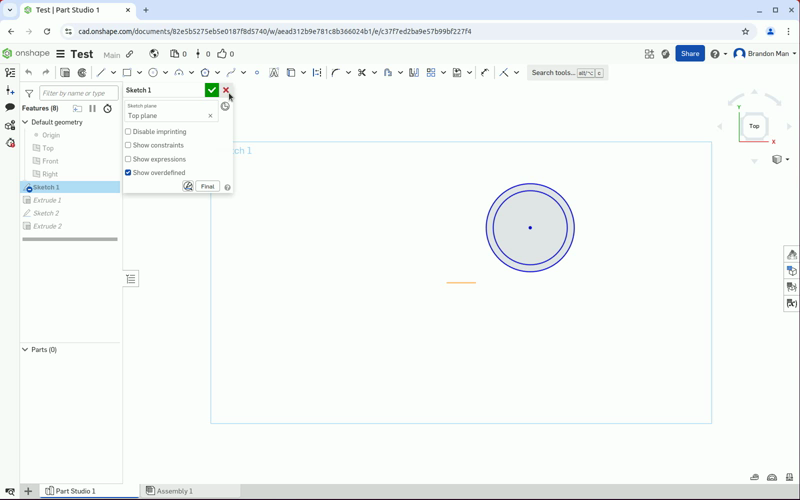
key(shift+s)
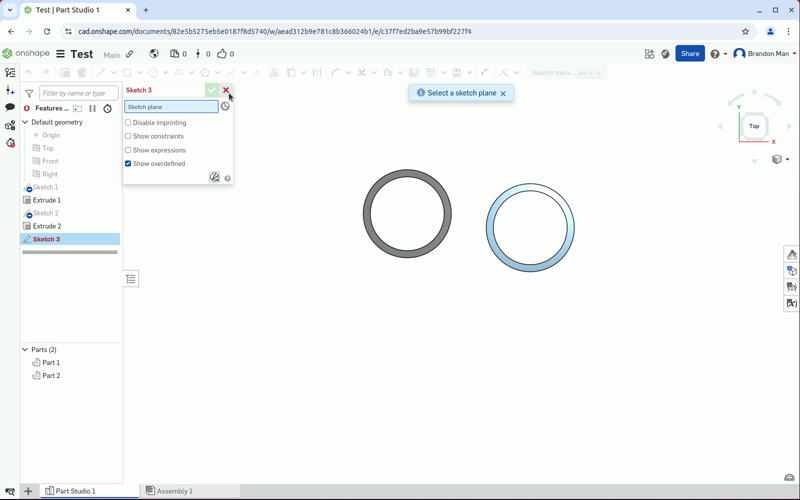
mouse_move(73, 150)
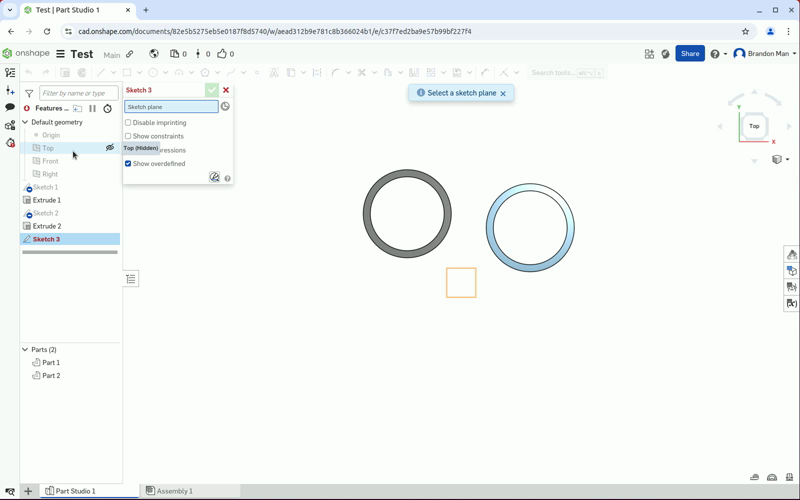
click(73, 150)
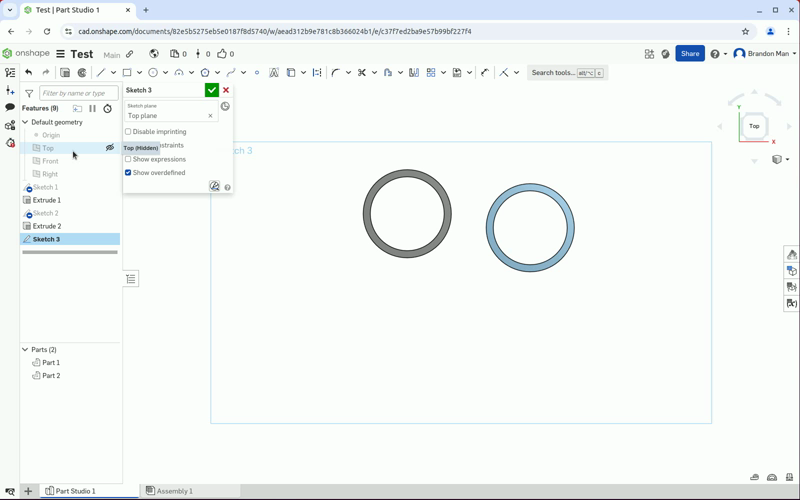
mouse_move(73, 352)
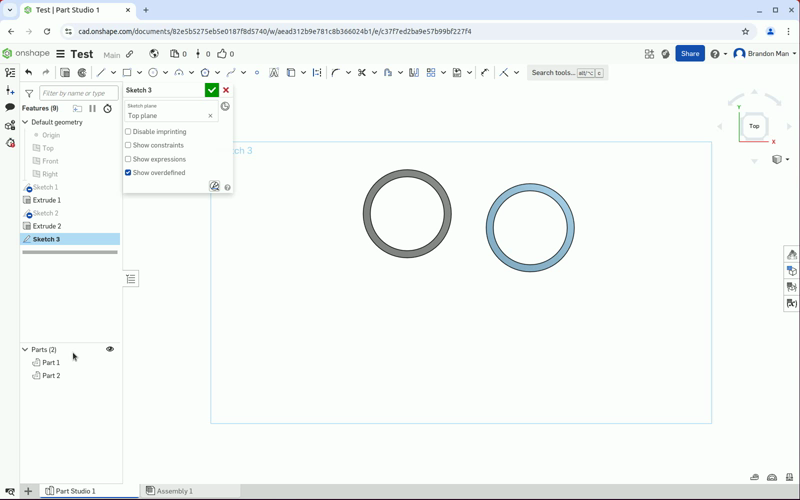
key(y)
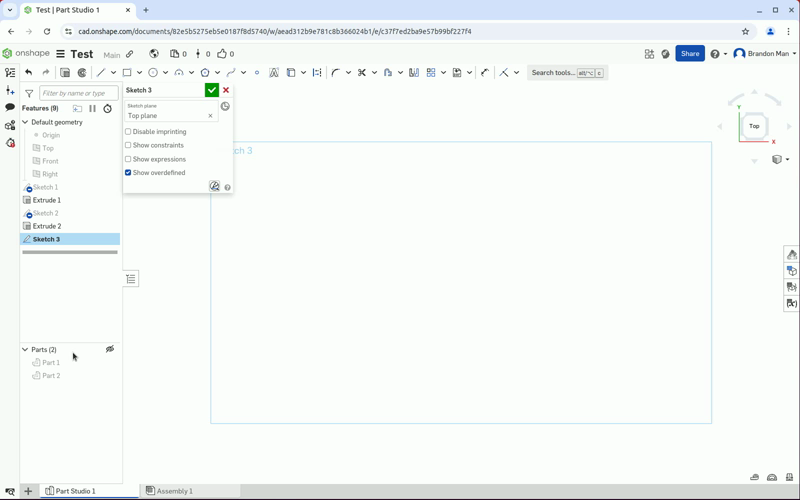
key(c)
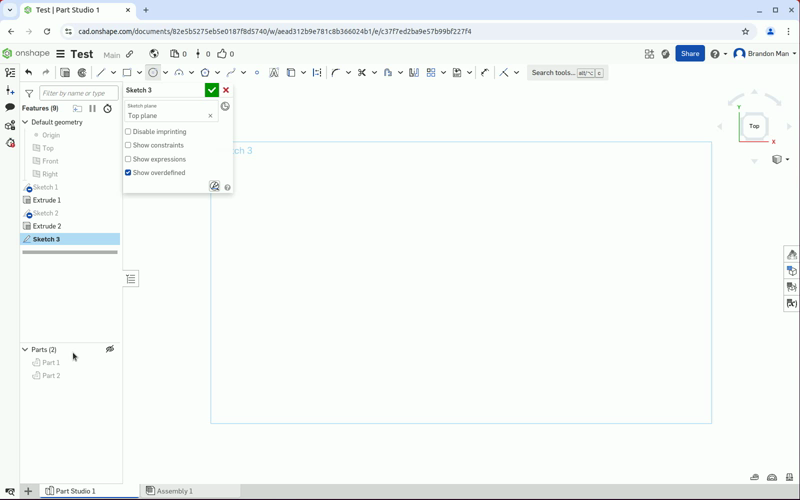
key_down(shift)
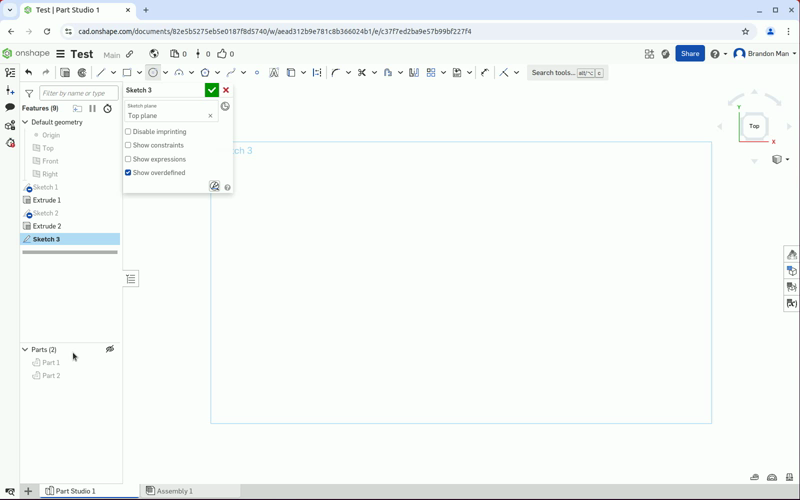
mouse_move(392, 337)
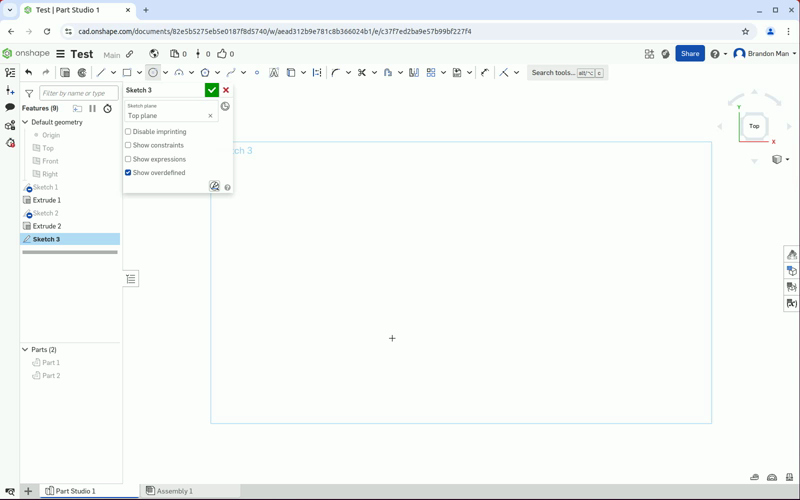
click(392, 337)
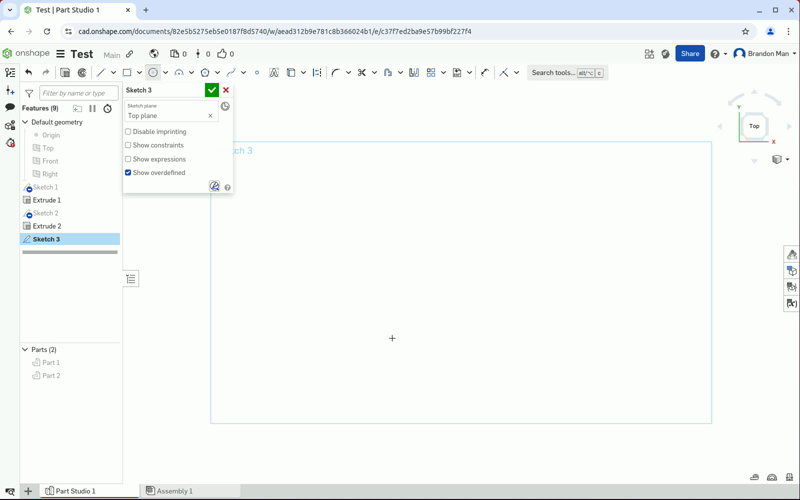
key_up(shift)
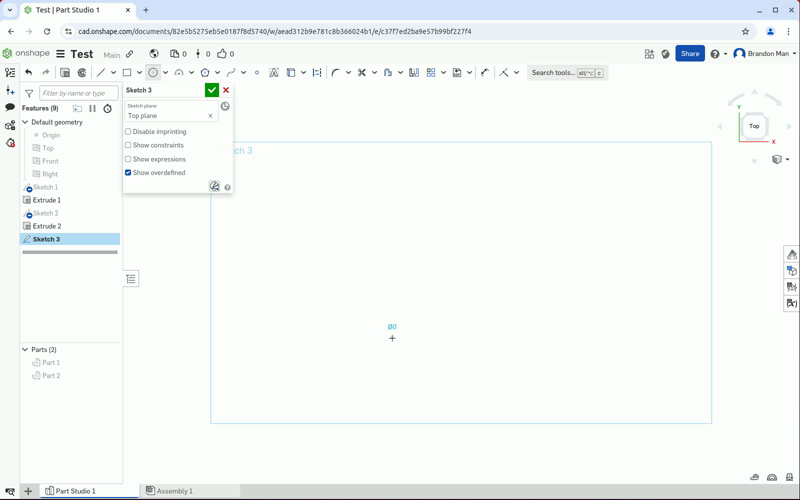
mouse_move(435, 337)
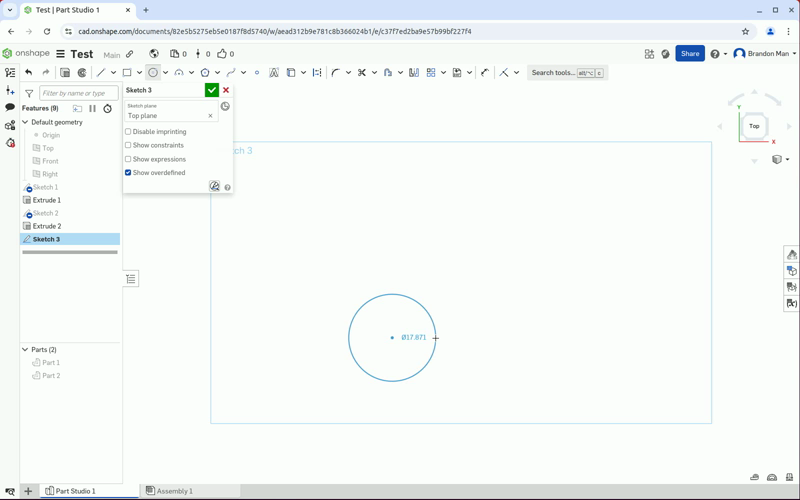
click(435, 337)
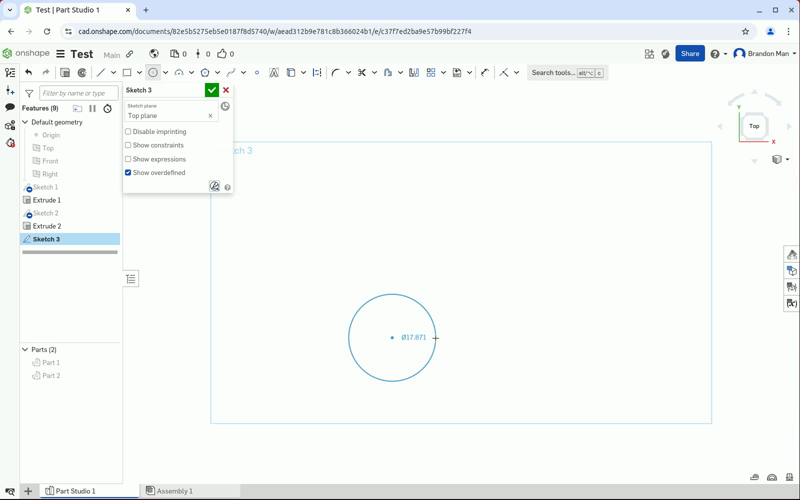
key(esc)
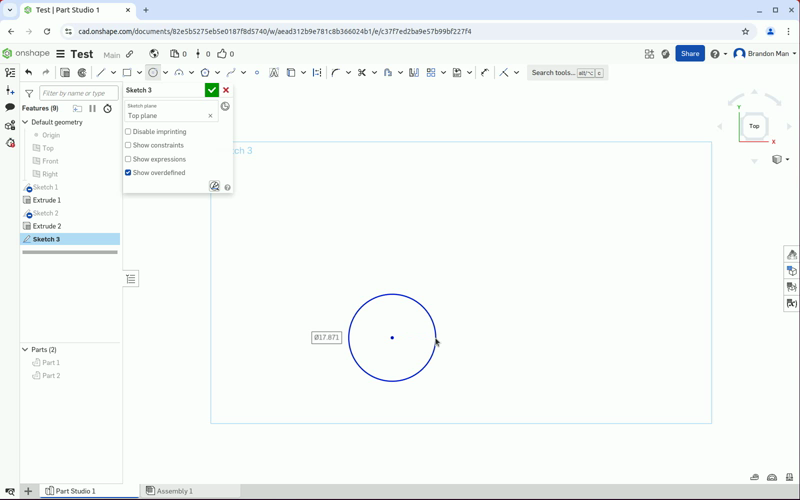
key(c)
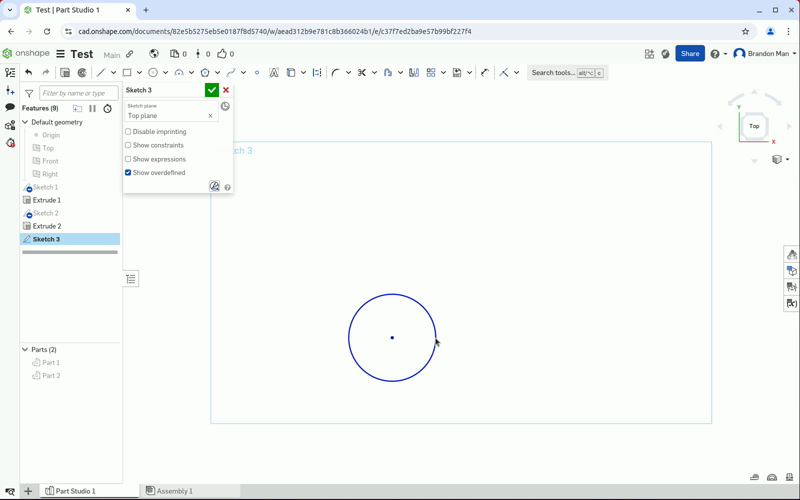
key_down(shift)
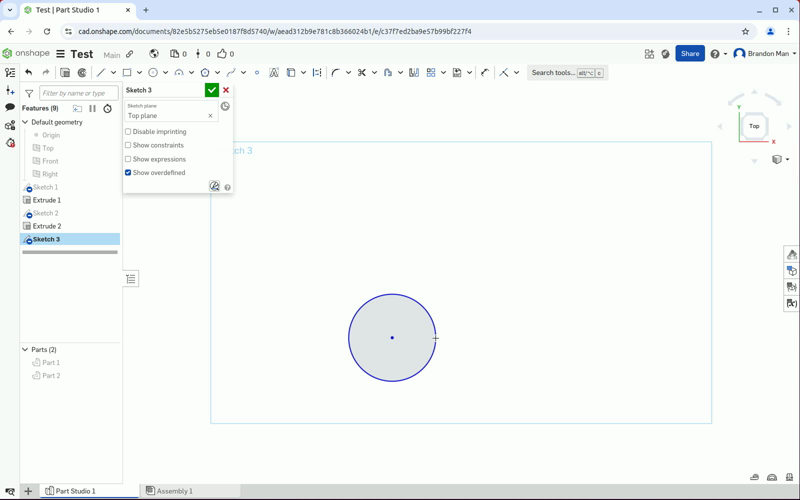
mouse_move(392, 337)
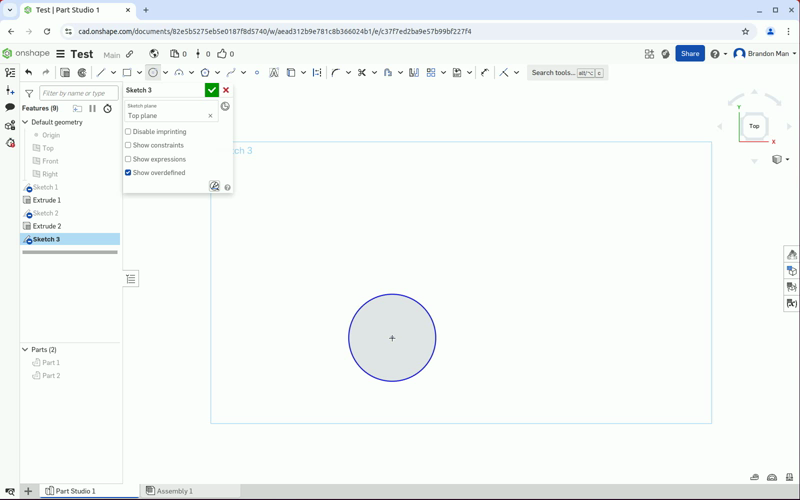
click(392, 337)
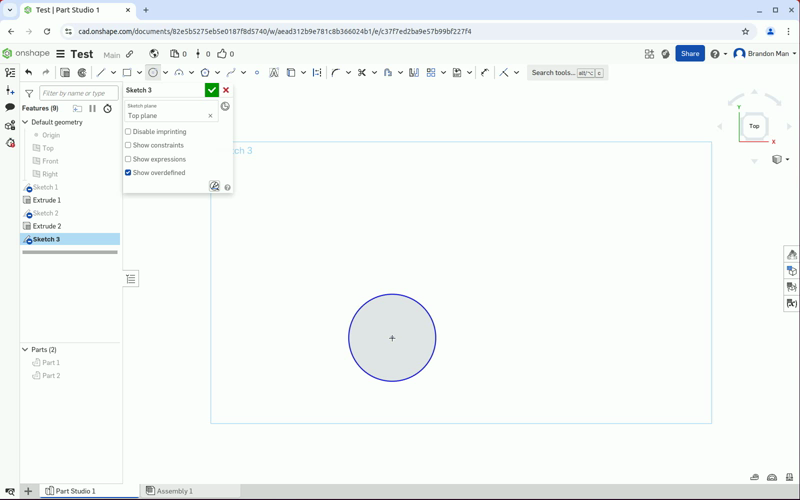
key_up(shift)
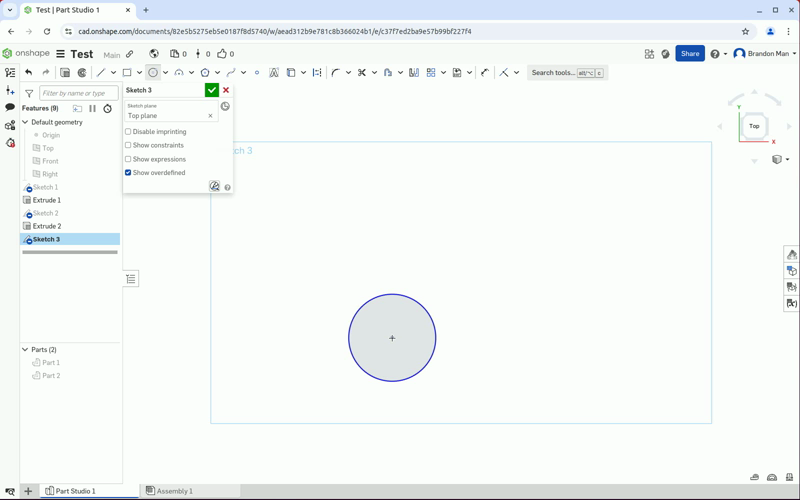
mouse_move(428, 337)
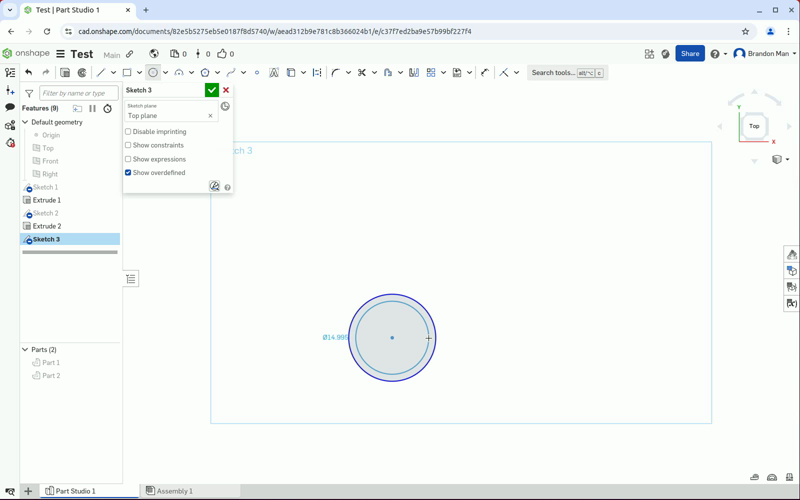
click(428, 337)
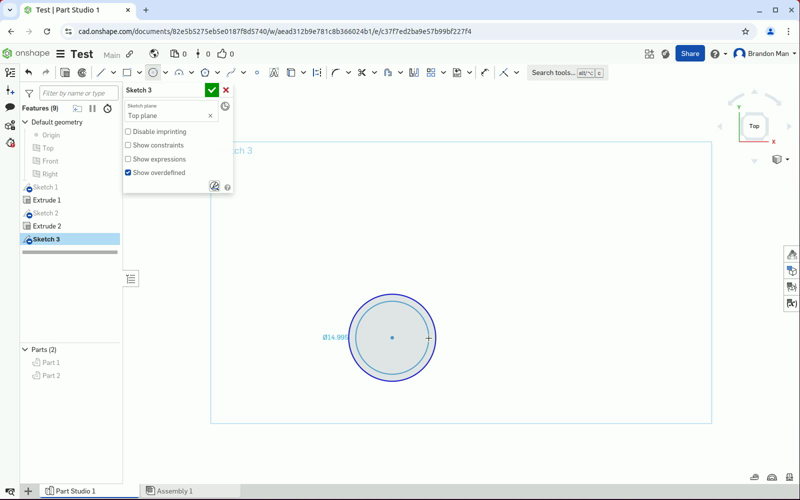
key(esc)
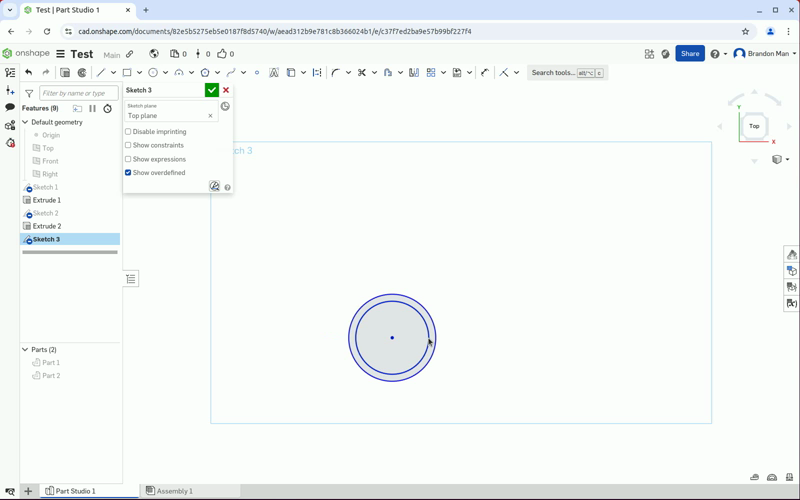
mouse_move(372, 304)
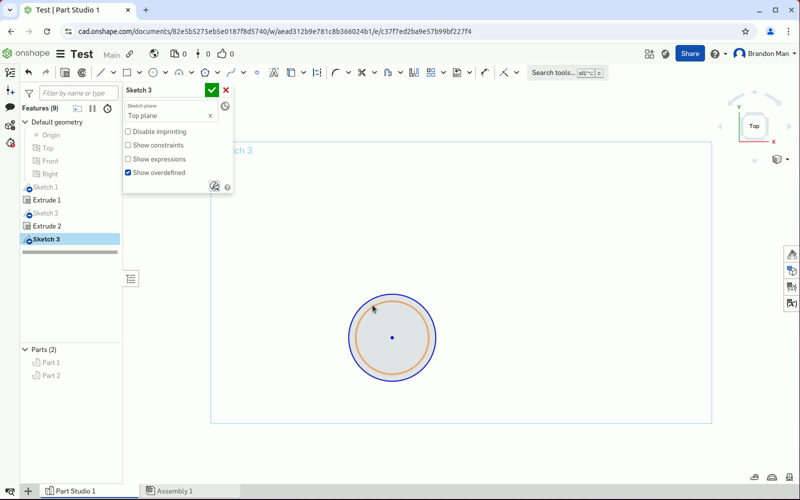
click(372, 304)
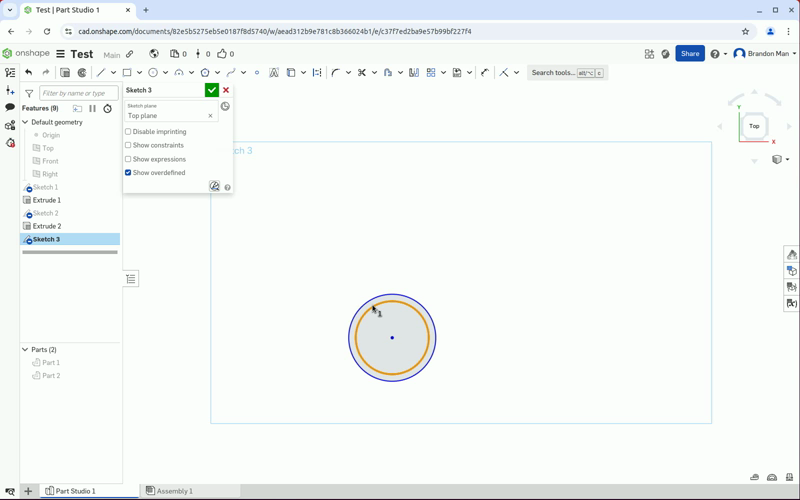
mouse_move(73, 352)
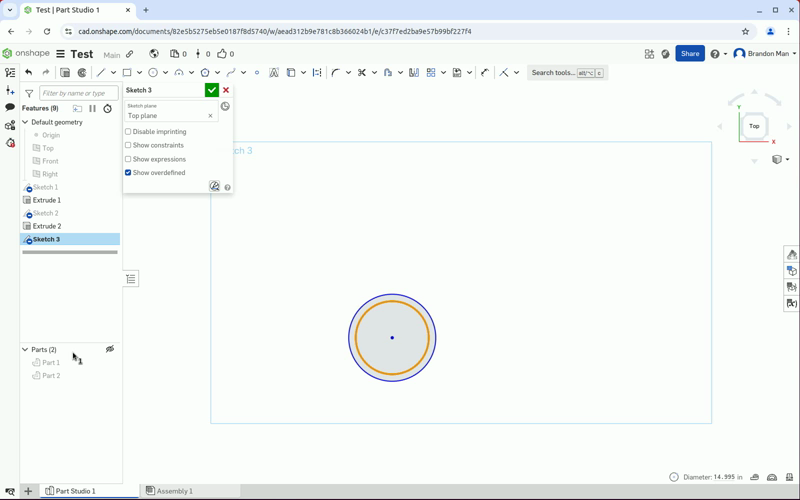
key(shift+y)
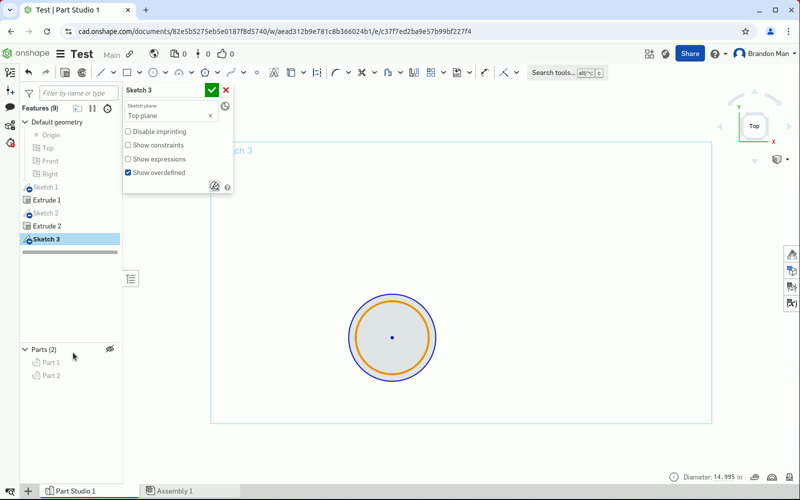
key(shift+e)
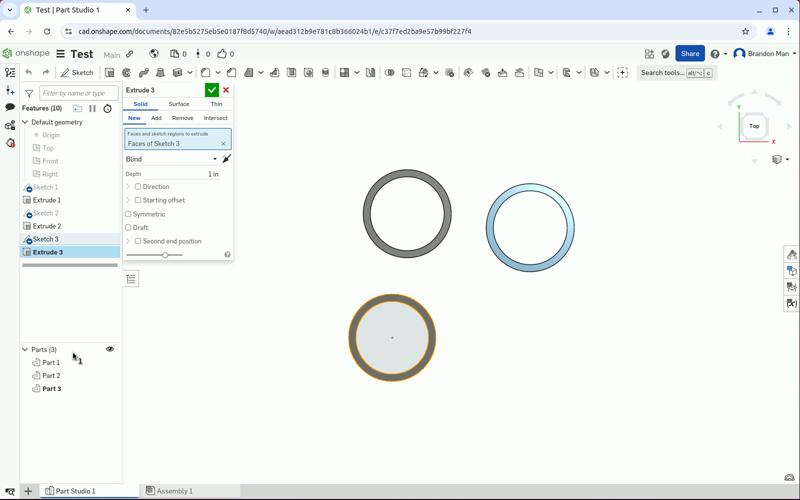
mouse_move(143, 106)
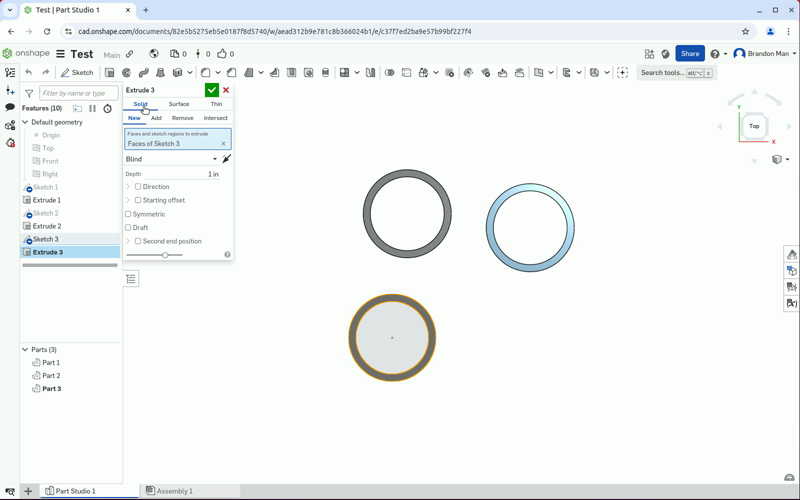
click(143, 106)
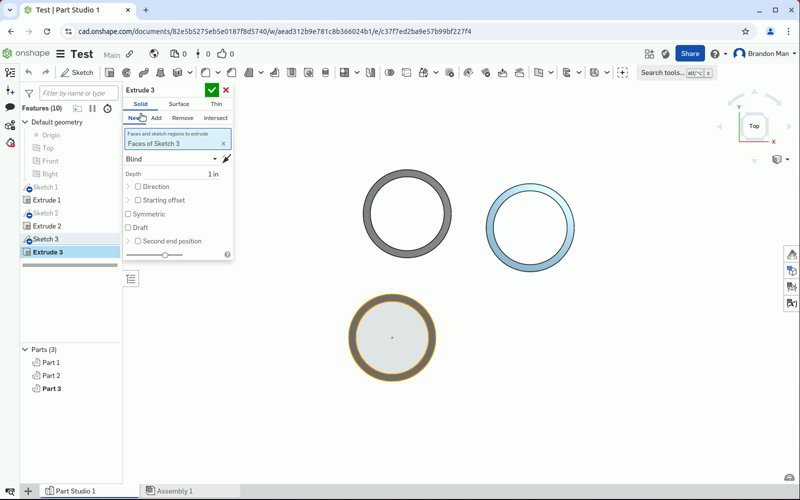
mouse_move(137, 120)
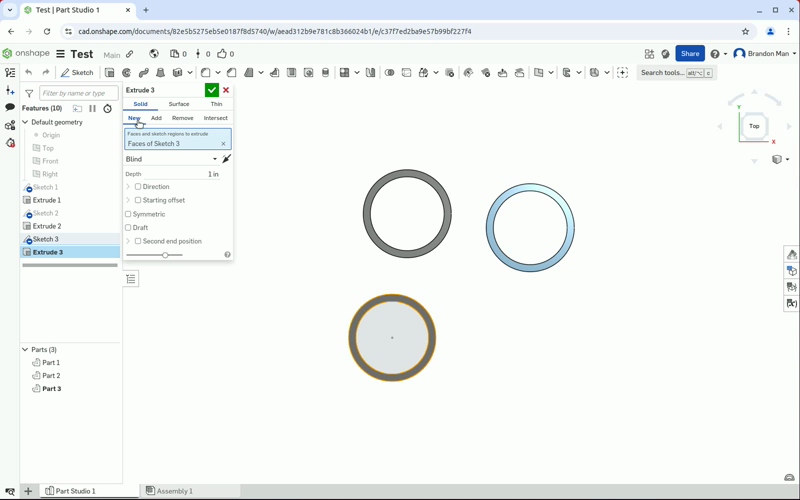
click(137, 120)
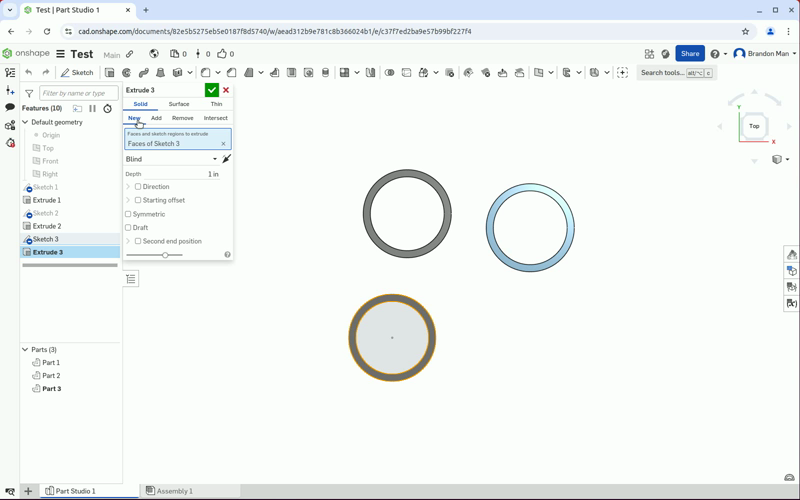
key(tab, 4)
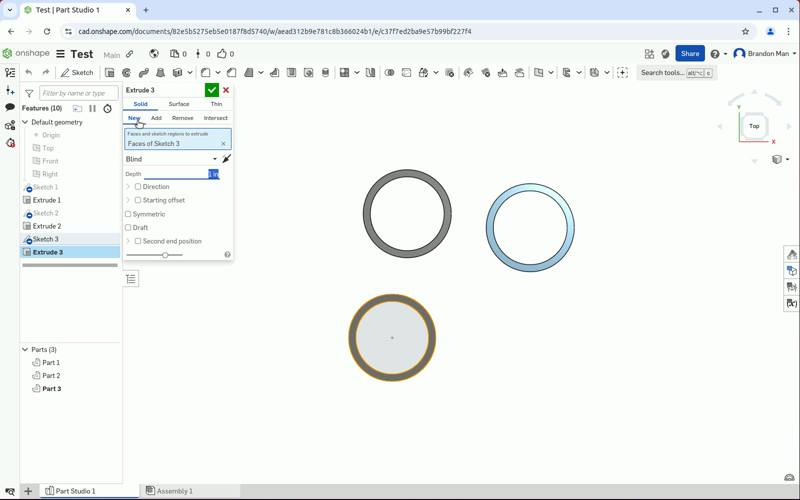
text(4.814)
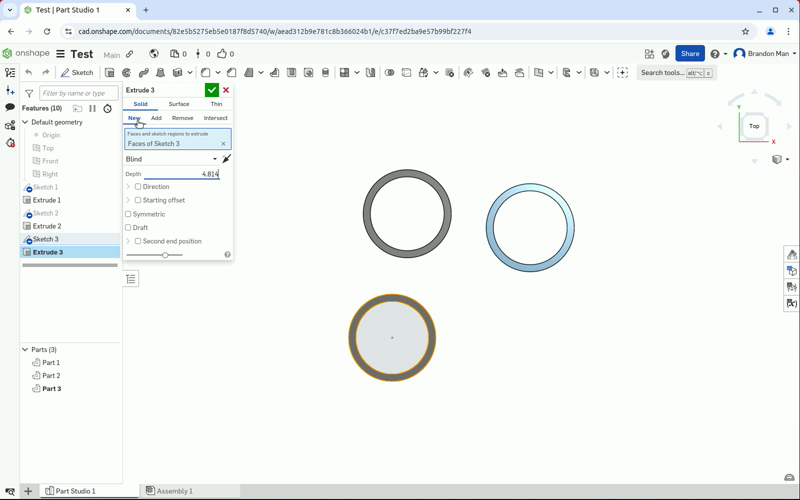
key(enter)
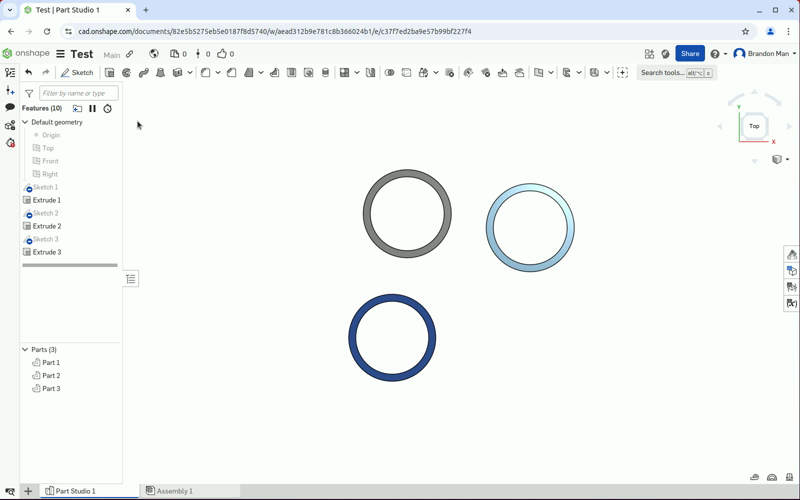
key(shift+h)
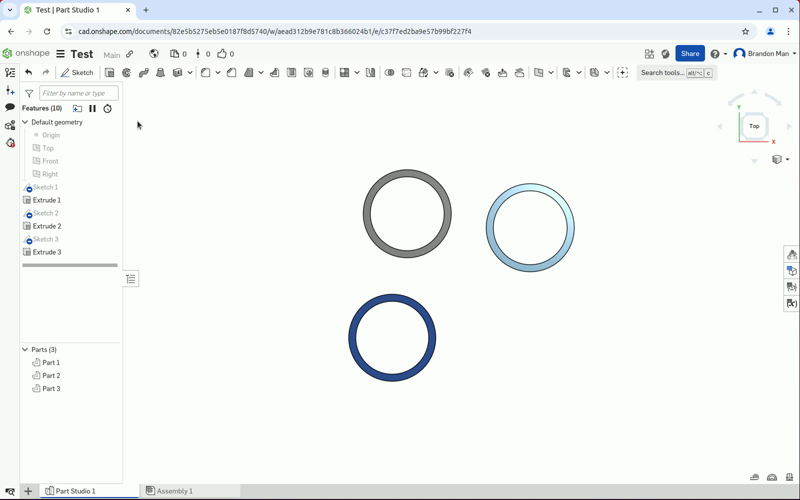
key(shift+h)
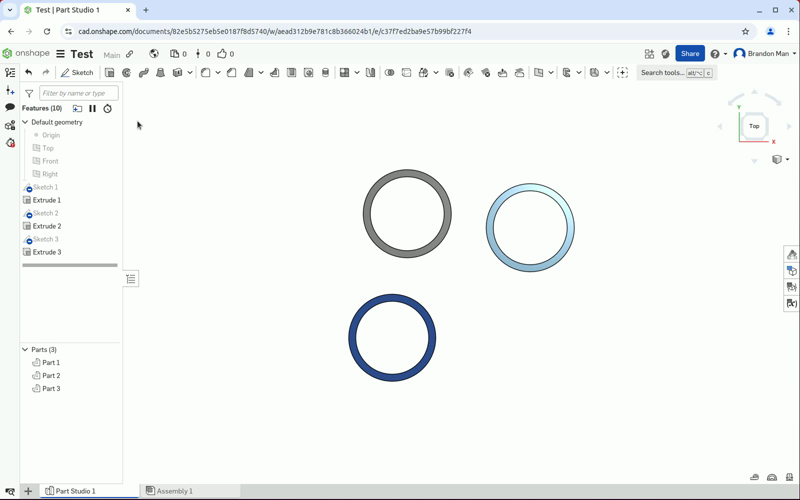
mouse_move(73, 189)
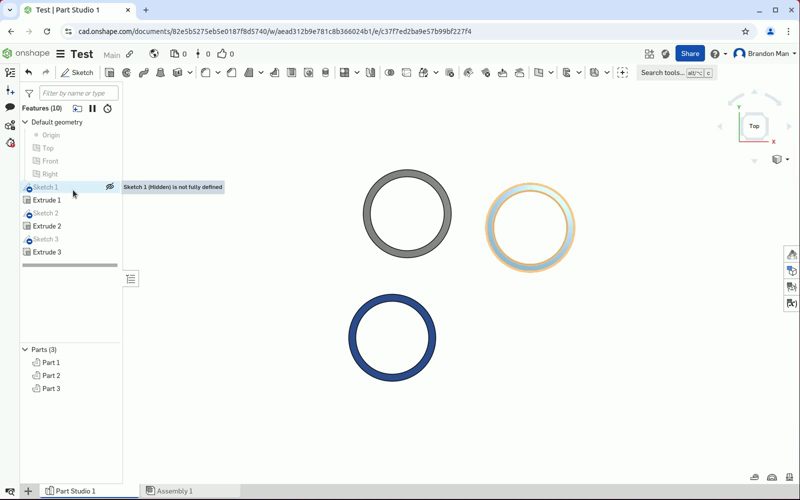
click(73, 189)
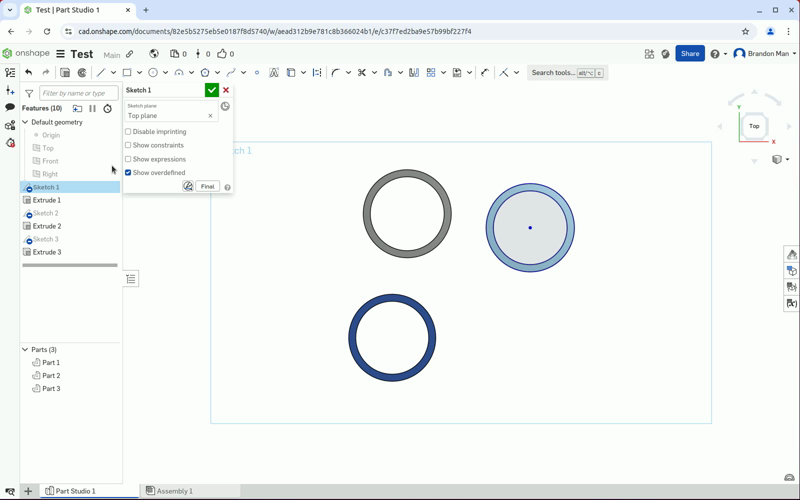
mouse_move(229, 92)
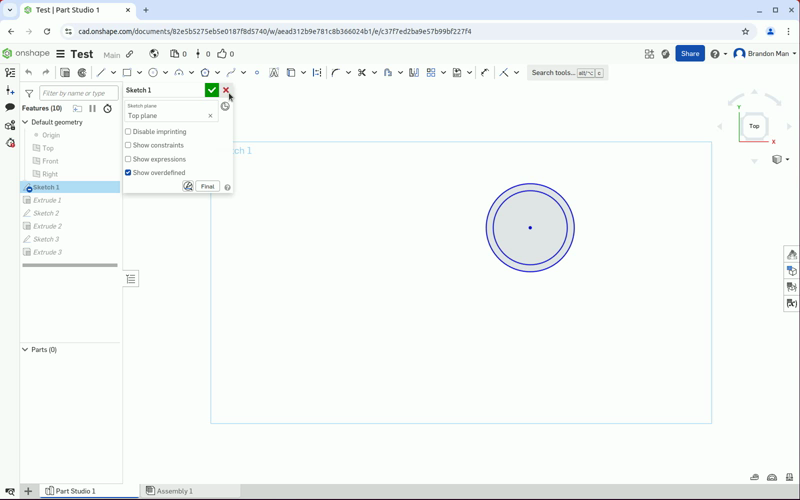
click(229, 92)
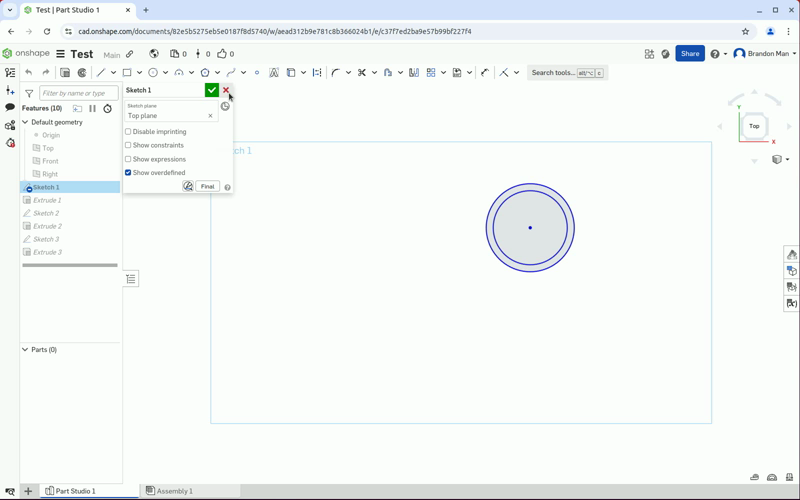
key(shift+s)
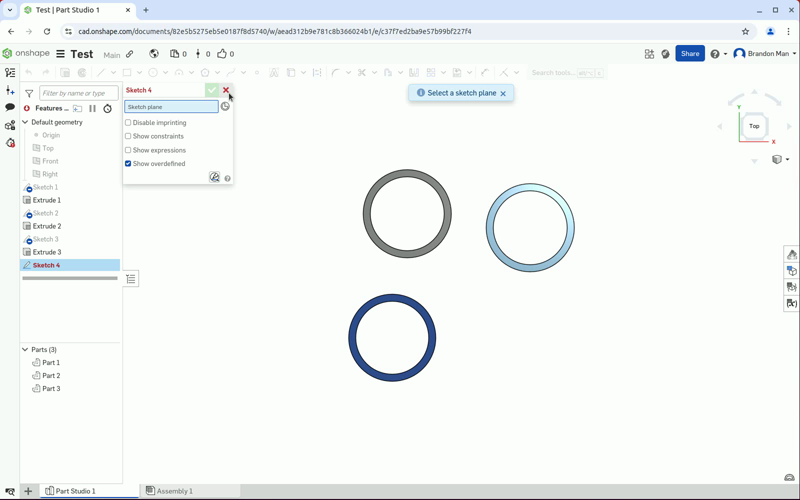
mouse_move(73, 150)
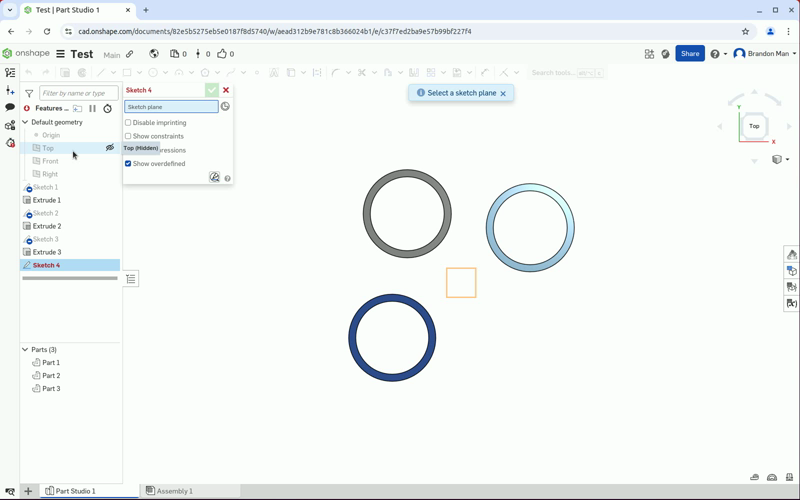
click(73, 150)
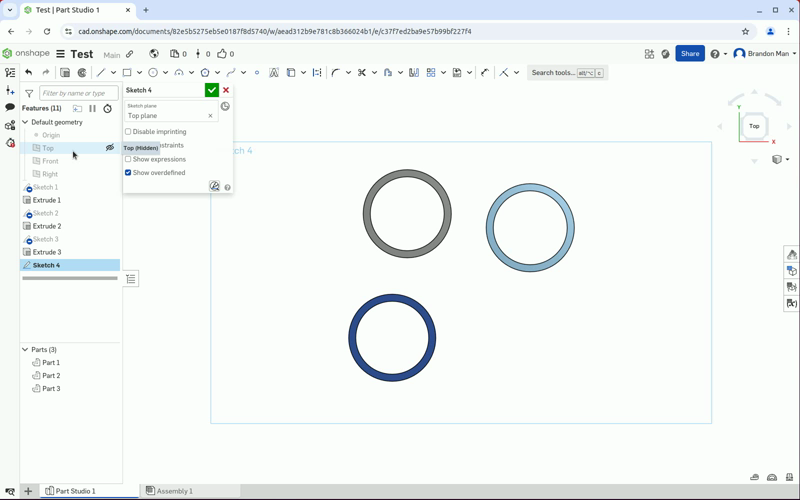
mouse_move(73, 352)
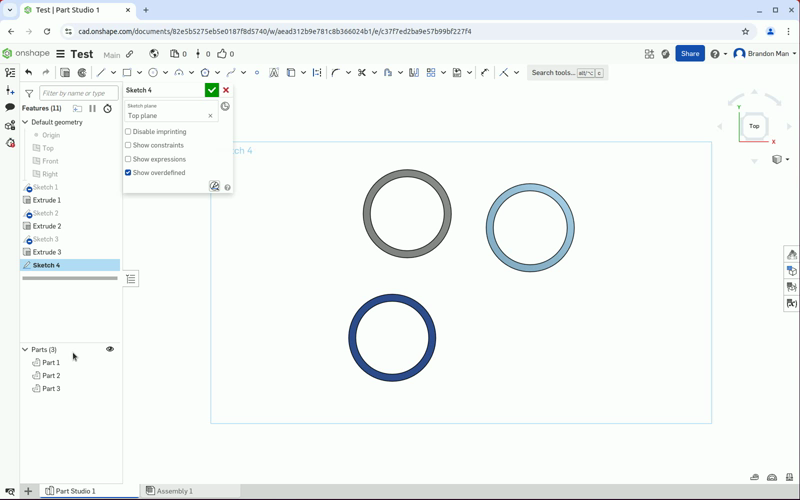
key(y)
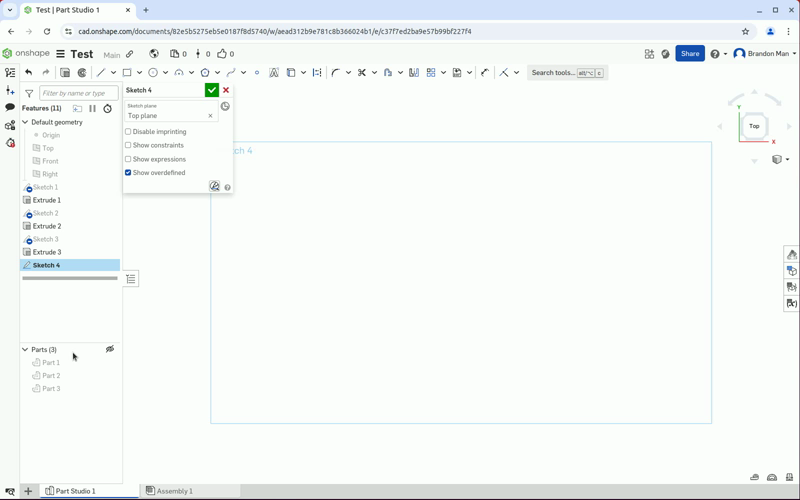
key(c)
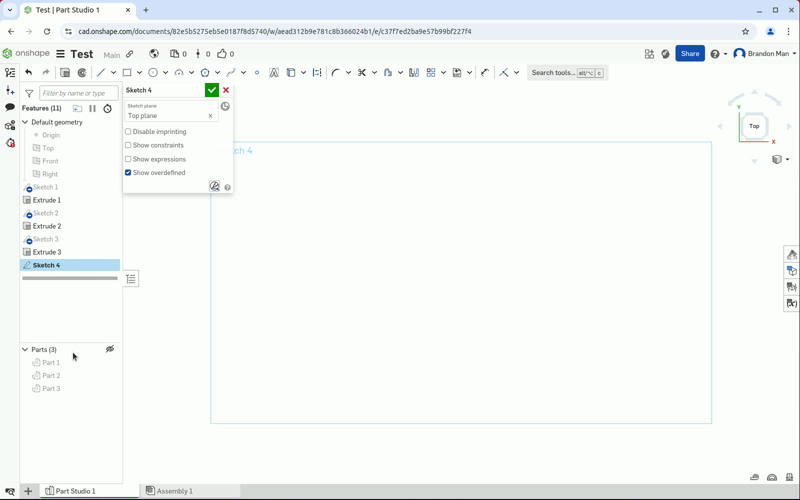
key_down(shift)
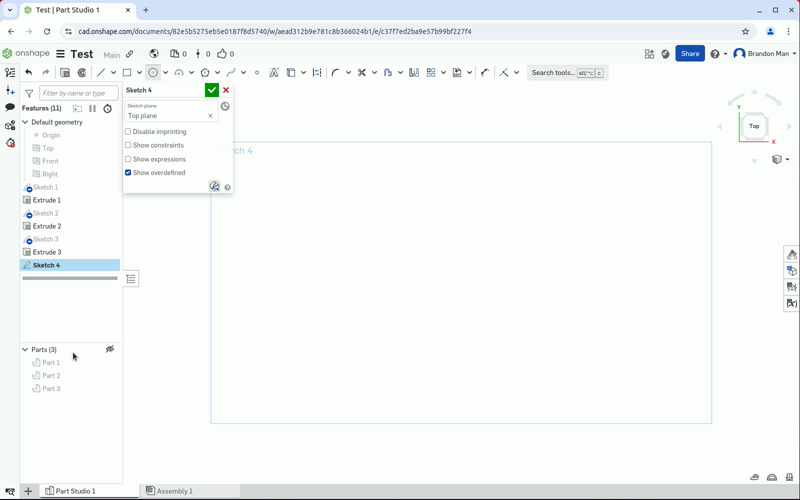
mouse_move(516, 352)
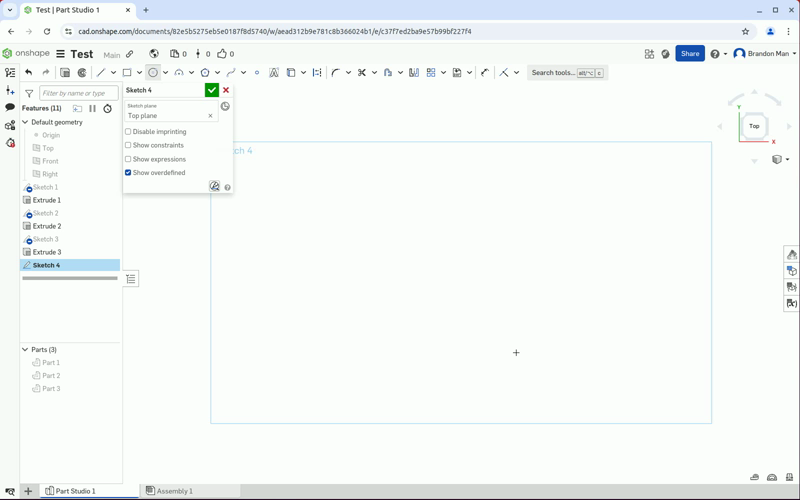
click(516, 352)
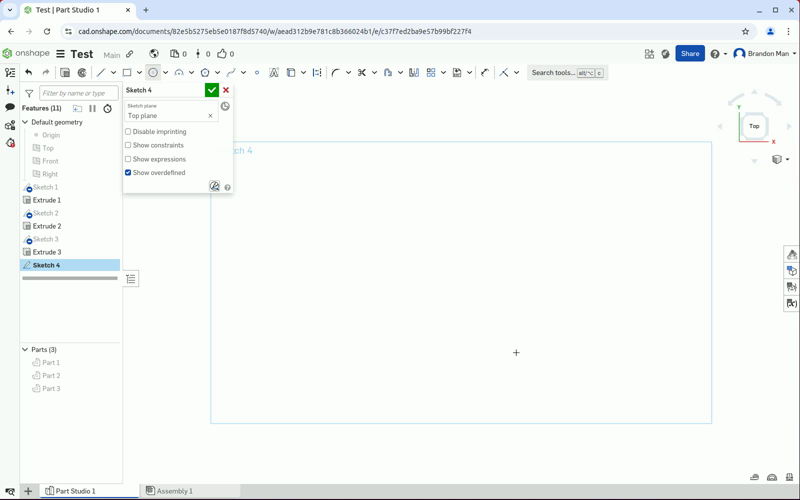
key_up(shift)
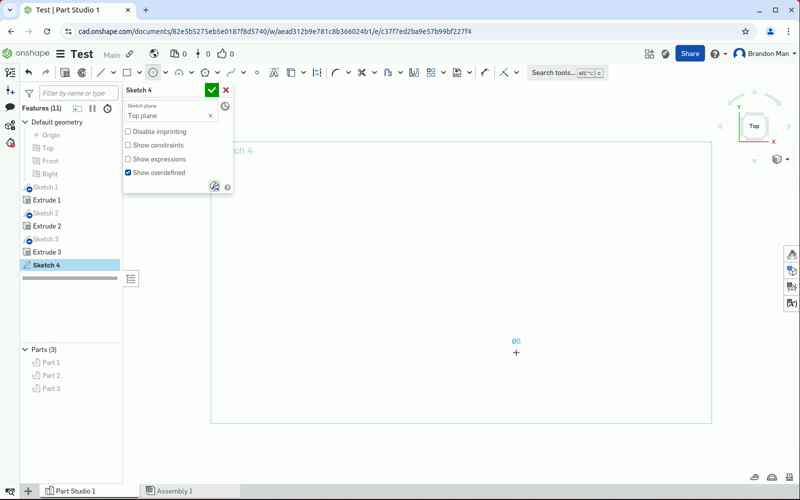
mouse_move(560, 352)
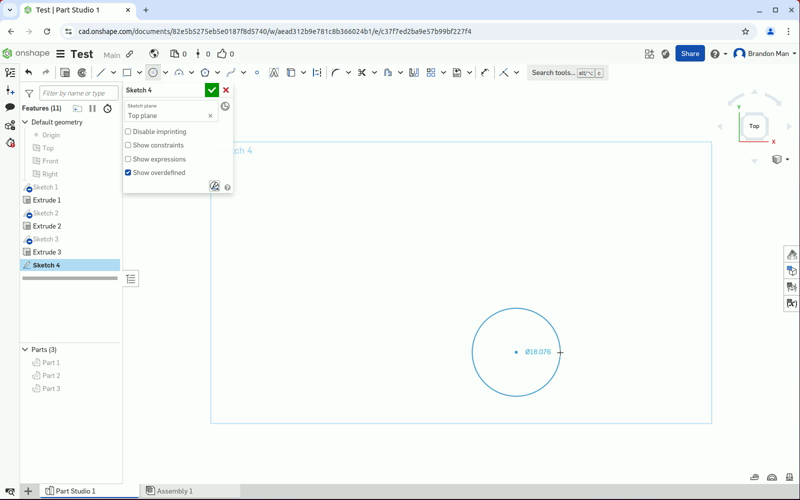
click(560, 352)
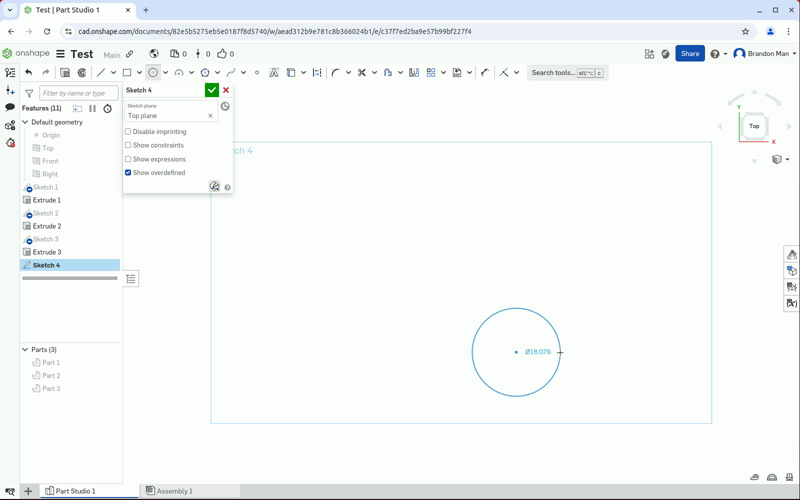
key(esc)
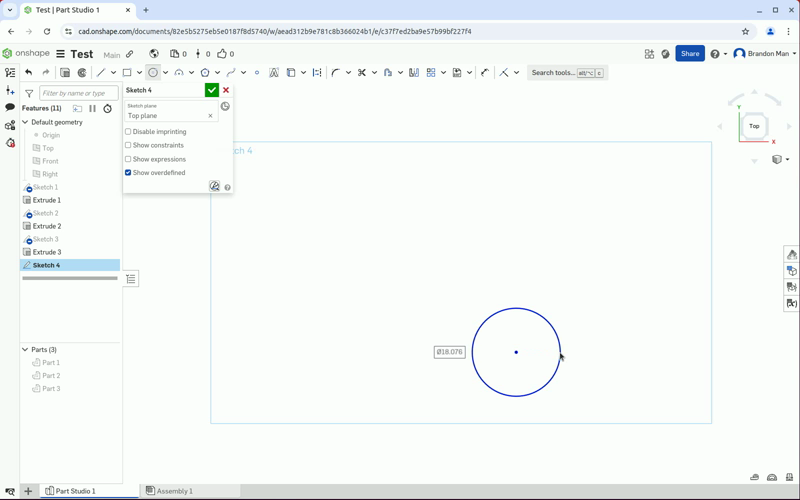
key(c)
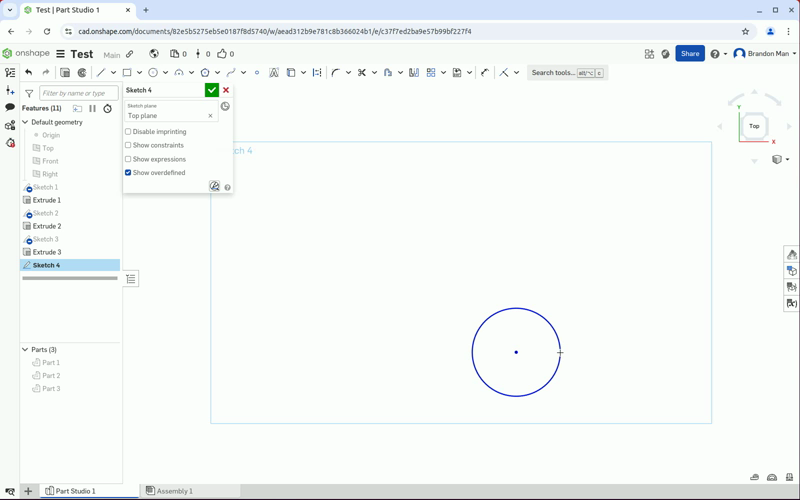
key_down(shift)
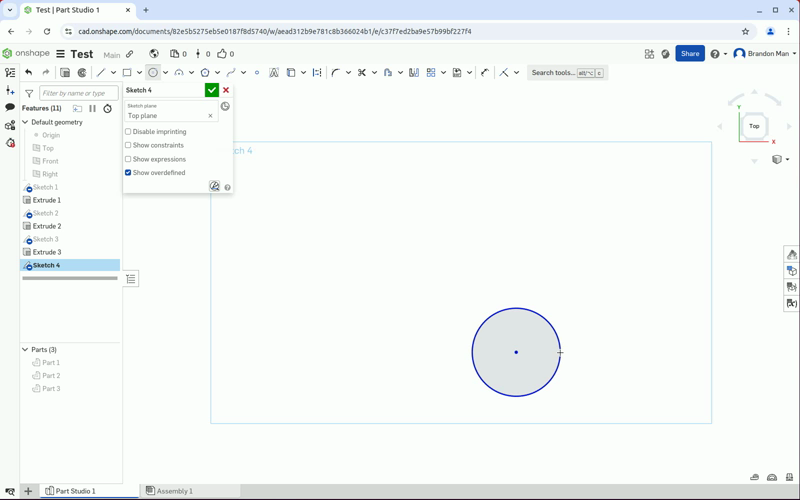
mouse_move(516, 352)
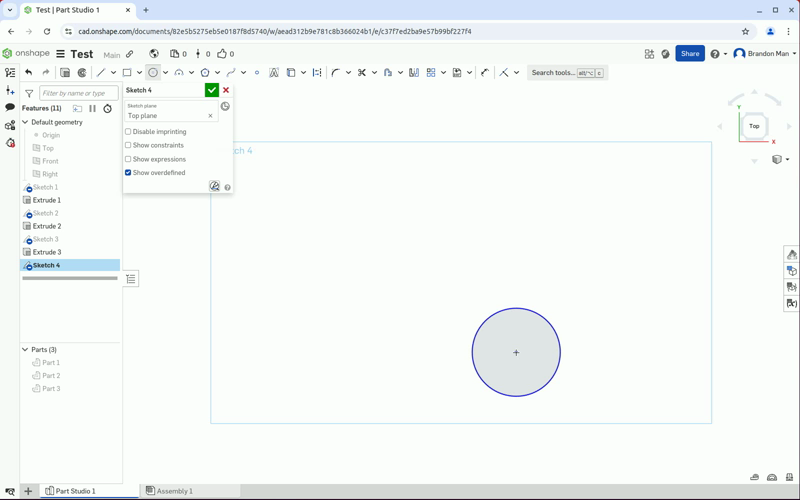
click(516, 352)
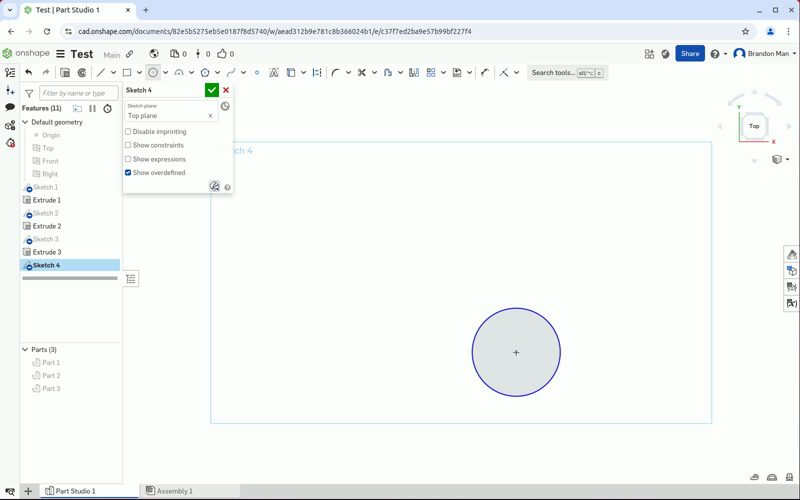
key_up(shift)
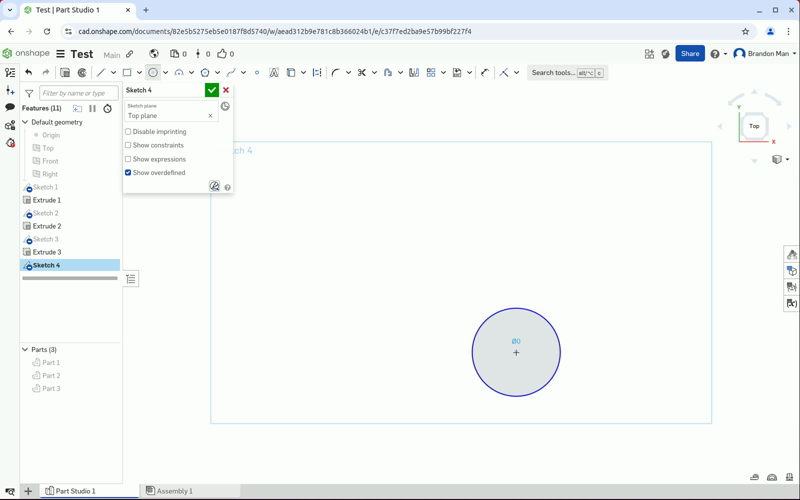
mouse_move(552, 352)
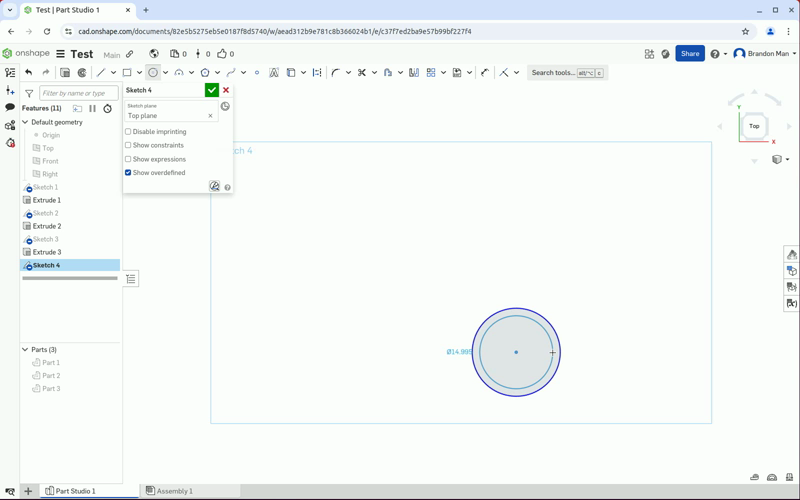
click(552, 352)
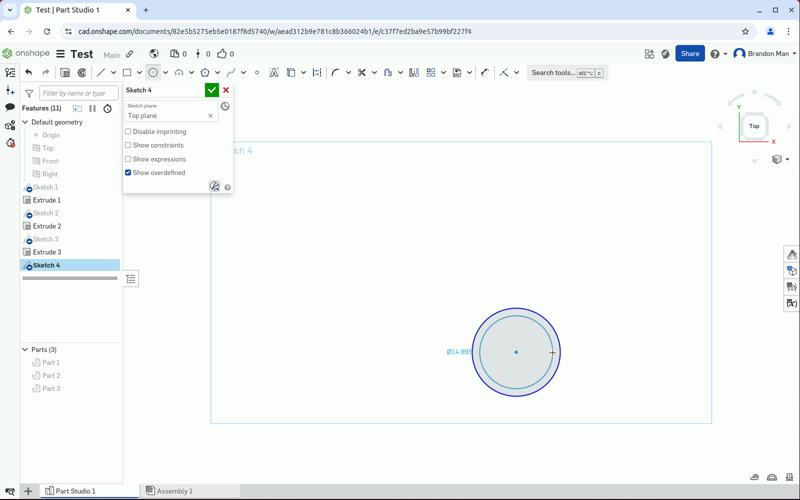
key(esc)
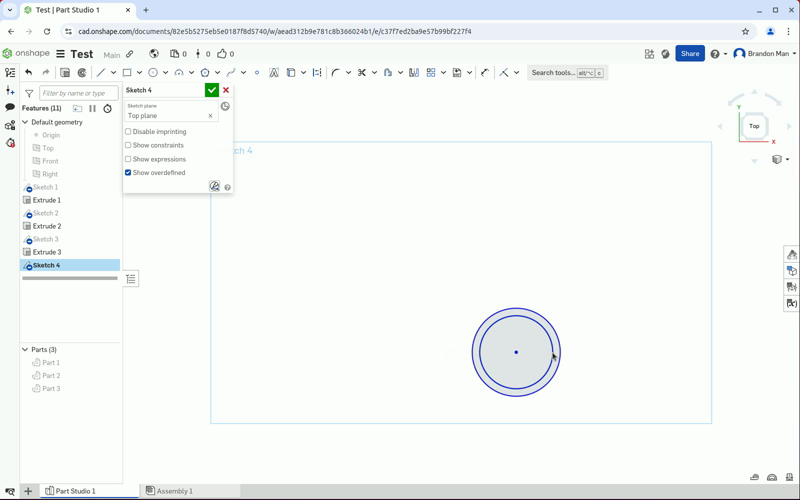
mouse_move(506, 391)
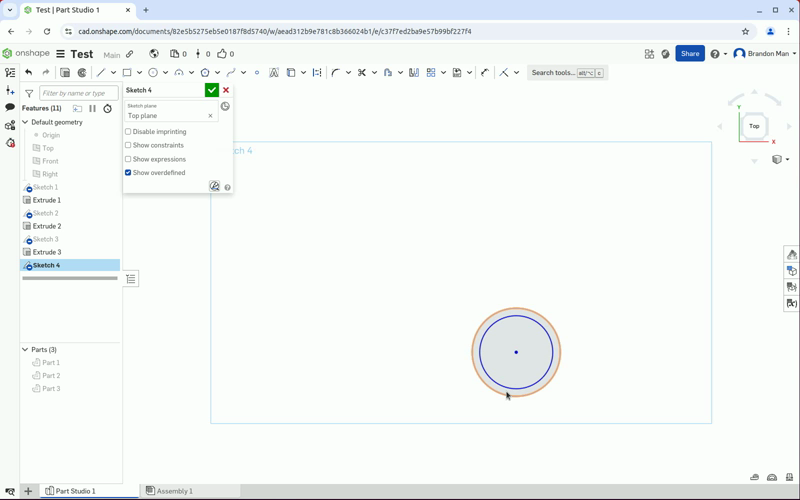
click(506, 391)
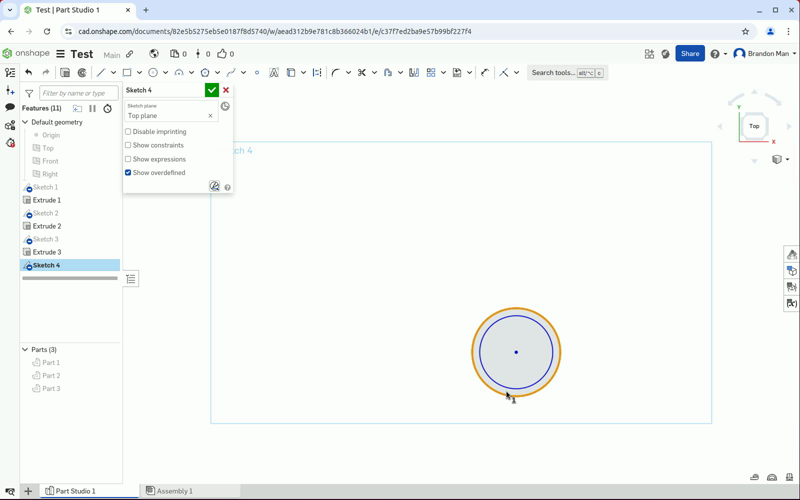
mouse_move(73, 352)
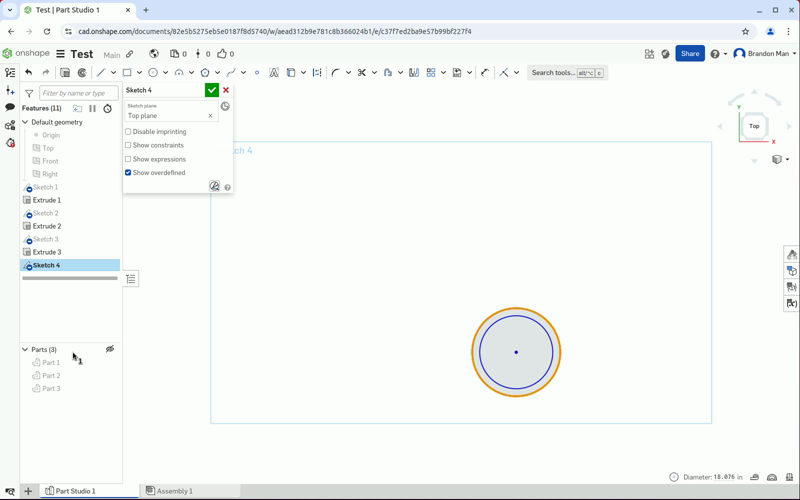
key(shift+y)
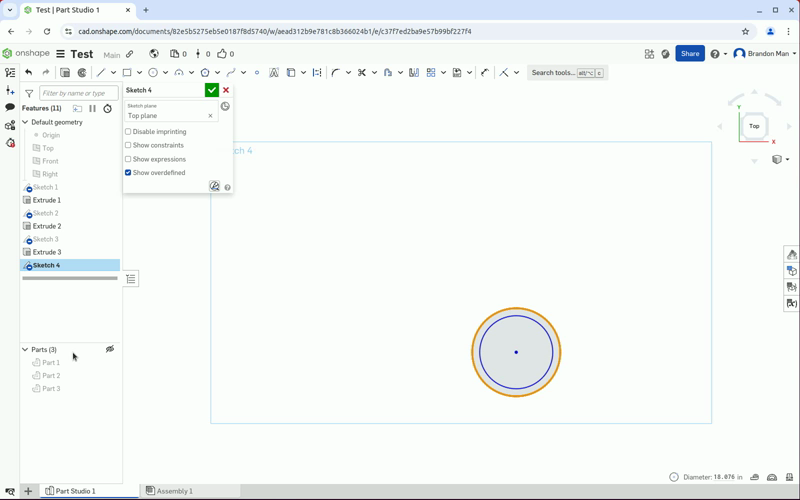
key(shift+e)
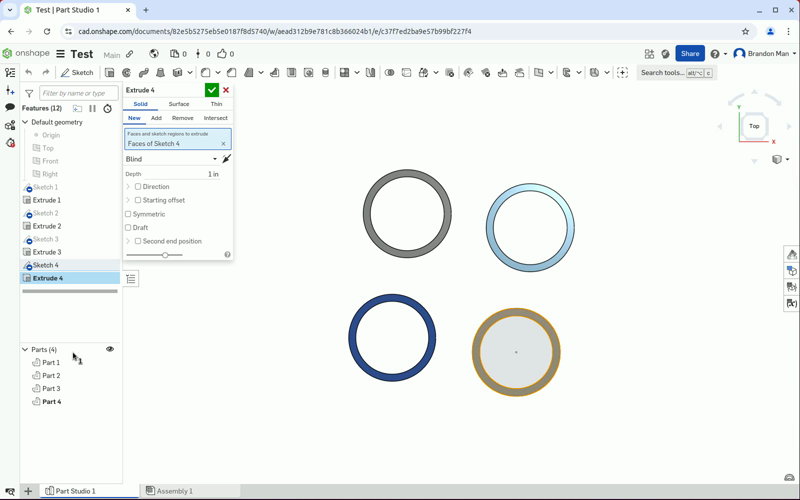
mouse_move(143, 106)
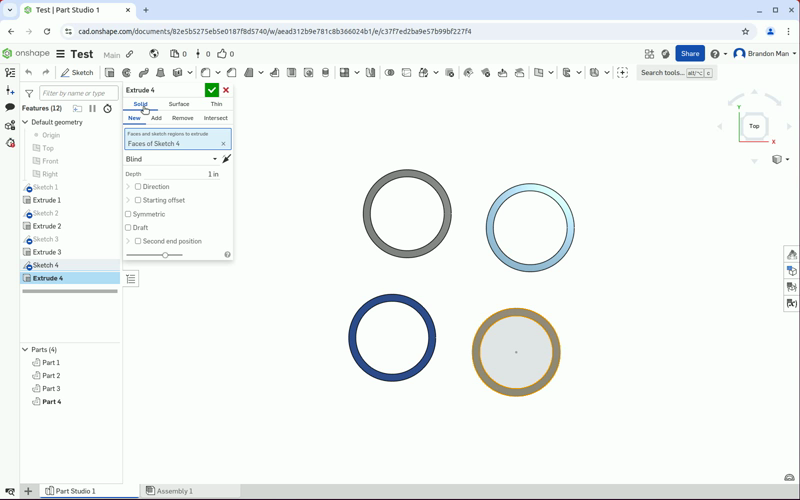
click(143, 106)
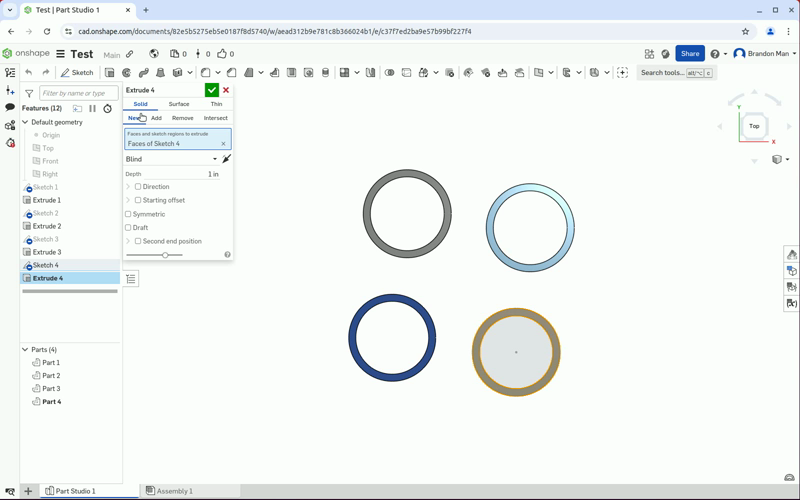
mouse_move(137, 120)
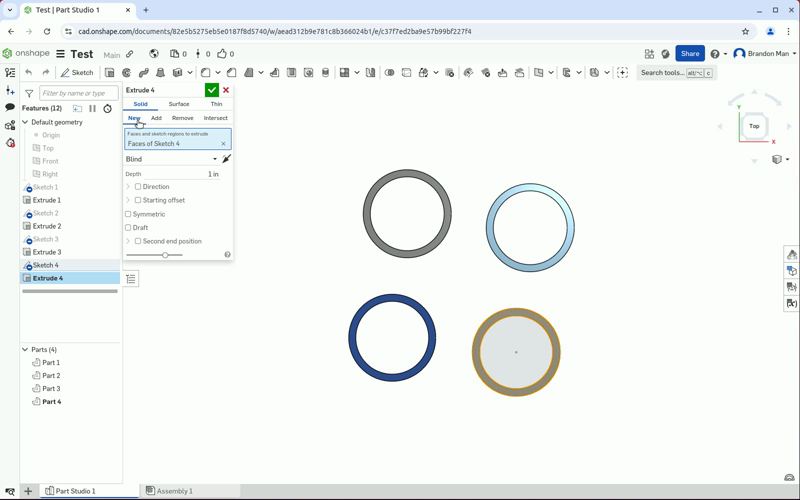
click(137, 120)
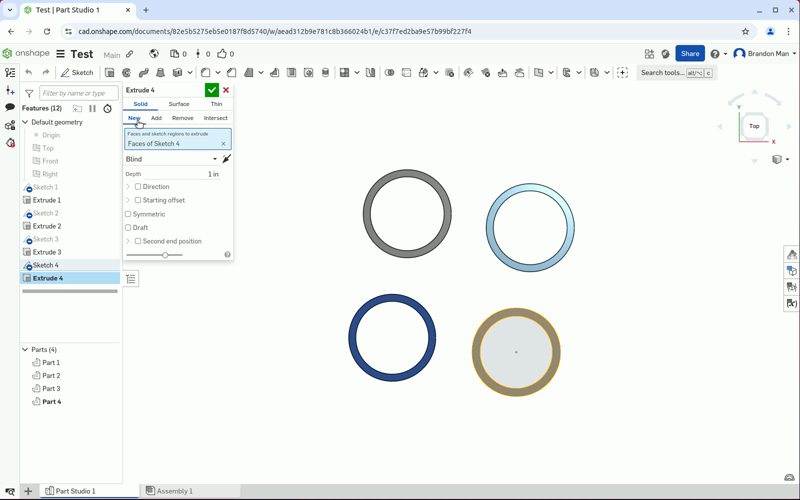
key(tab, 4)
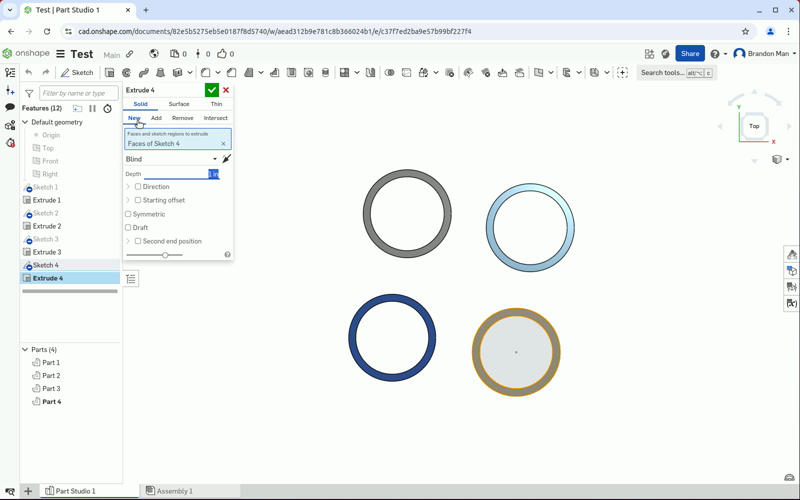
text(4.814)
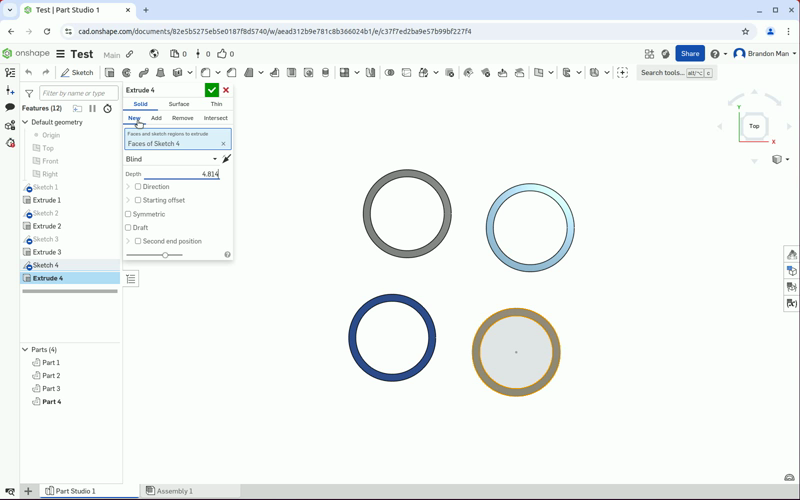
key(enter)
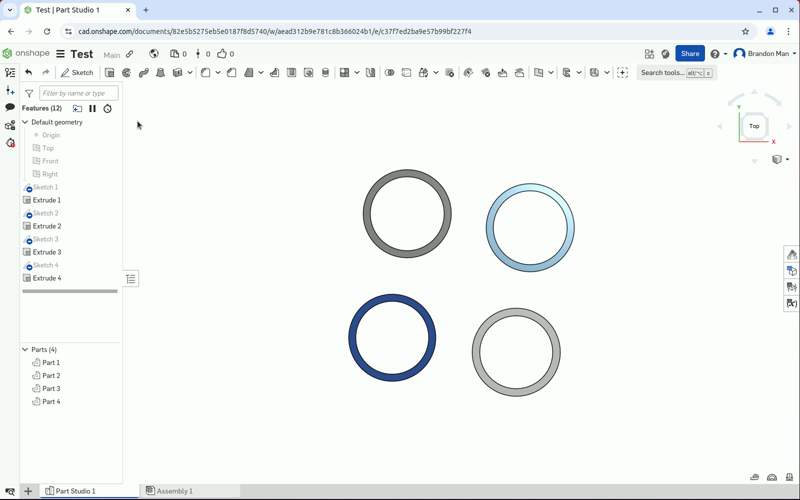
key(shift+h)
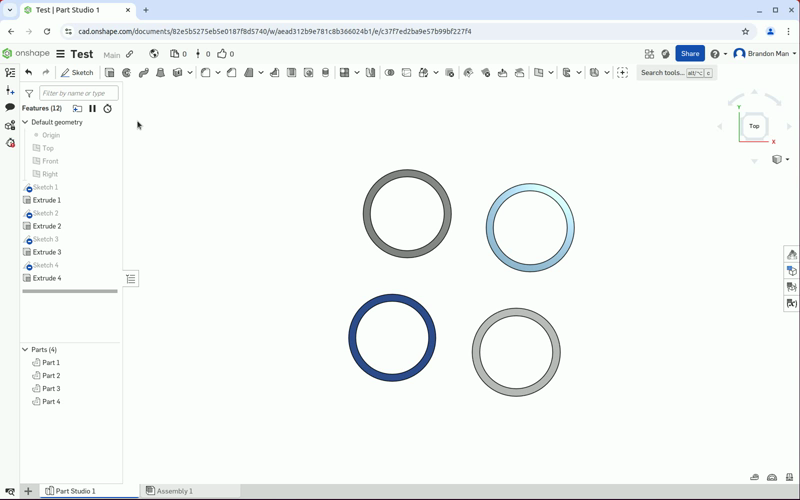
key(shift+h)
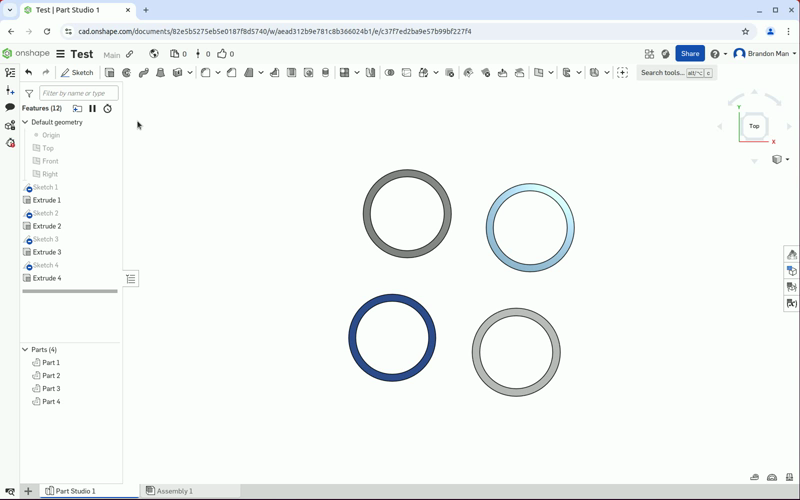
mouse_move(73, 189)
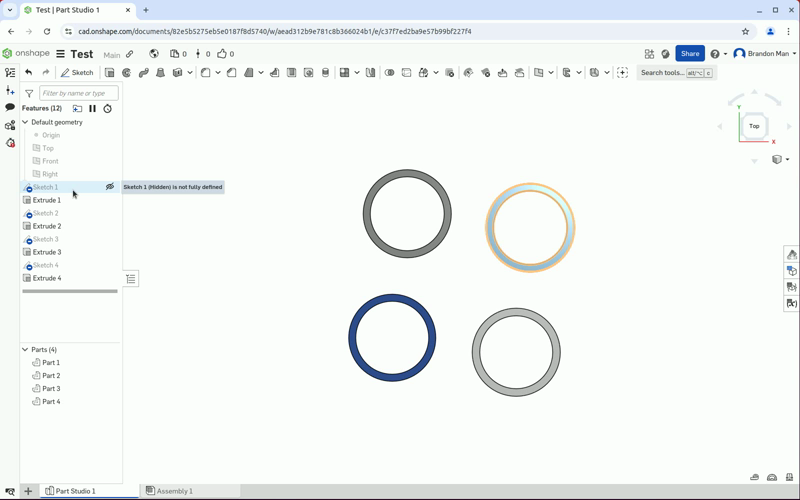
click(73, 189)
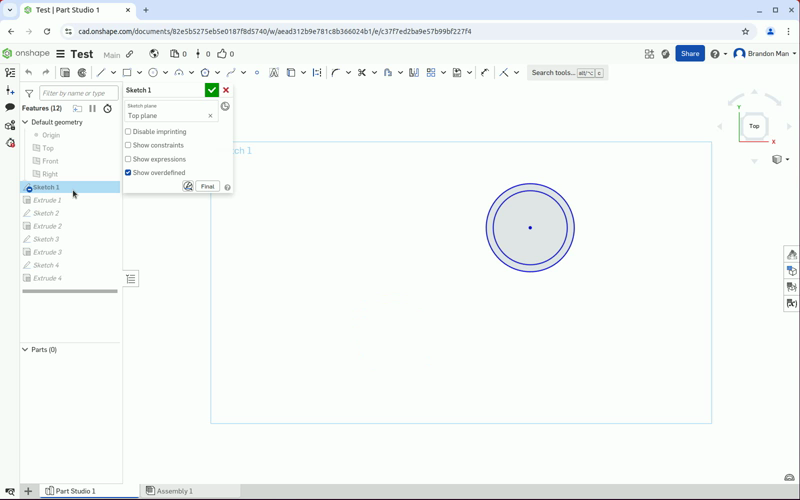
mouse_move(229, 92)
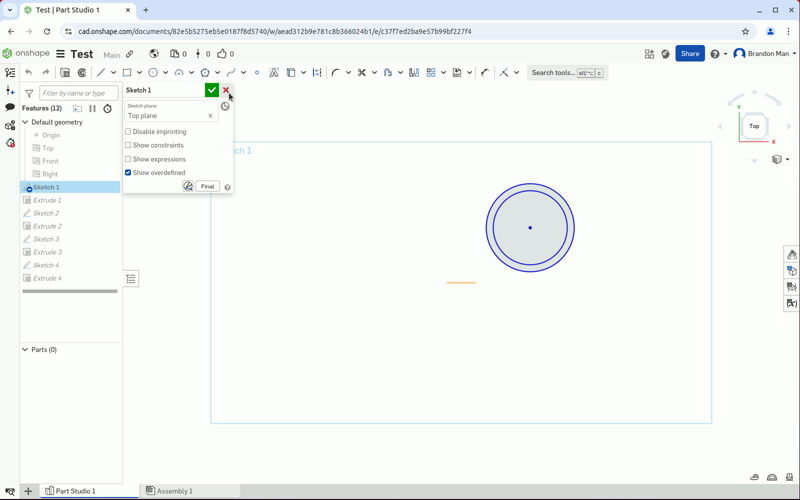
click(229, 92)
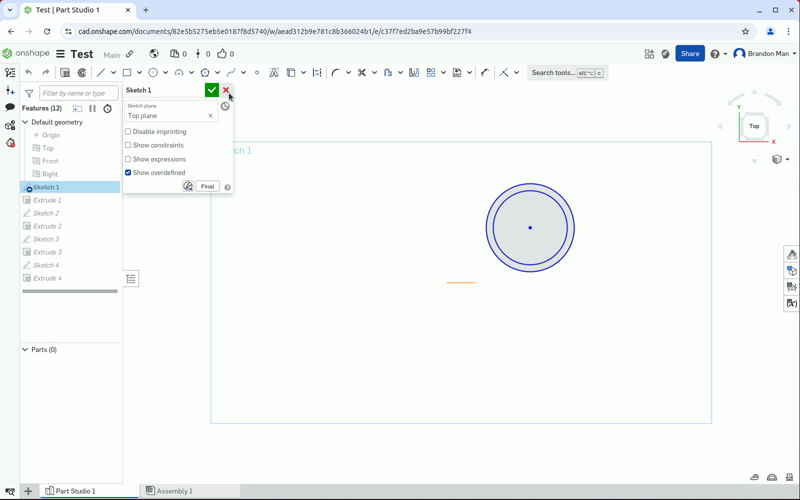
key(shift+s)
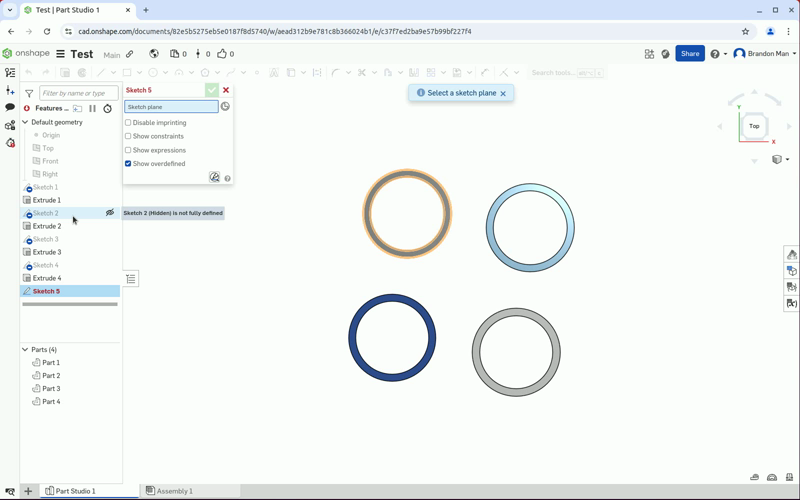
scroll(3)
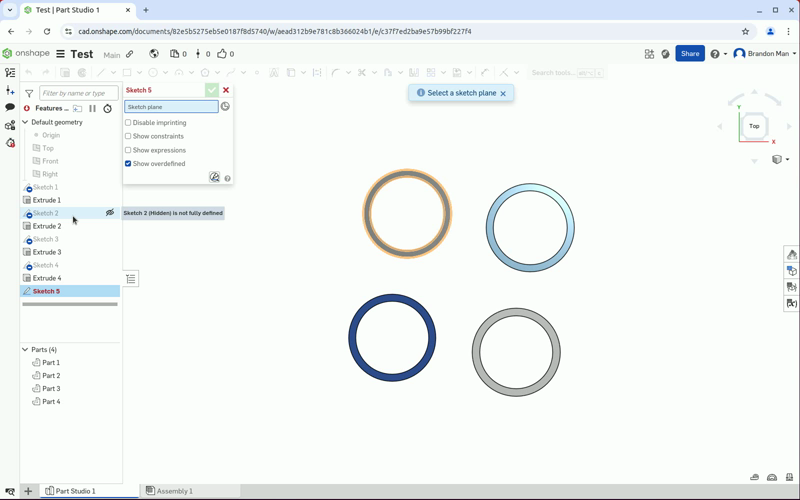
mouse_move(73, 150)
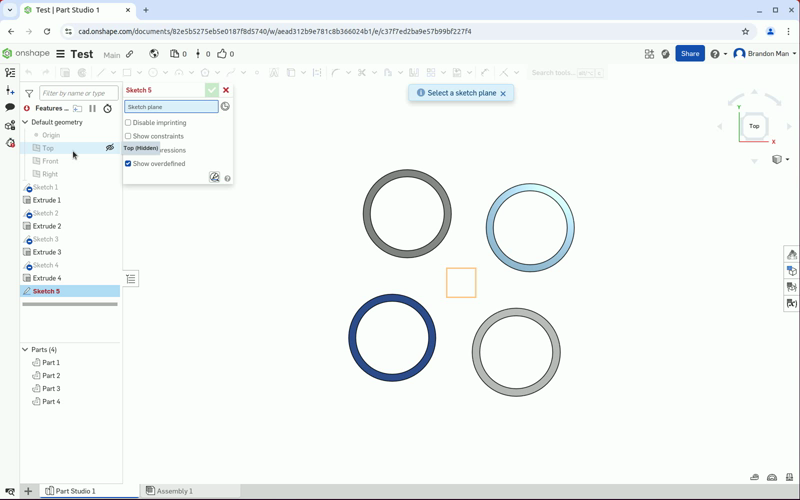
click(73, 150)
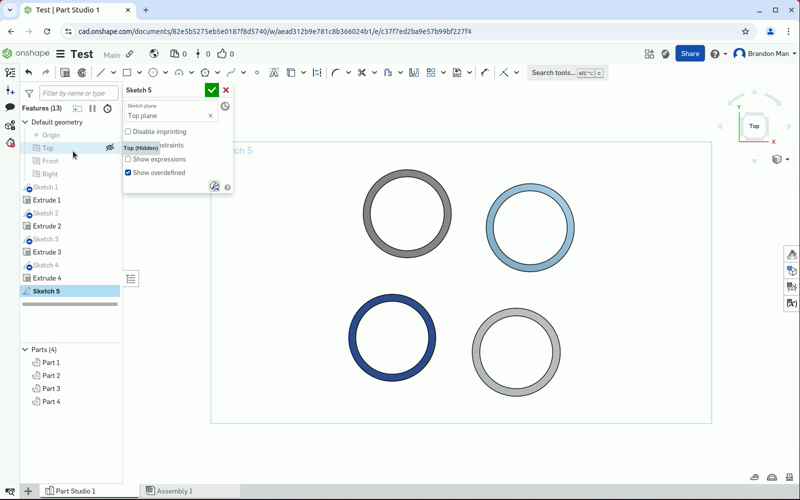
mouse_move(73, 352)
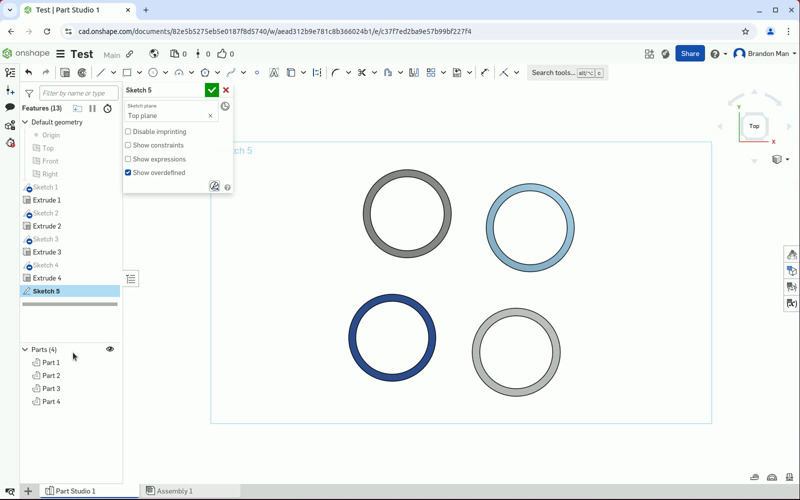
key(y)
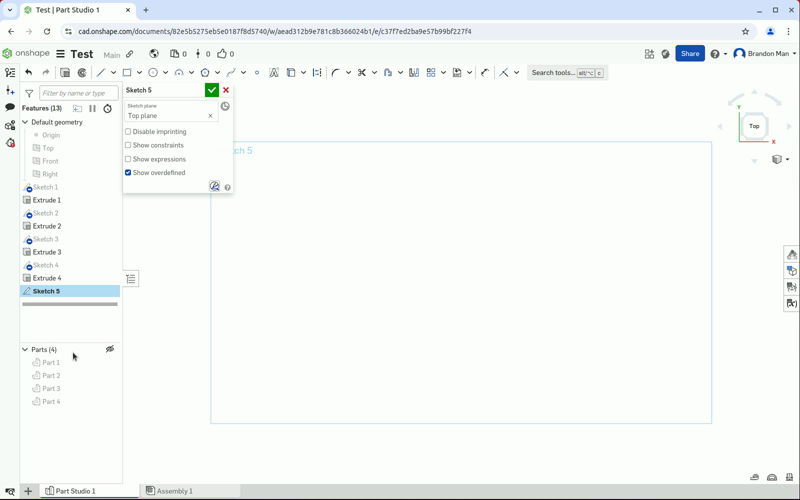
key(l)
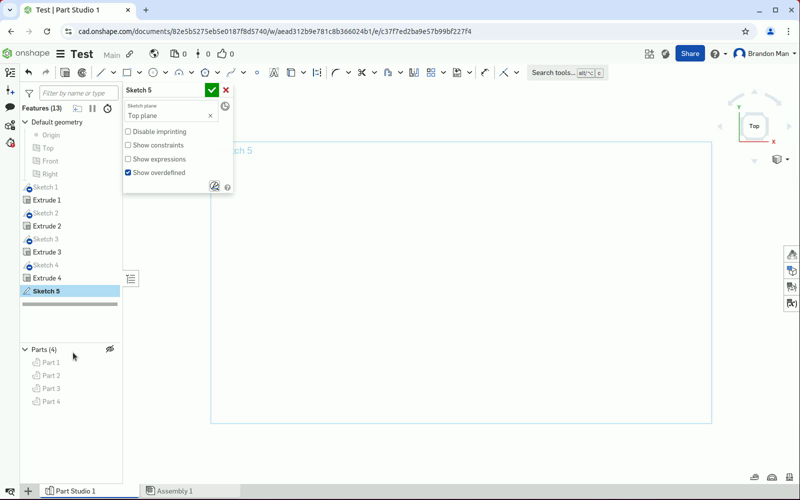
key_down(shift)
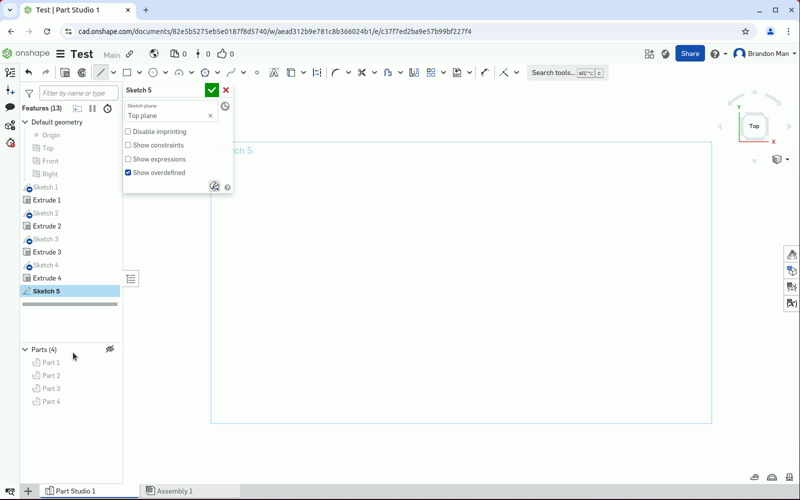
mouse_move(384, 282)
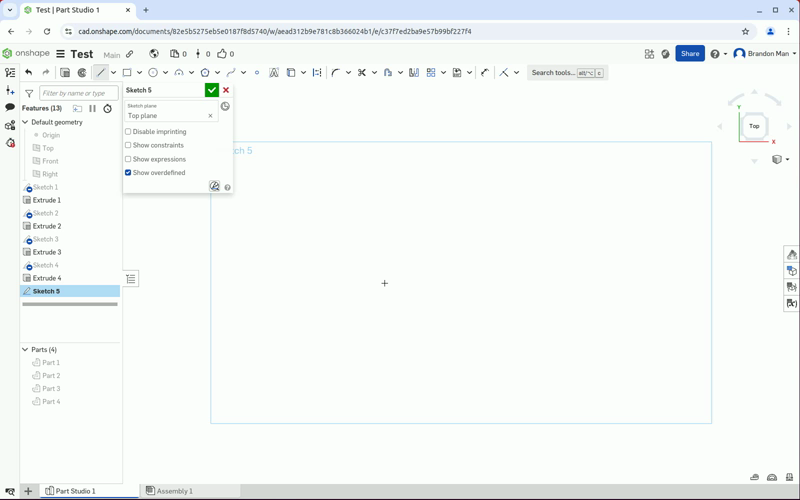
click(384, 282)
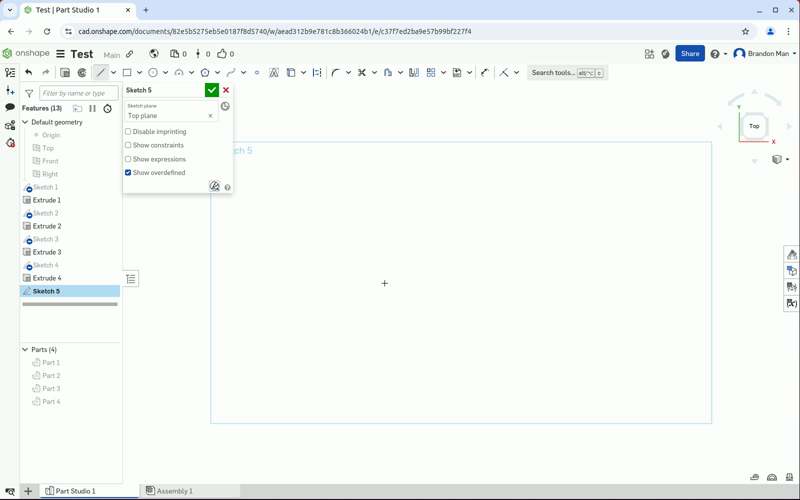
key_up(shift)
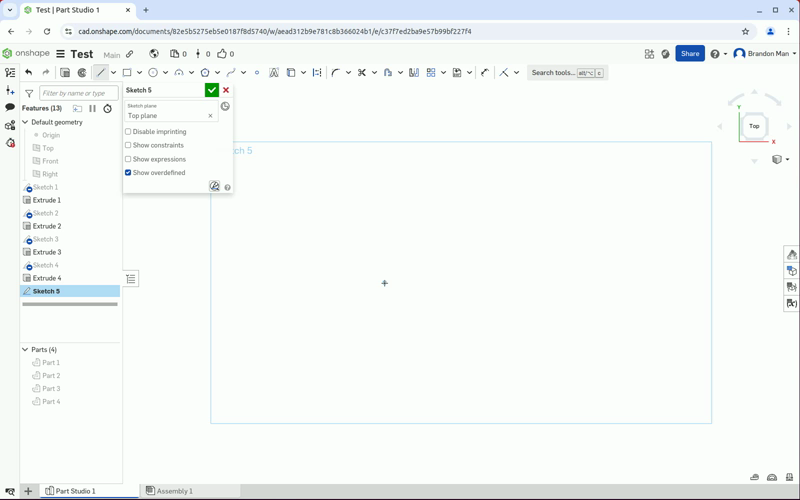
key_down(shift)
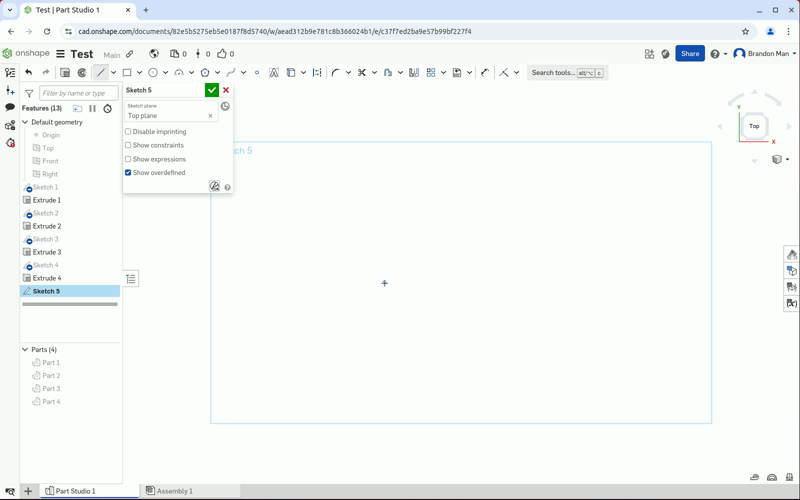
mouse_move(414, 282)
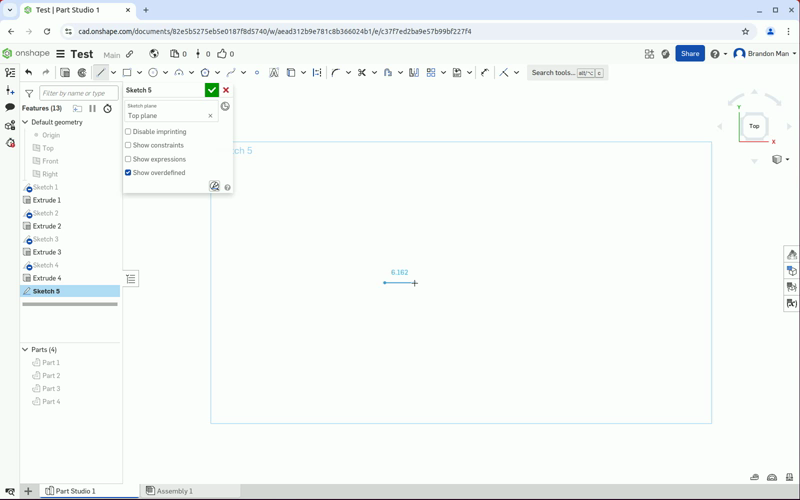
mouse_move(413, 301)
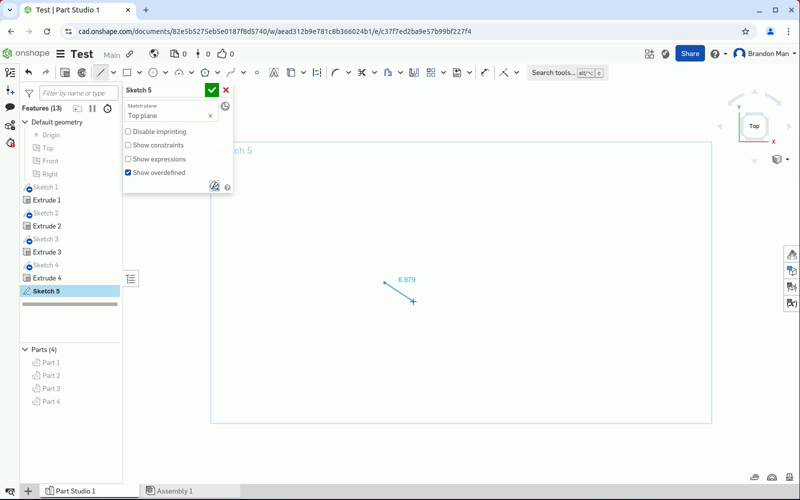
click(413, 301)
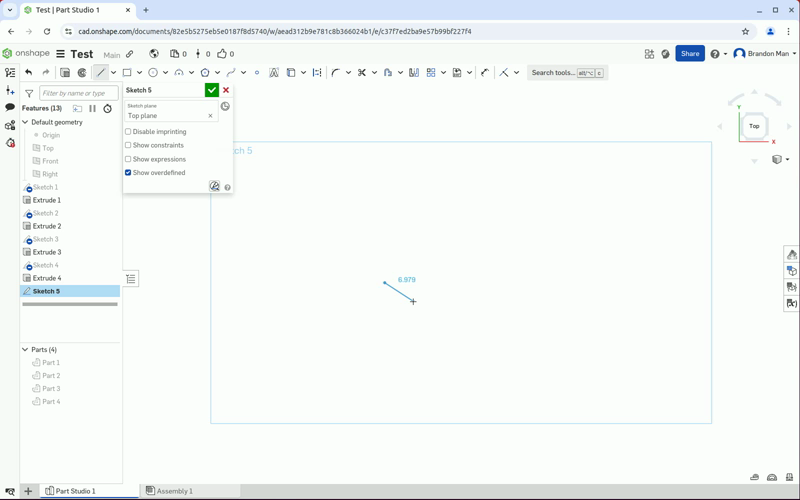
key_up(shift)
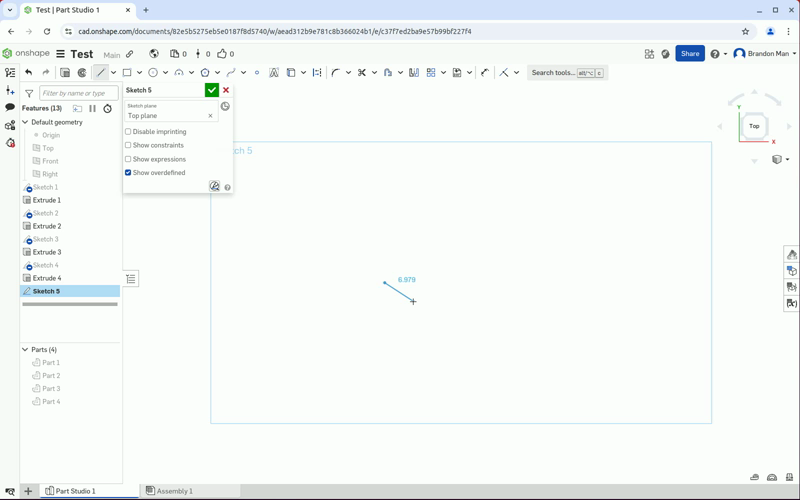
key(esc)
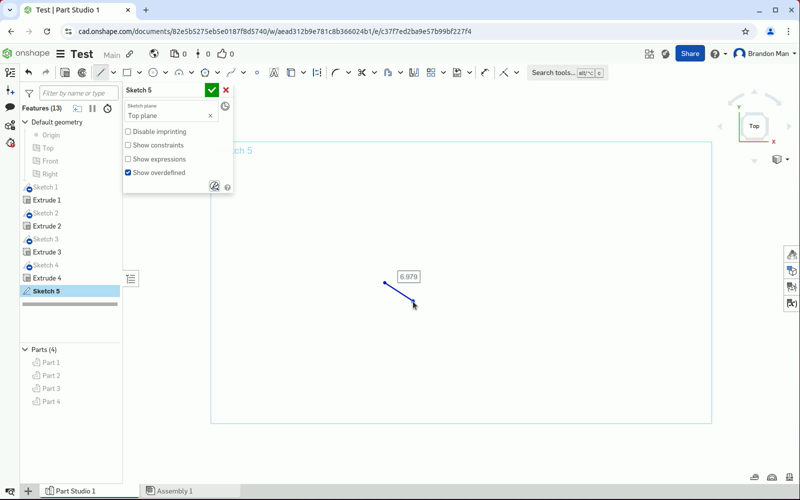
key(a)
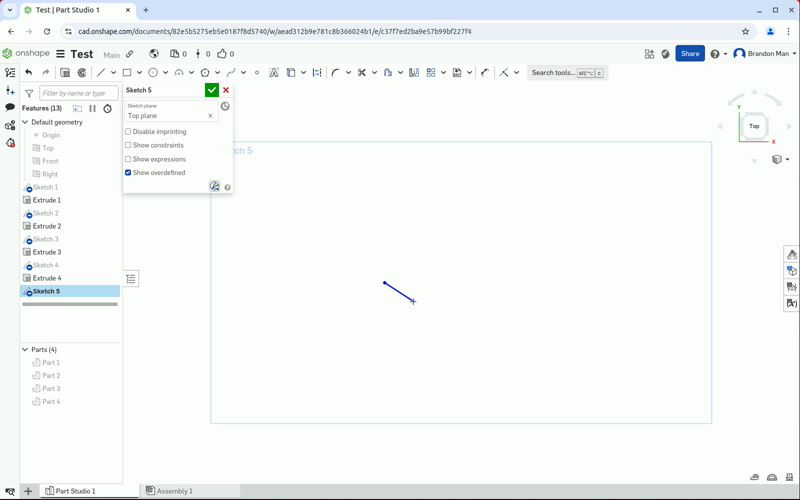
mouse_move(413, 301)
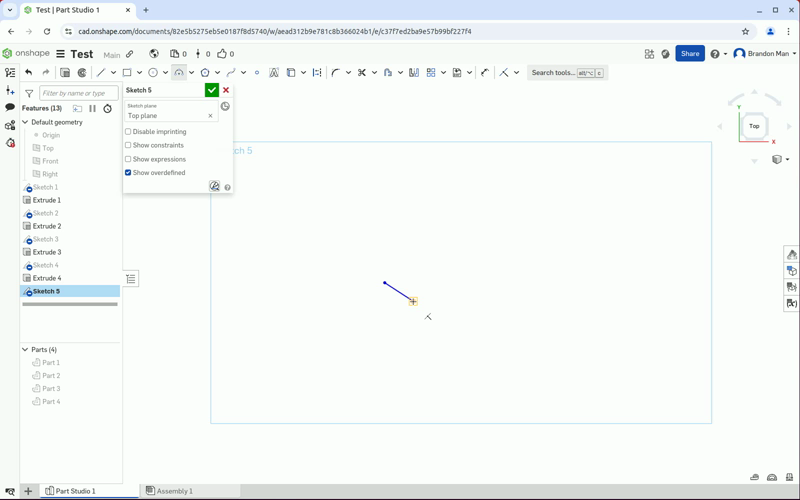
click(413, 301)
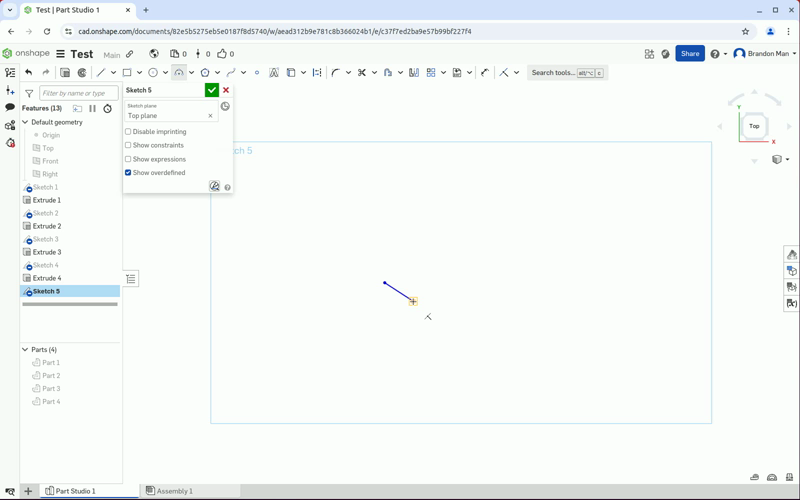
key_down(shift)
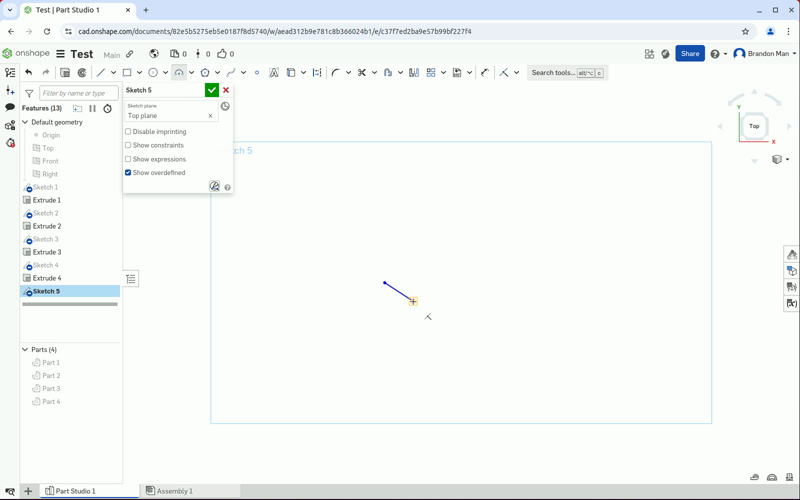
mouse_move(432, 329)
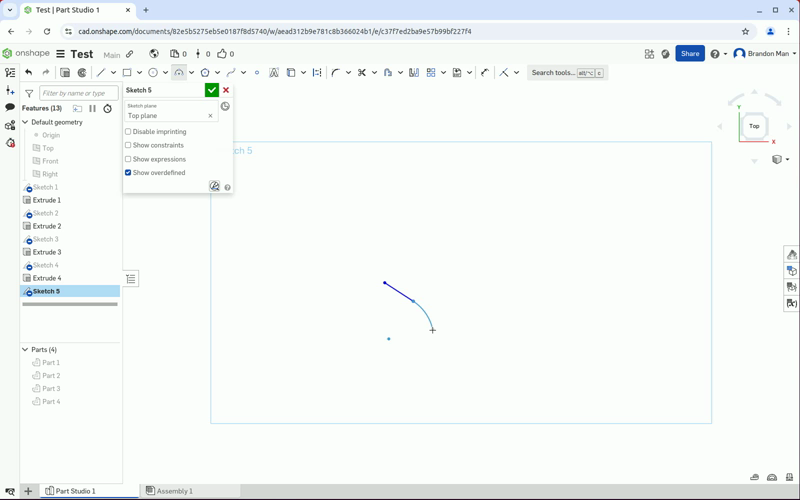
click(432, 329)
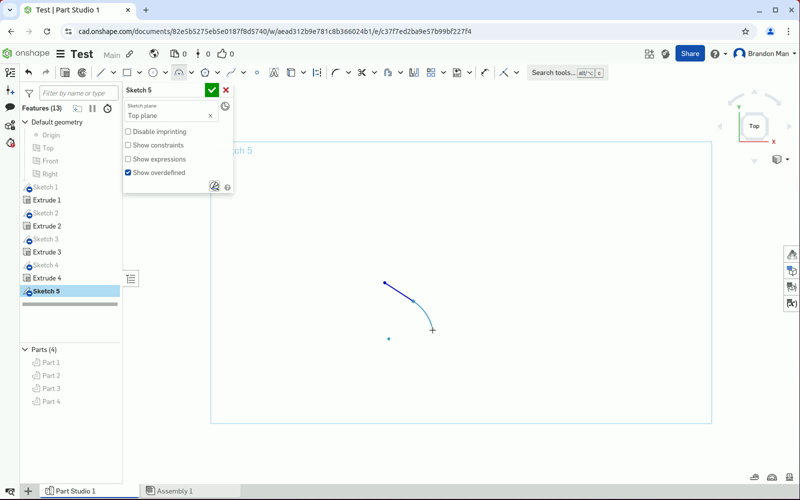
mouse_move(426, 313)
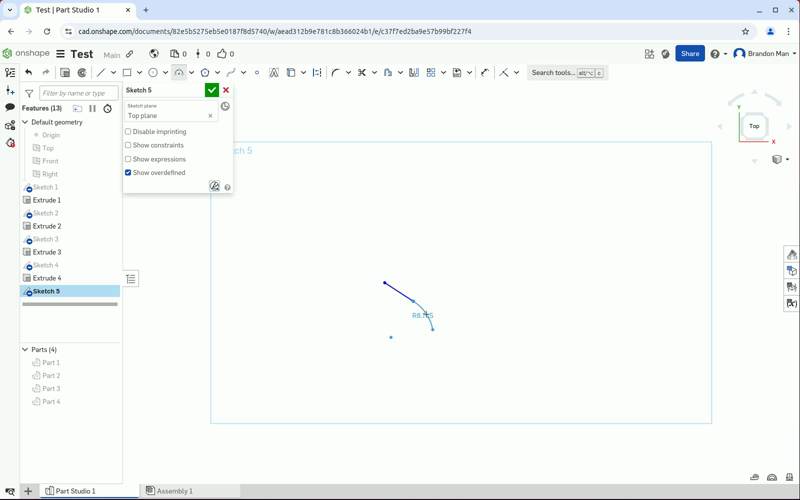
click(426, 313)
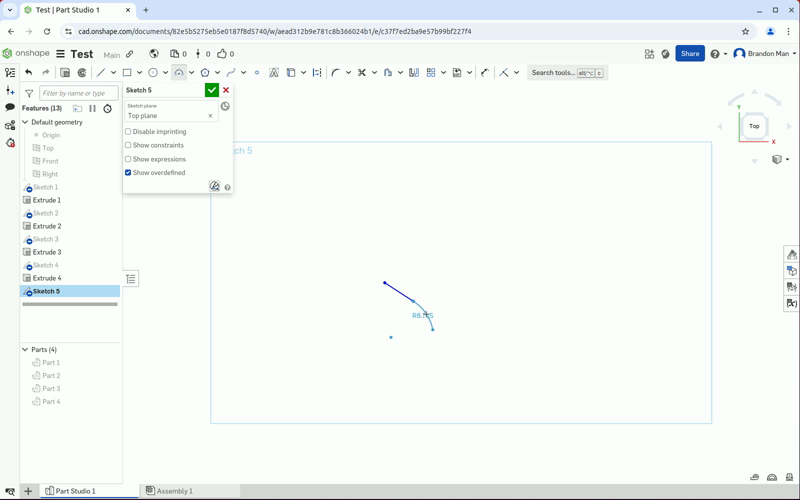
key_up(shift)
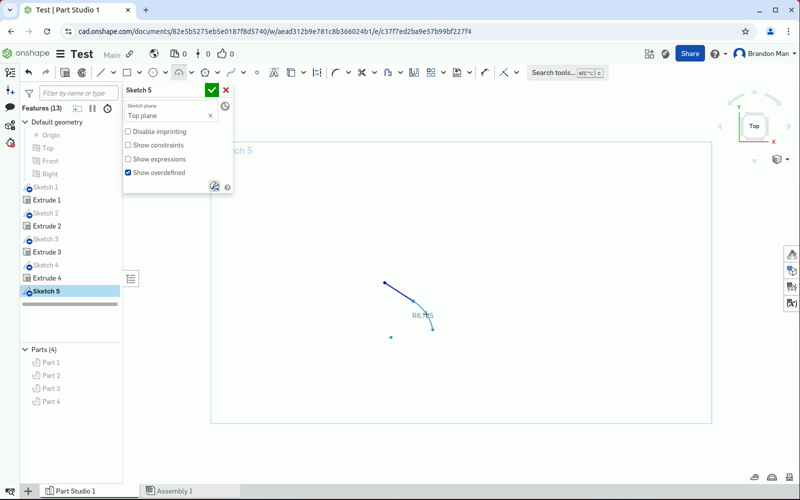
key(esc)
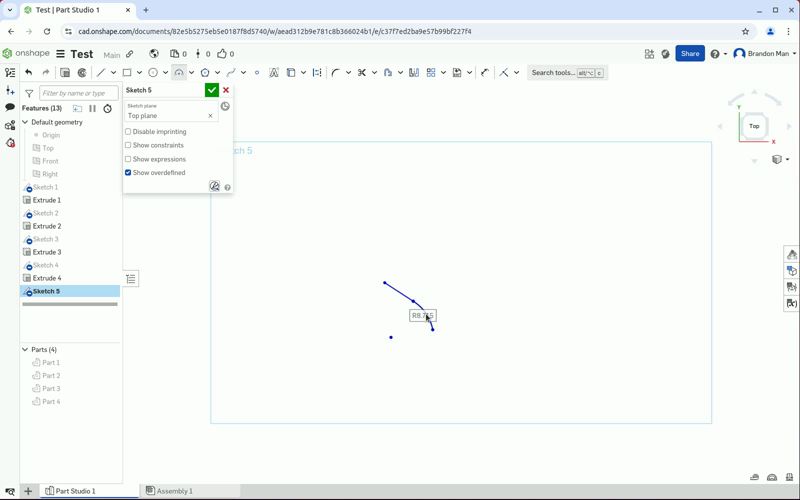
key(l)
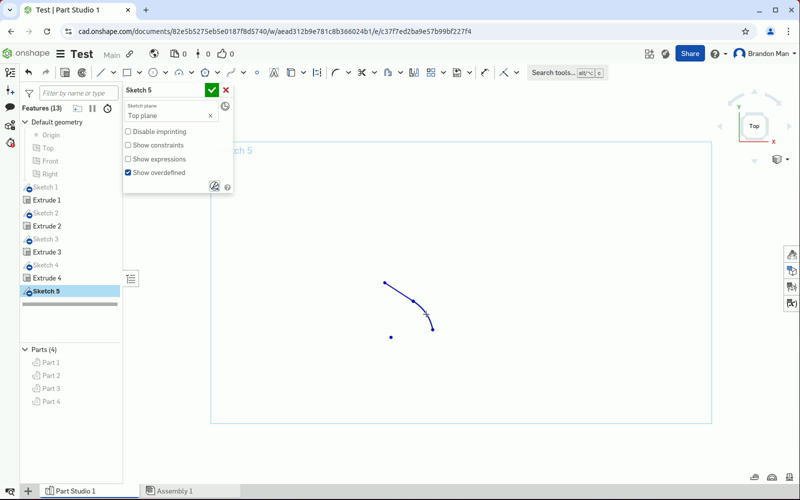
mouse_move(432, 329)
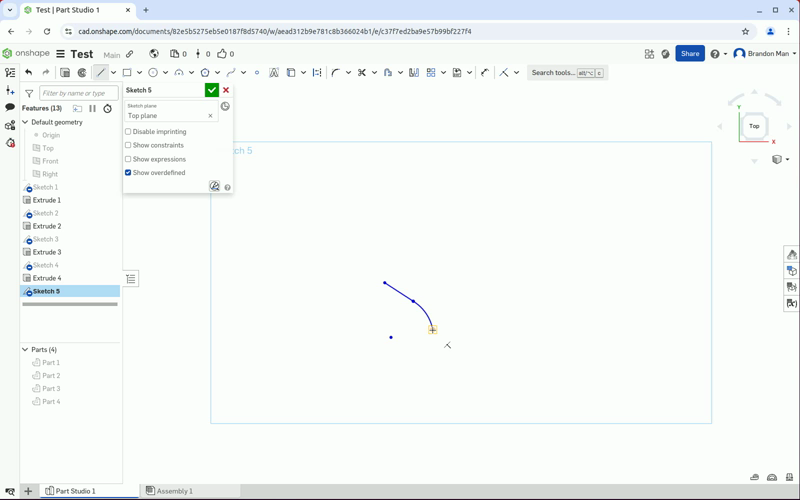
click(432, 329)
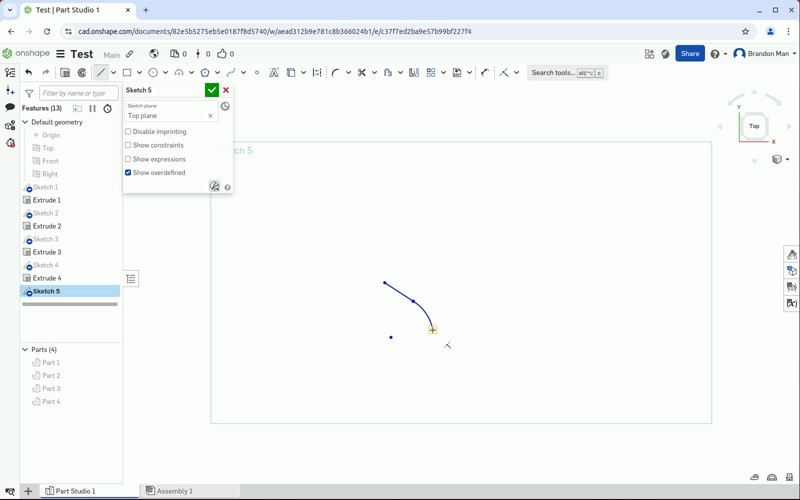
key_down(shift)
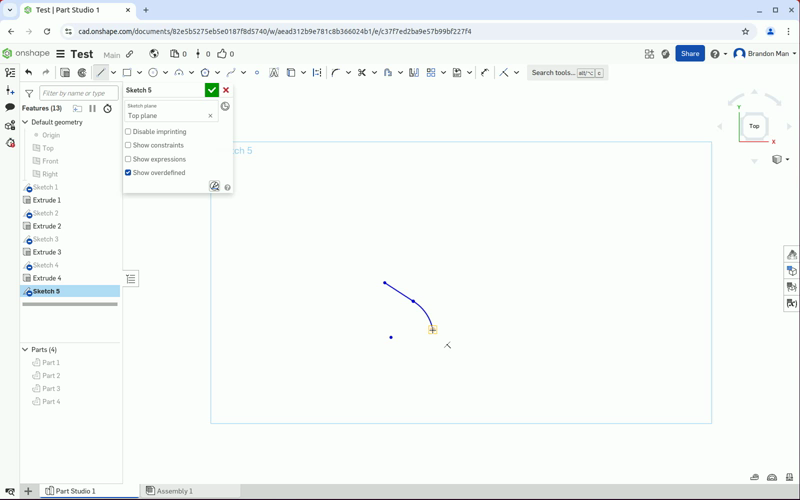
mouse_move(462, 329)
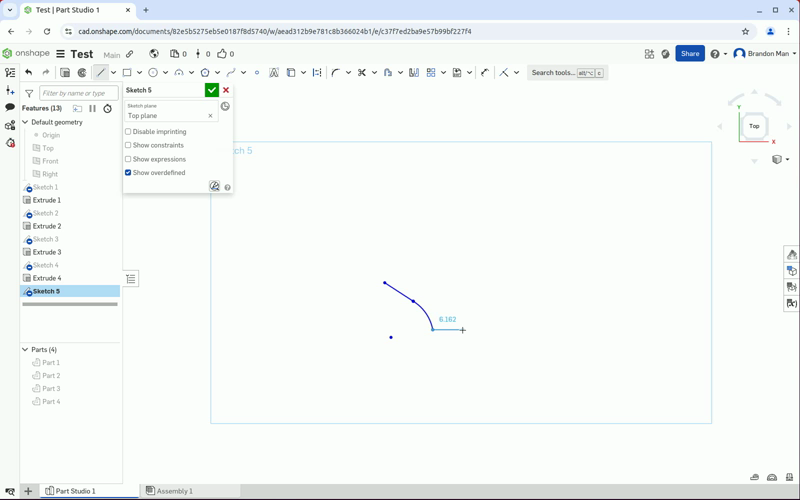
mouse_move(448, 346)
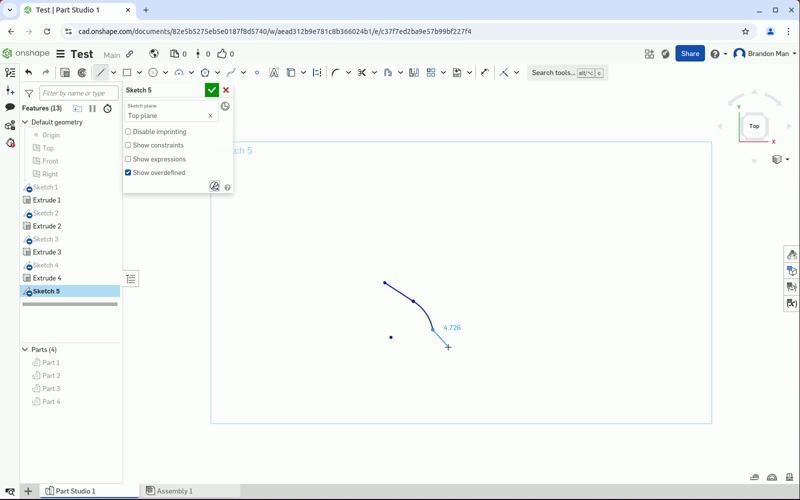
click(448, 346)
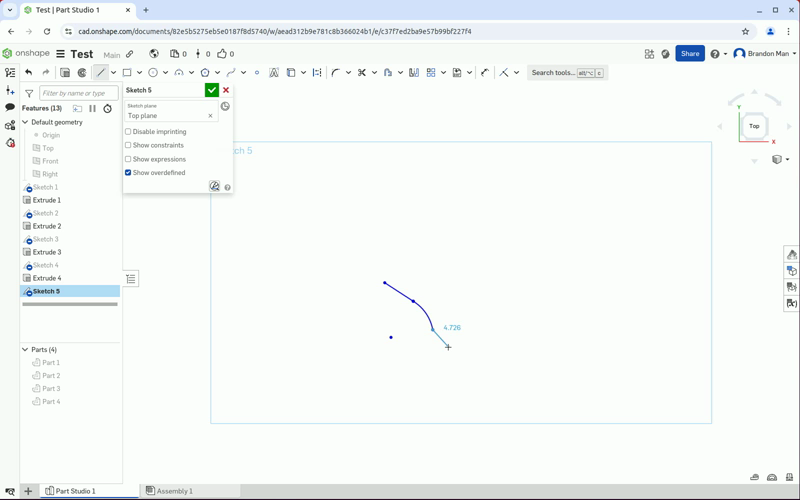
key_up(shift)
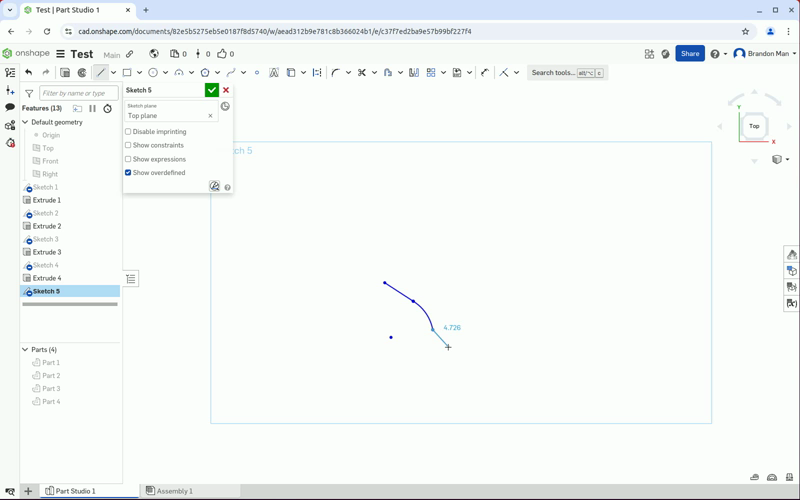
key_down(shift)
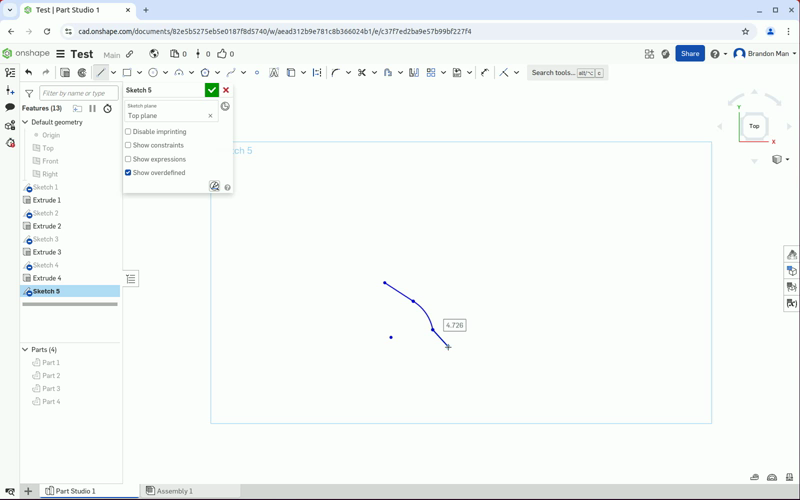
mouse_move(478, 346)
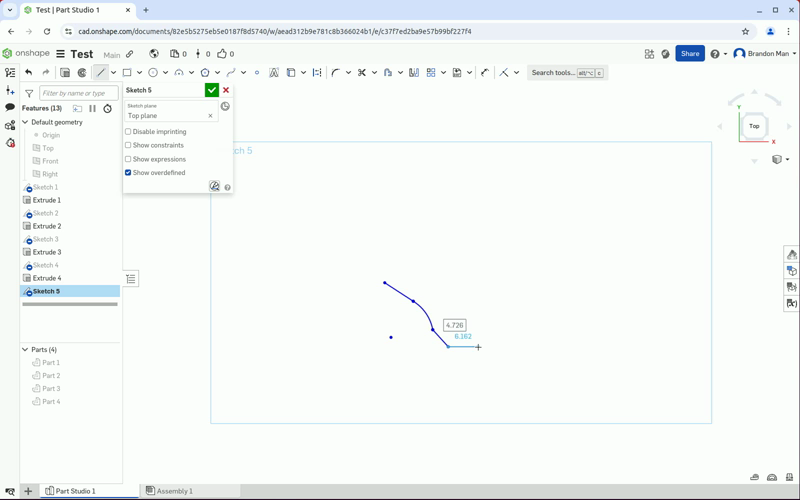
mouse_move(470, 346)
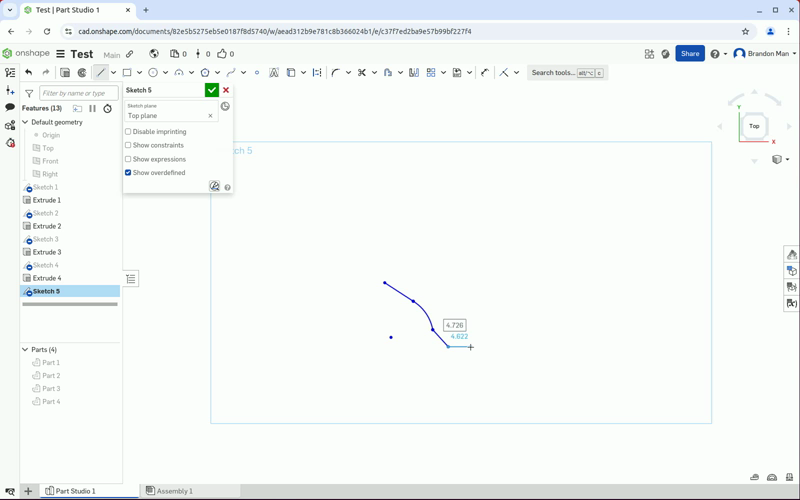
click(470, 346)
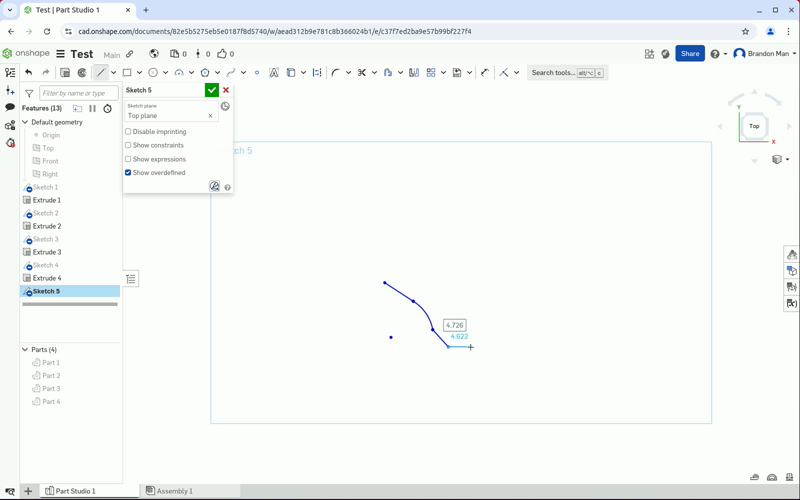
key_up(shift)
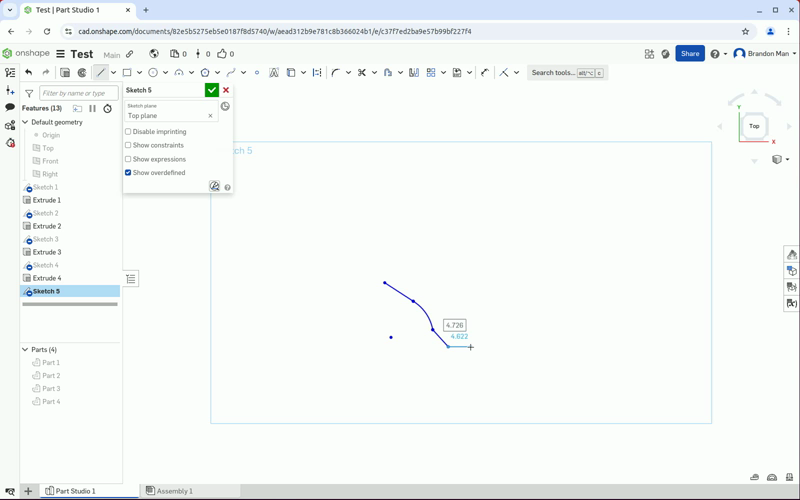
key(esc)
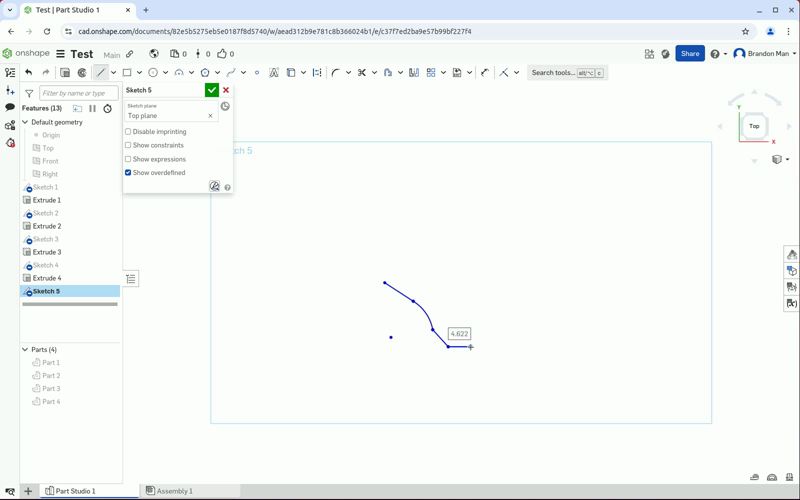
key(a)
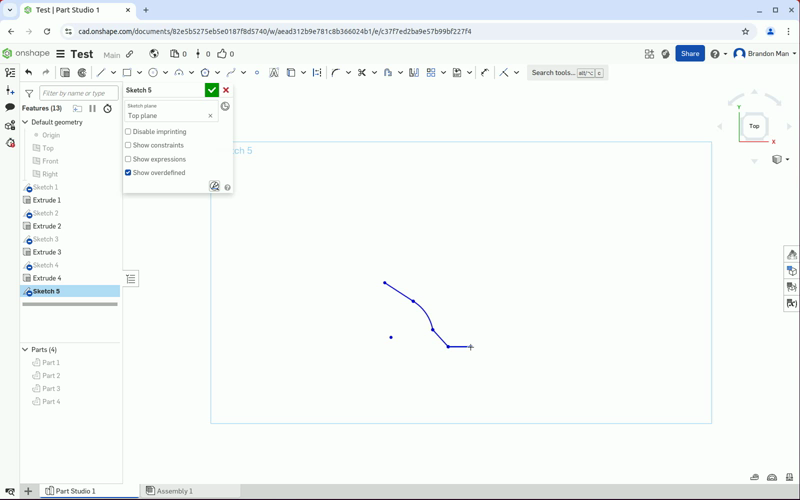
mouse_move(470, 346)
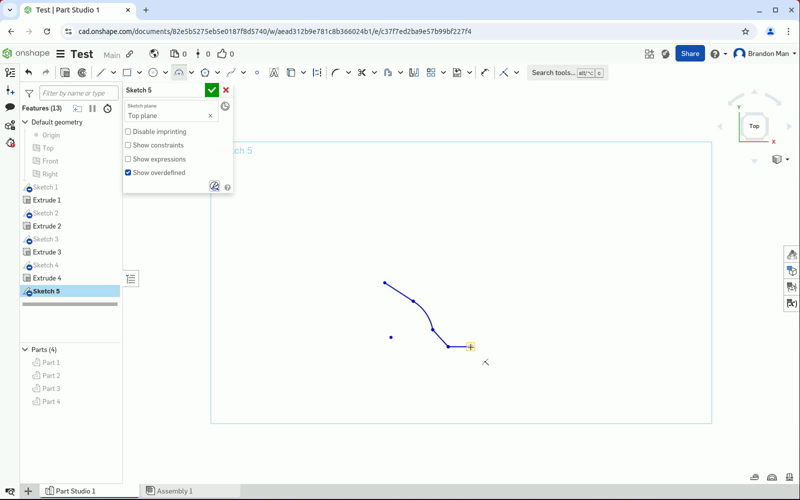
click(470, 346)
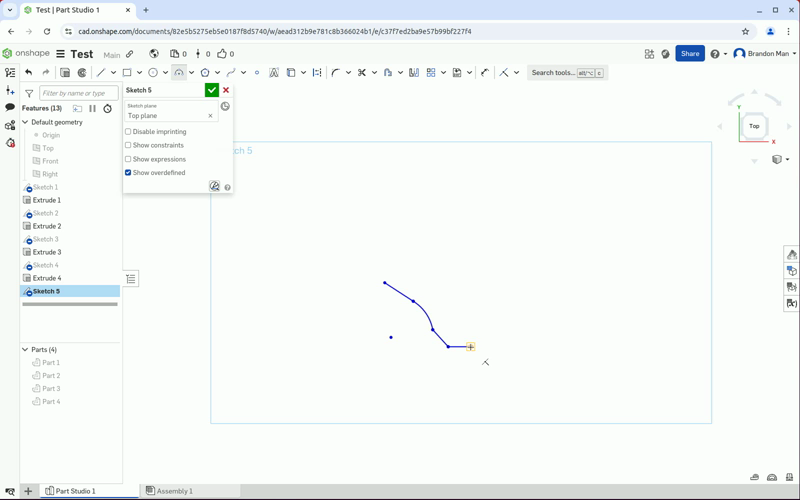
key_down(shift)
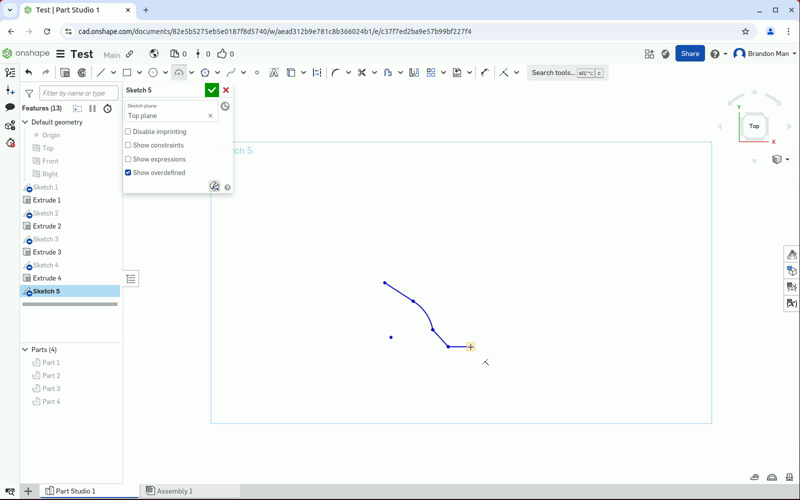
mouse_move(528, 311)
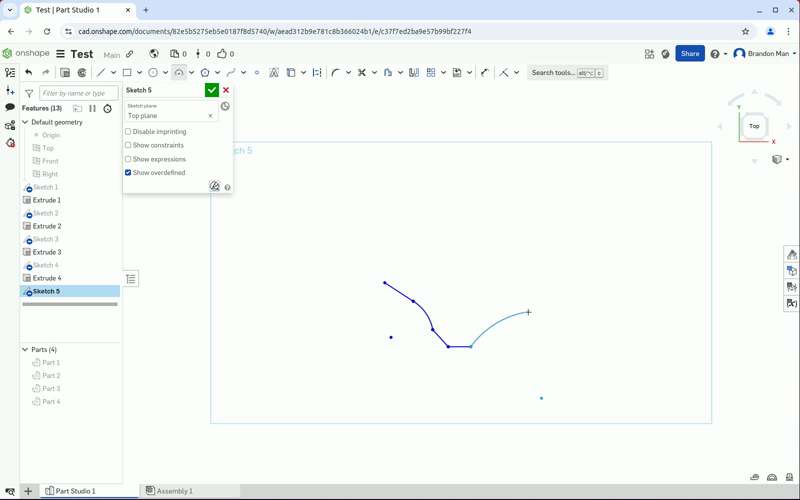
click(528, 311)
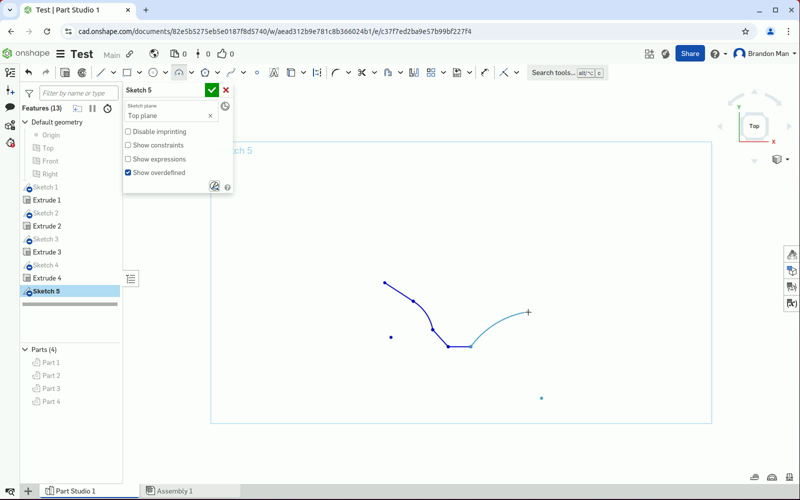
mouse_move(491, 315)
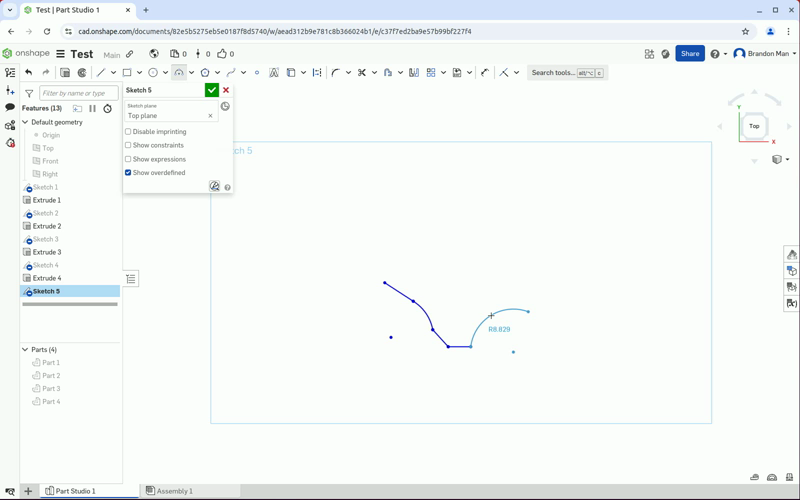
click(491, 315)
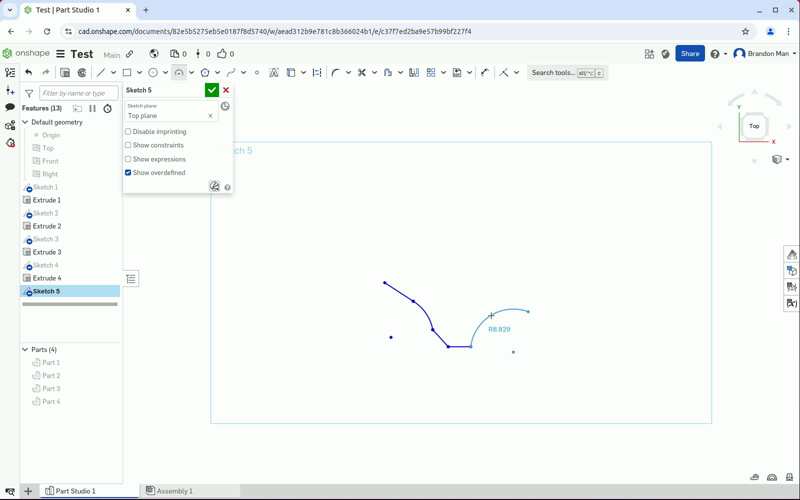
key_up(shift)
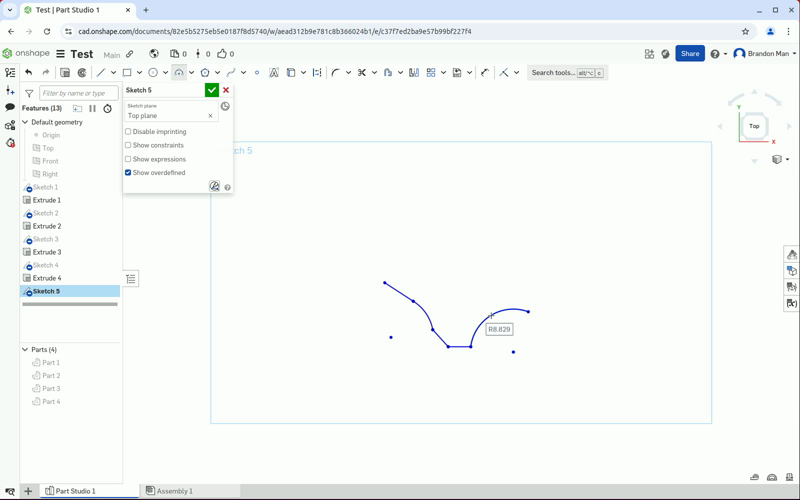
key(esc)
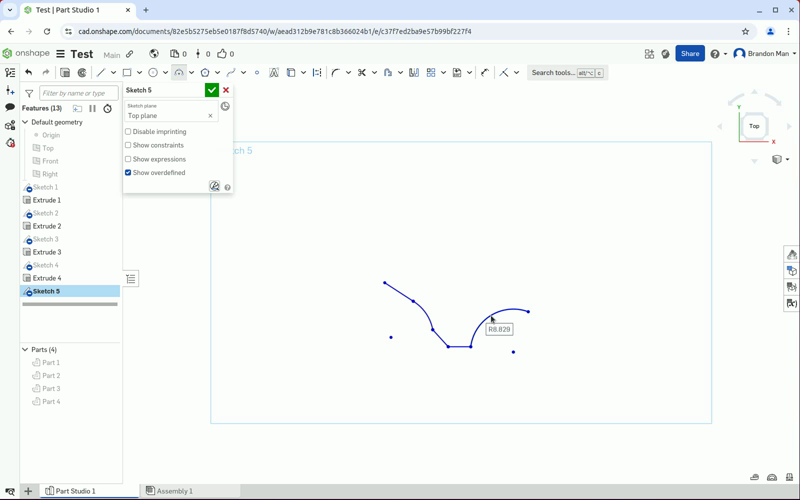
key(l)
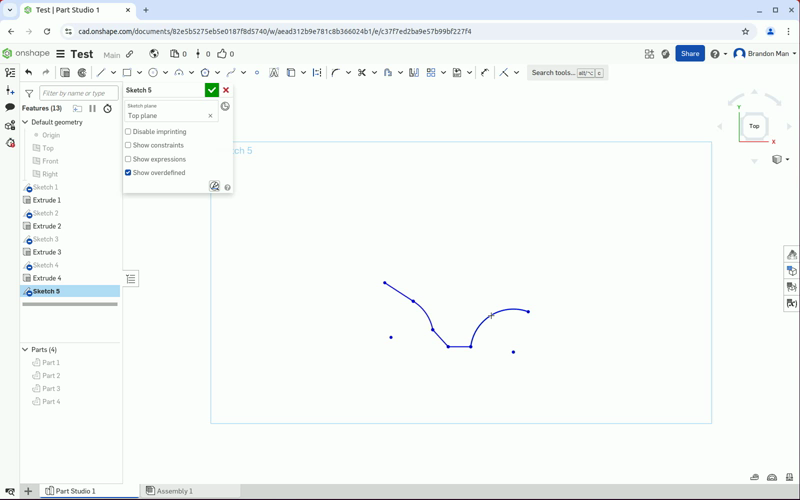
mouse_move(528, 311)
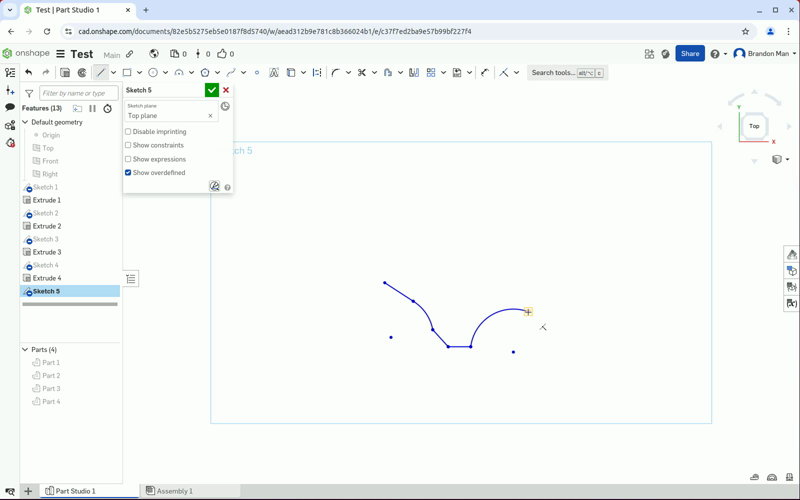
click(528, 311)
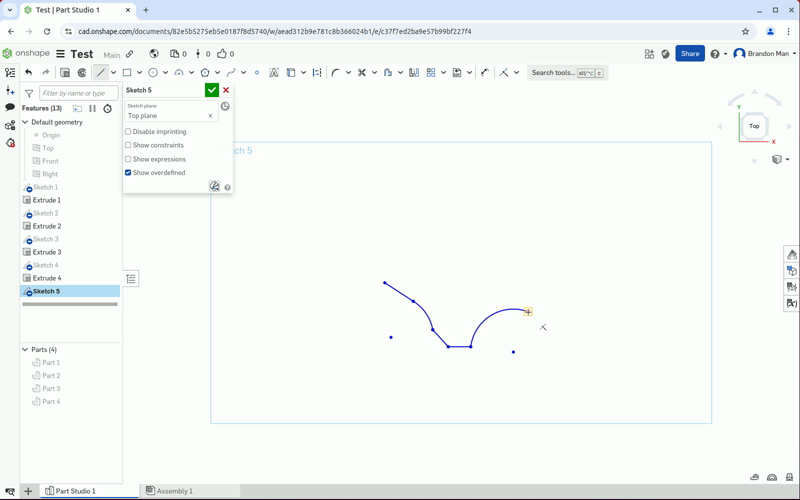
key_down(shift)
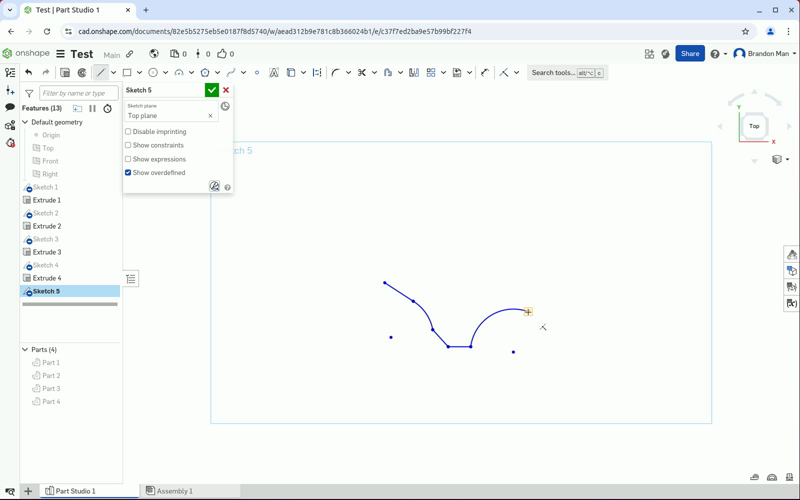
mouse_move(558, 311)
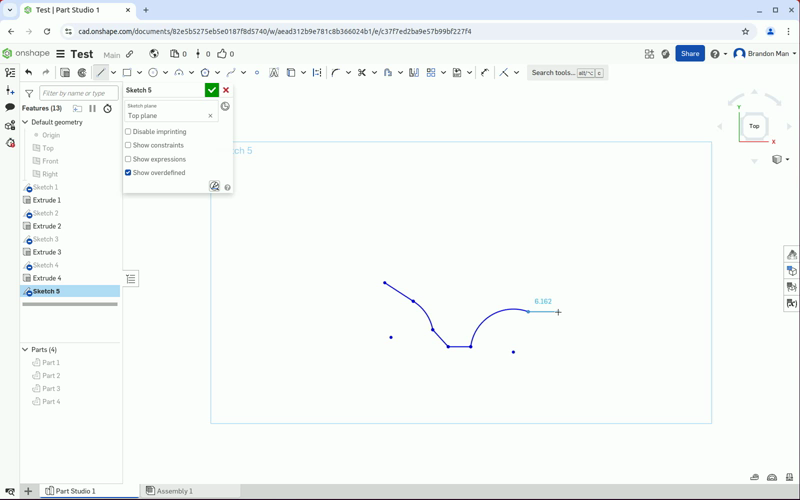
mouse_move(528, 290)
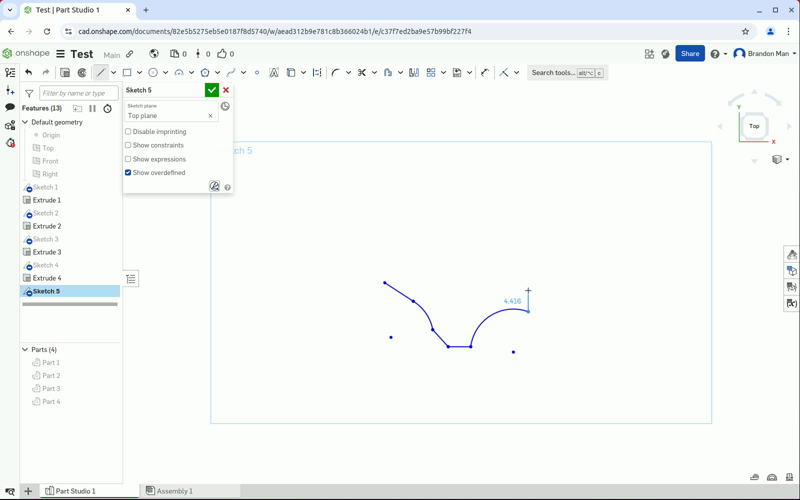
click(528, 290)
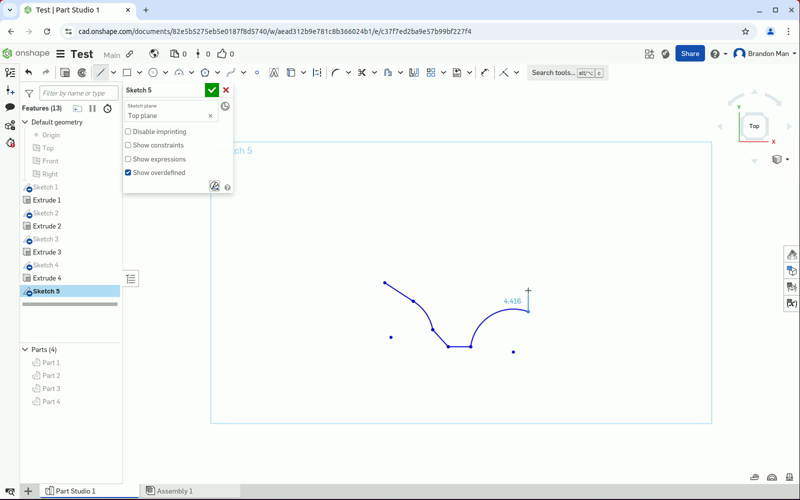
key_up(shift)
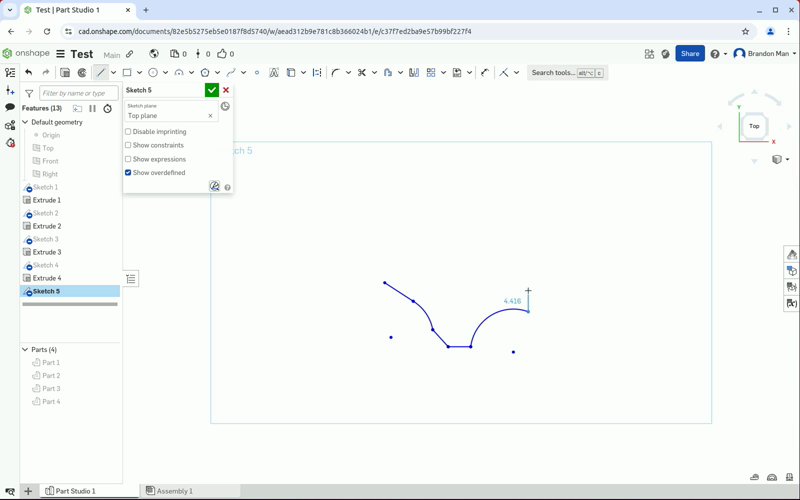
key_down(shift)
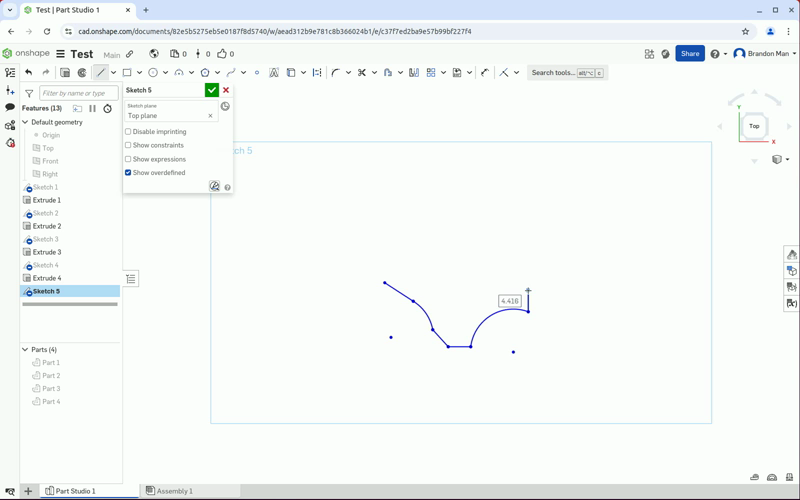
mouse_move(558, 290)
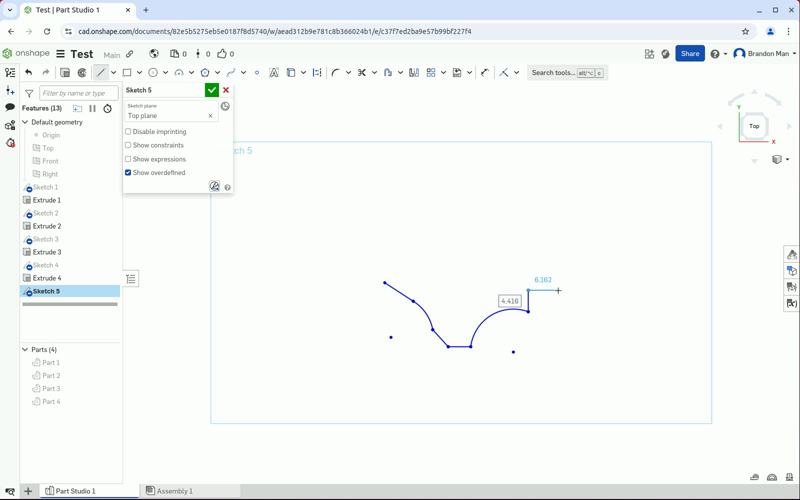
mouse_move(516, 269)
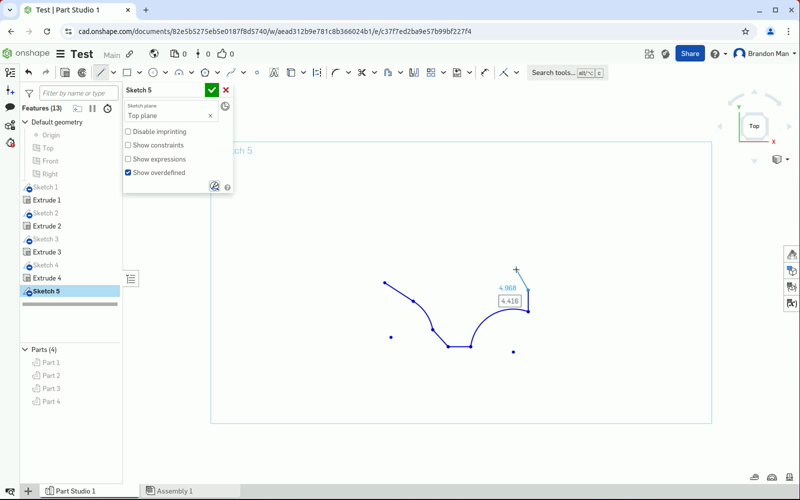
click(516, 269)
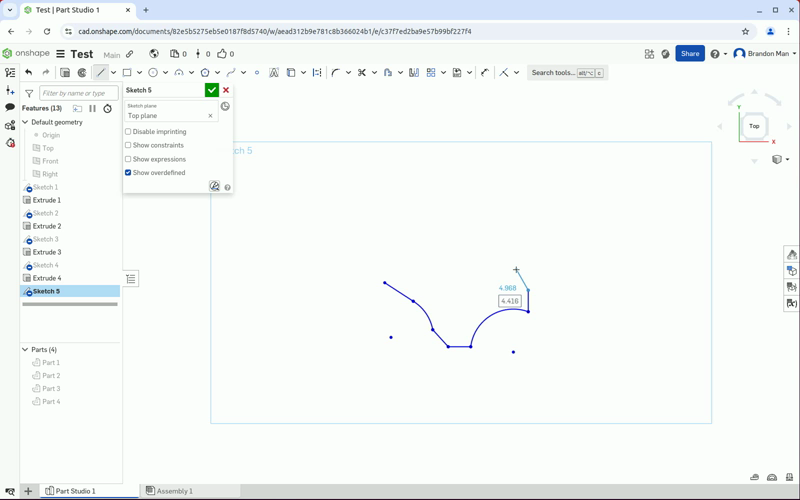
key_up(shift)
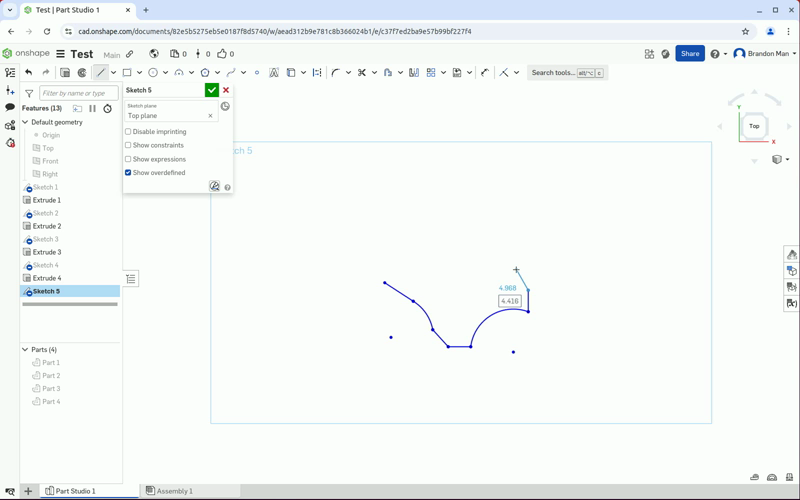
key(esc)
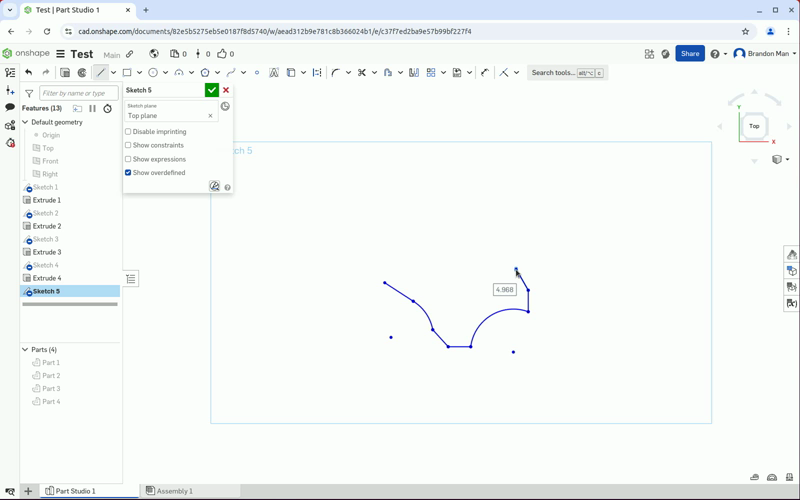
key(a)
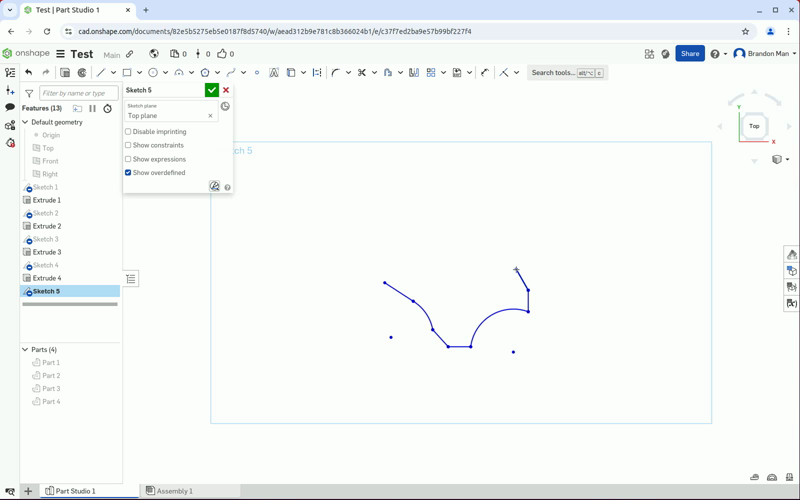
mouse_move(516, 269)
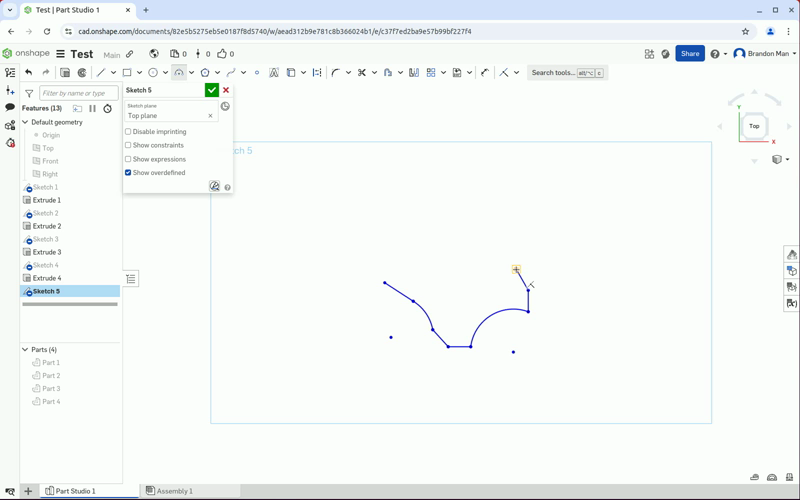
click(516, 269)
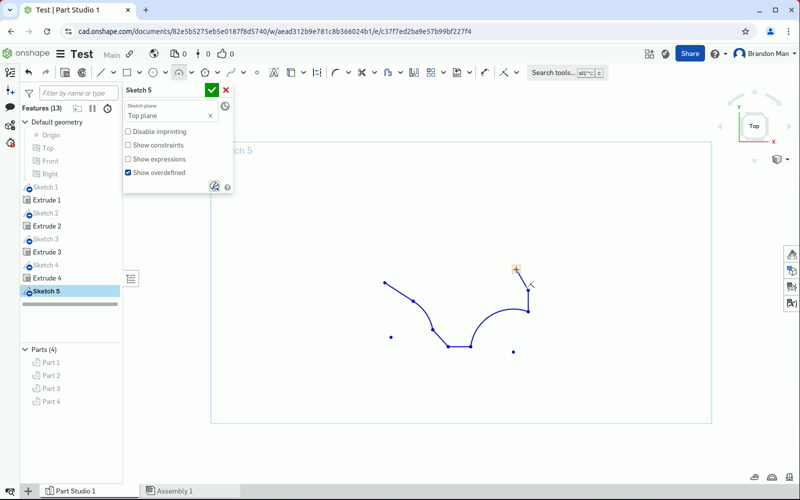
key_down(shift)
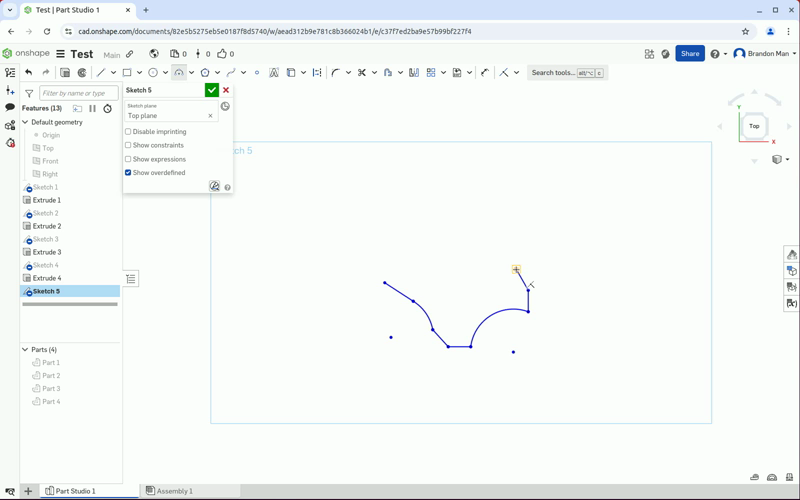
mouse_move(486, 226)
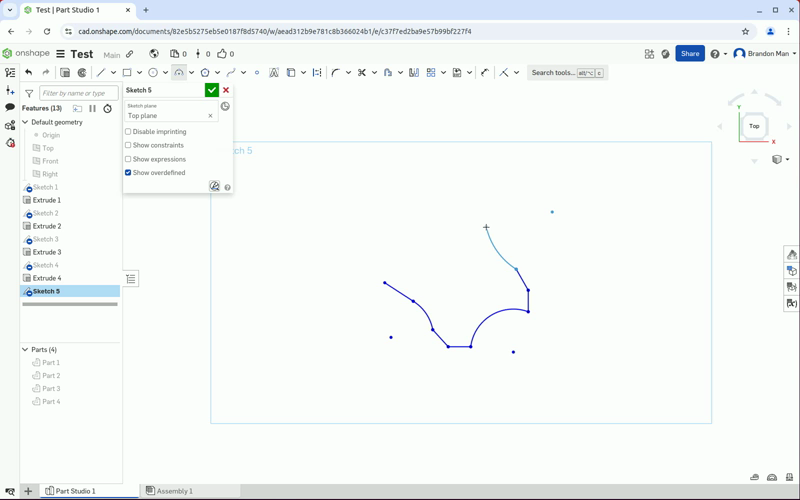
click(486, 226)
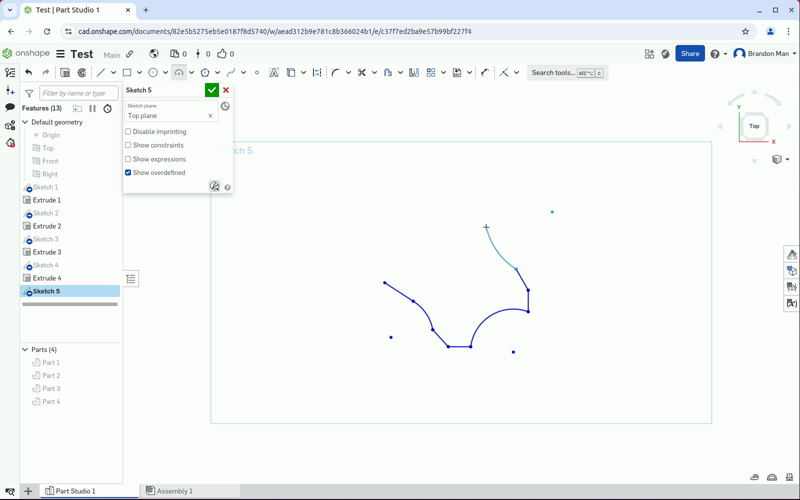
mouse_move(494, 253)
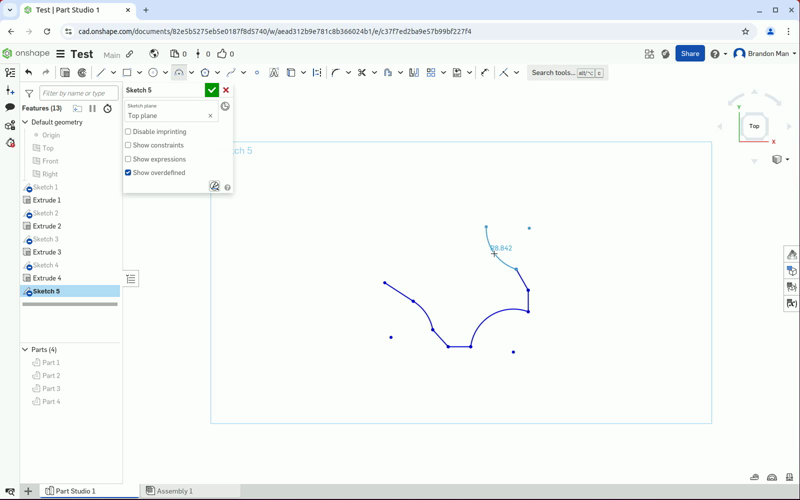
click(494, 253)
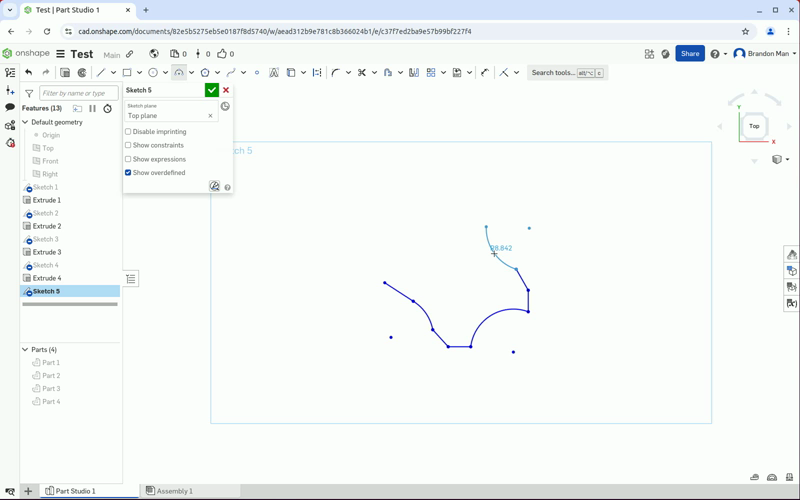
key_up(shift)
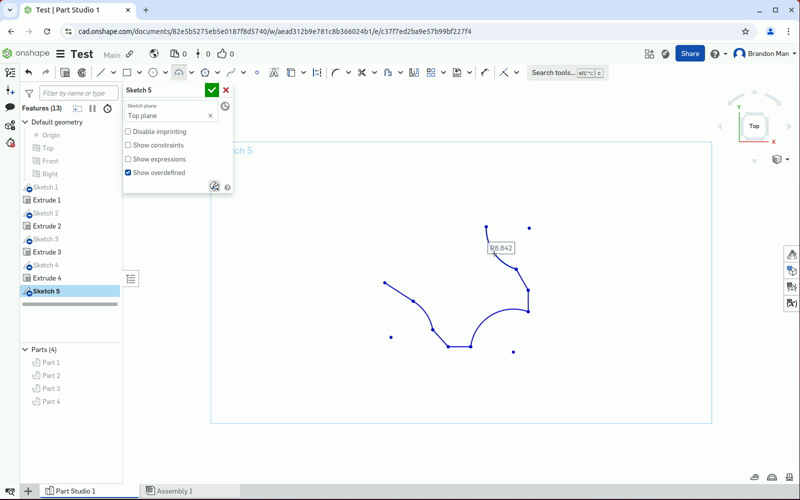
key(esc)
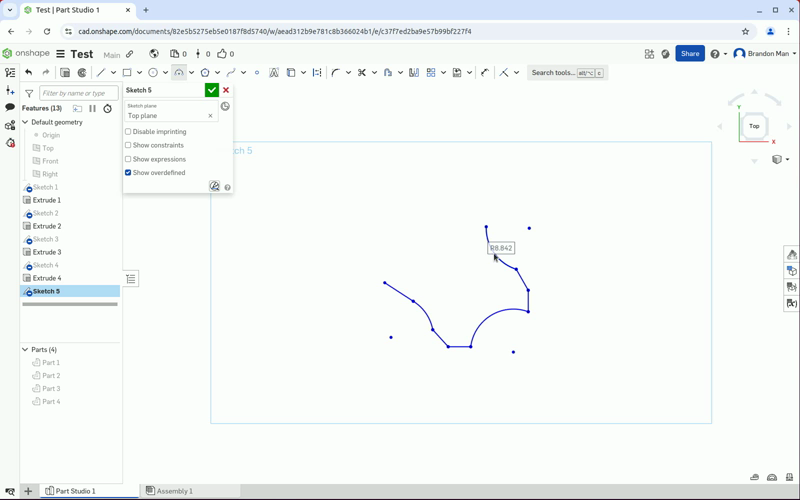
key(l)
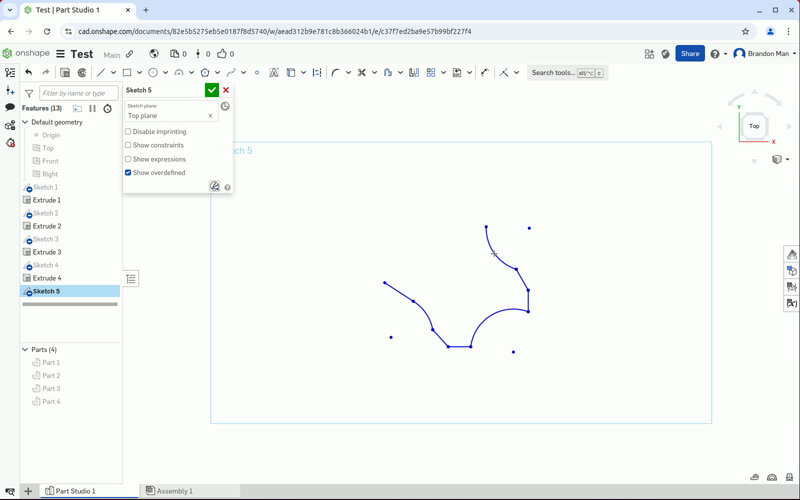
mouse_move(486, 226)
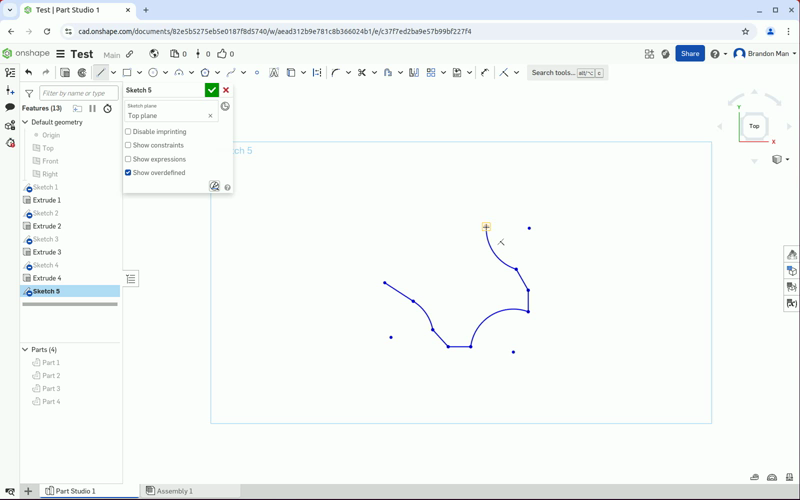
click(486, 226)
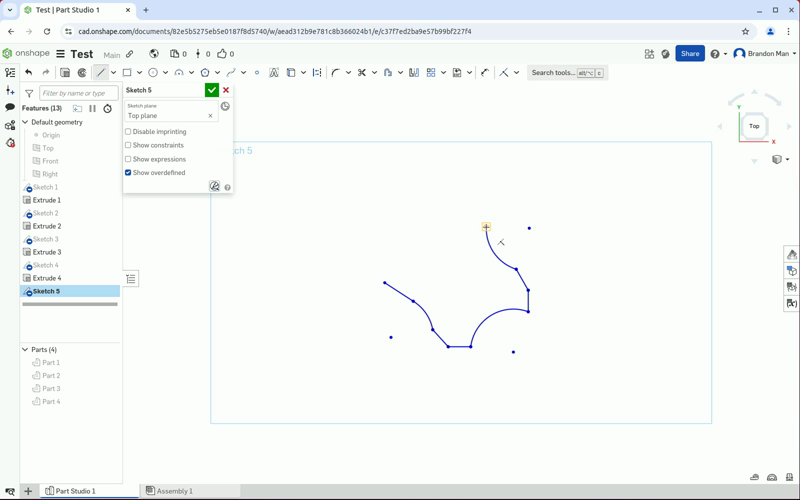
key_down(shift)
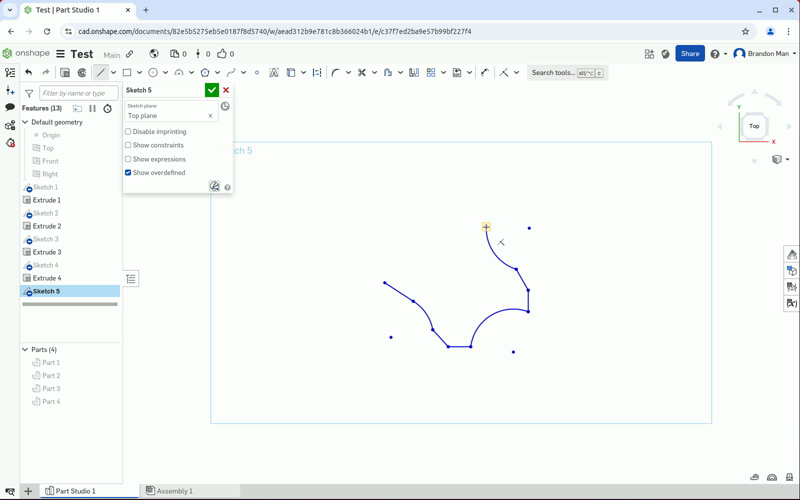
mouse_move(516, 226)
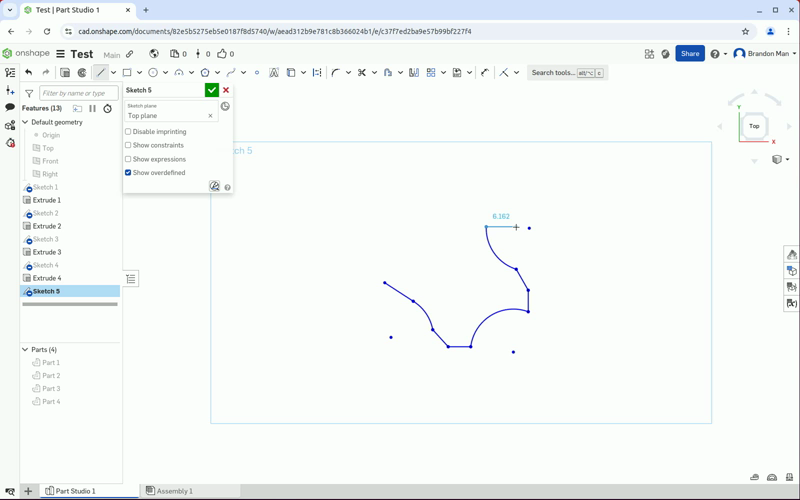
mouse_move(470, 204)
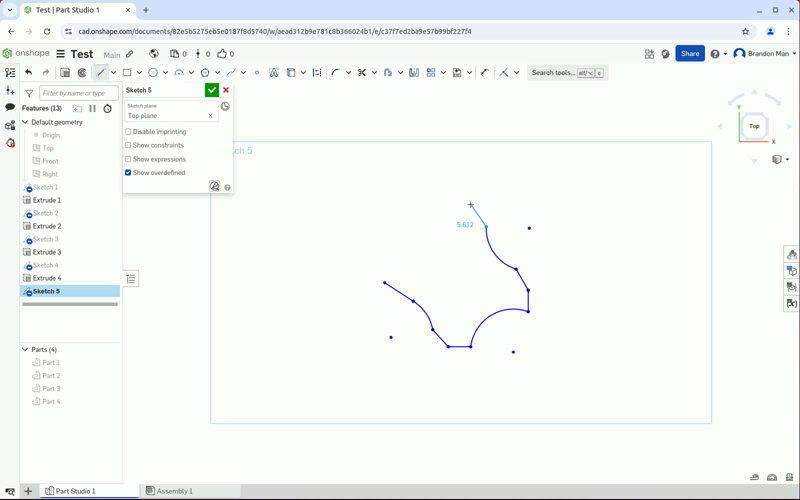
click(470, 204)
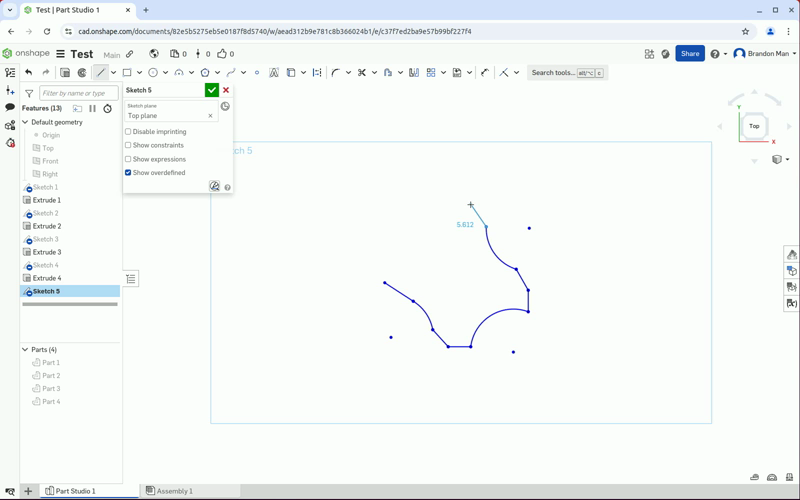
key_up(shift)
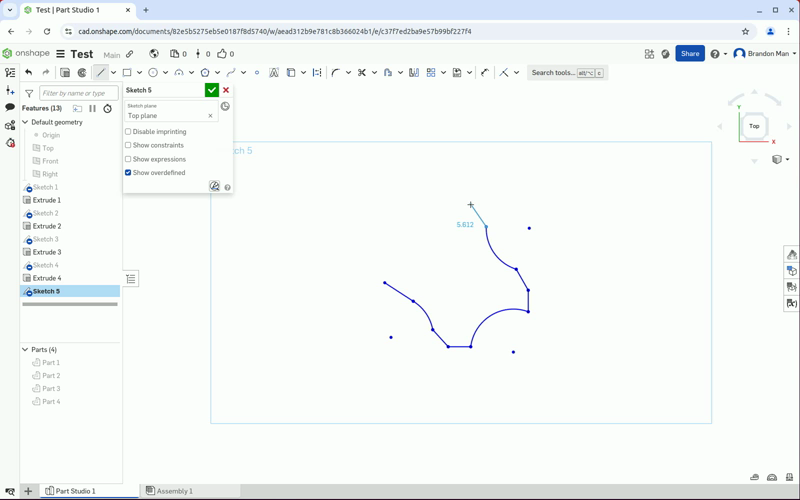
key_down(shift)
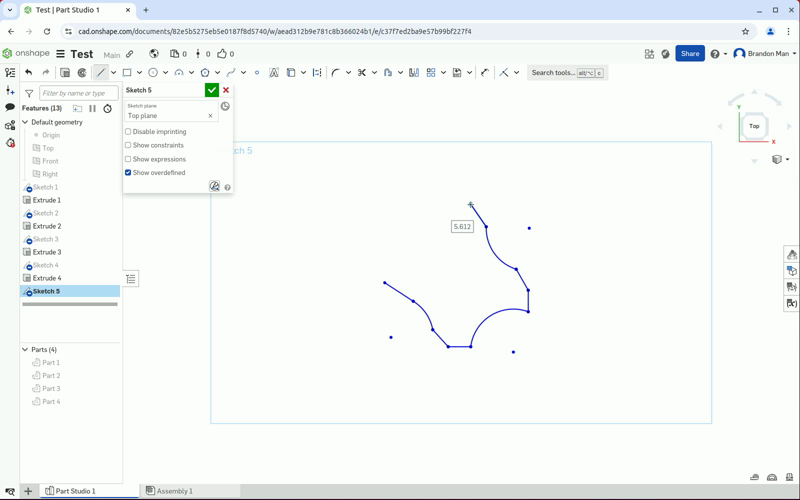
mouse_move(501, 204)
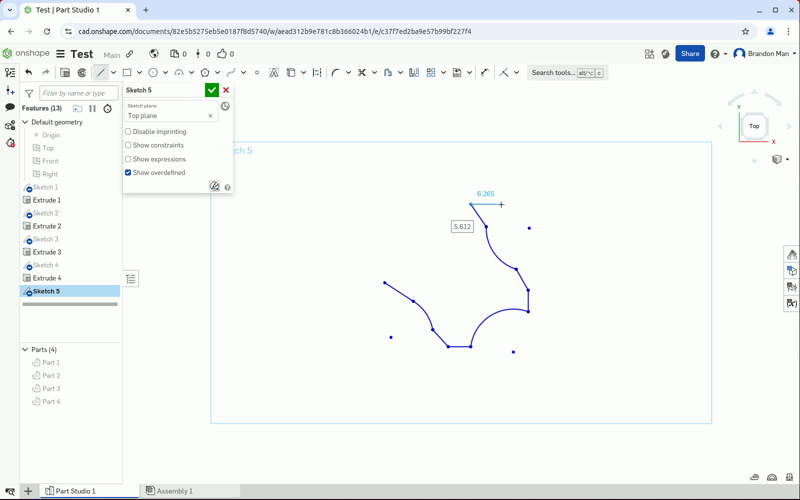
mouse_move(448, 204)
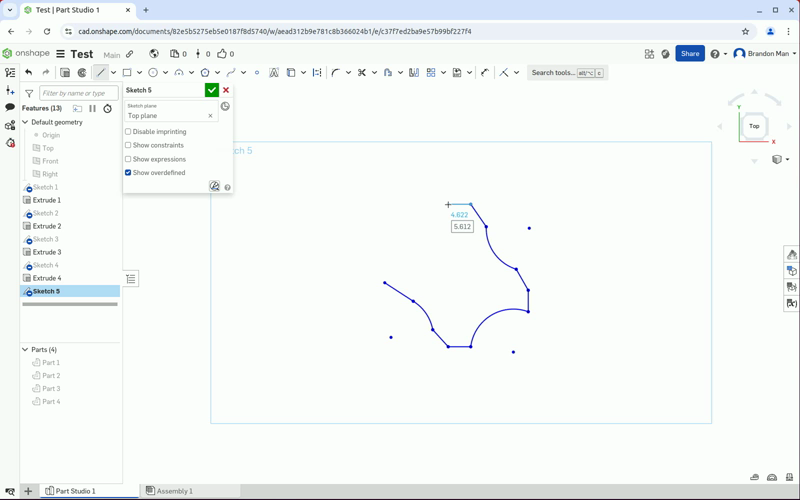
click(448, 204)
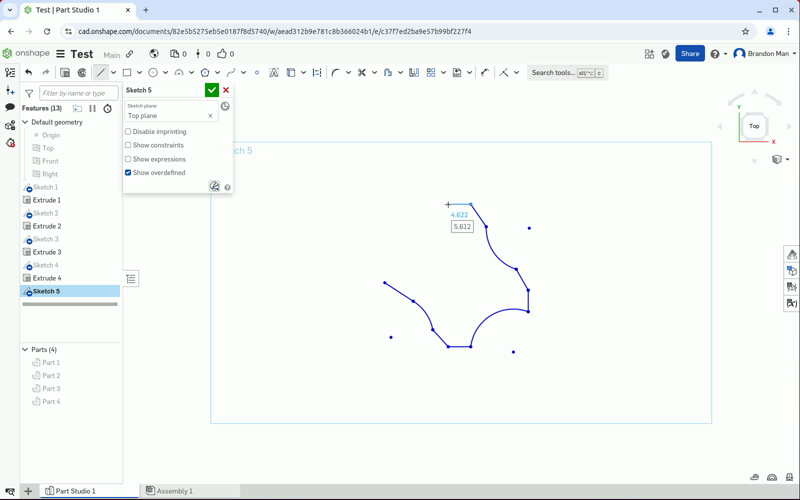
key_up(shift)
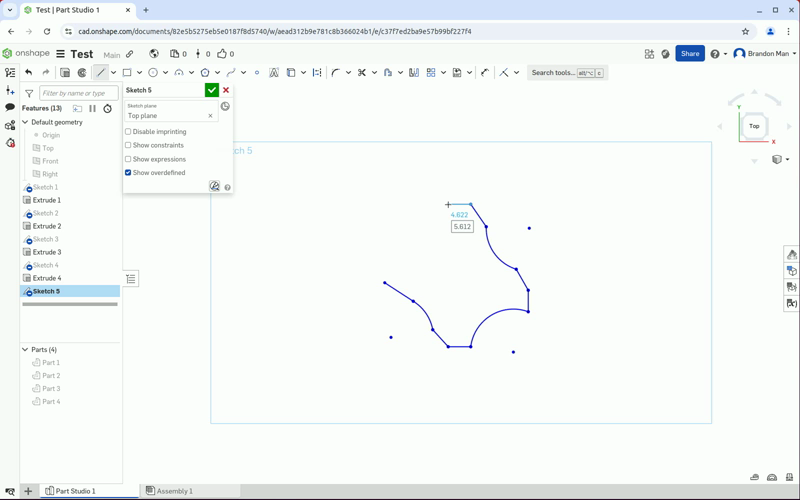
key(esc)
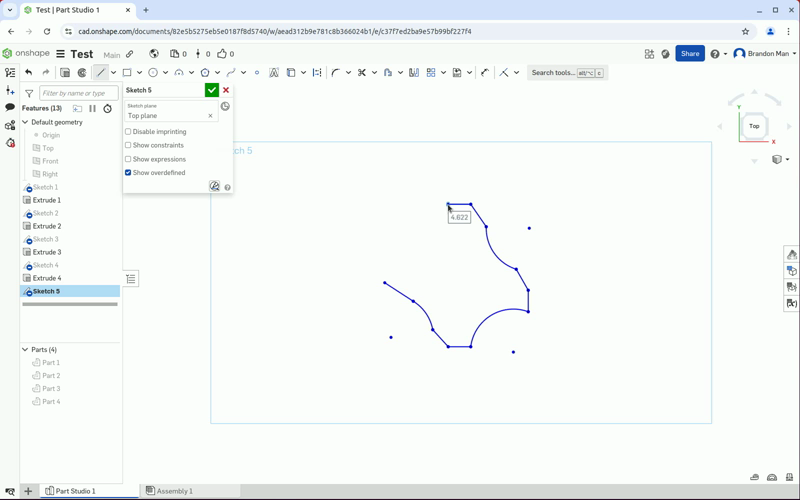
key(a)
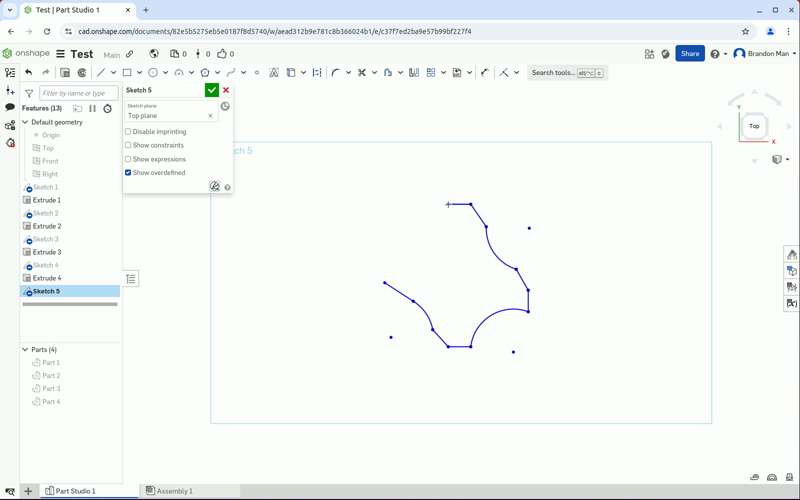
mouse_move(448, 204)
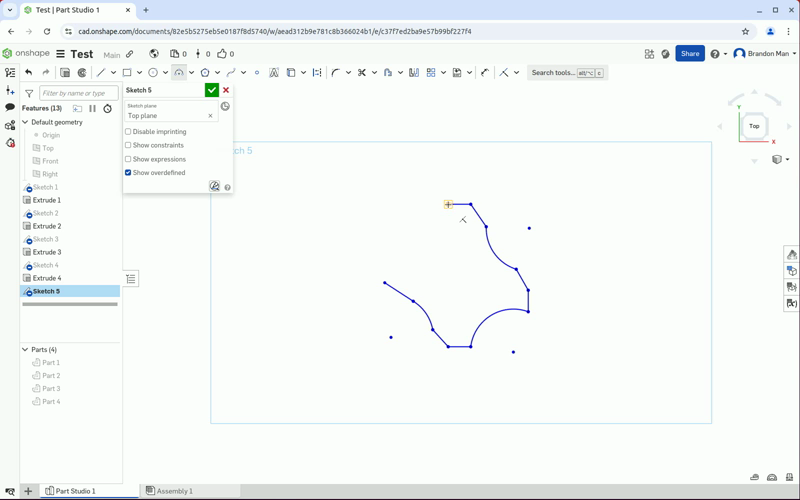
click(448, 204)
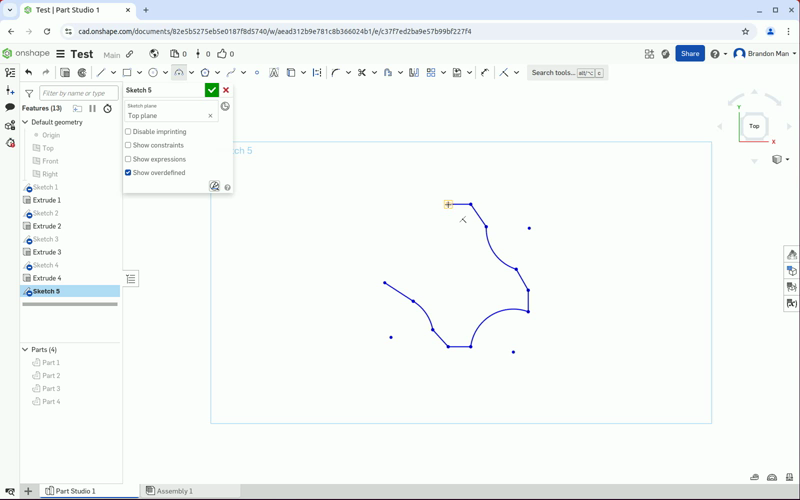
key_down(shift)
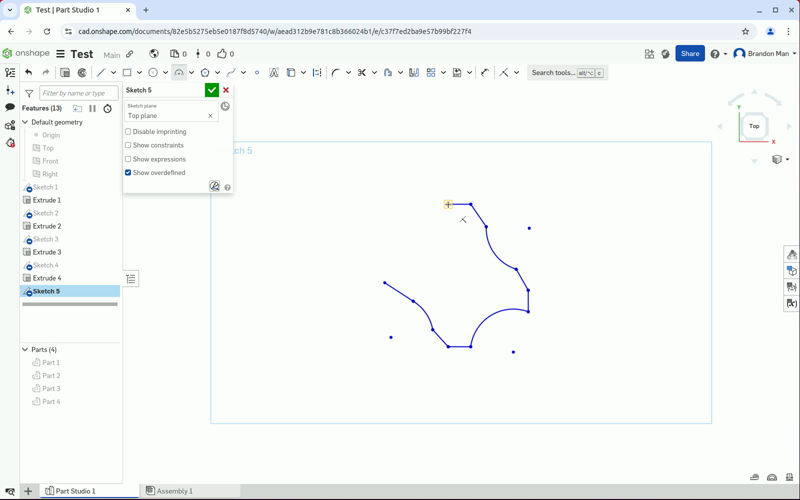
mouse_move(384, 251)
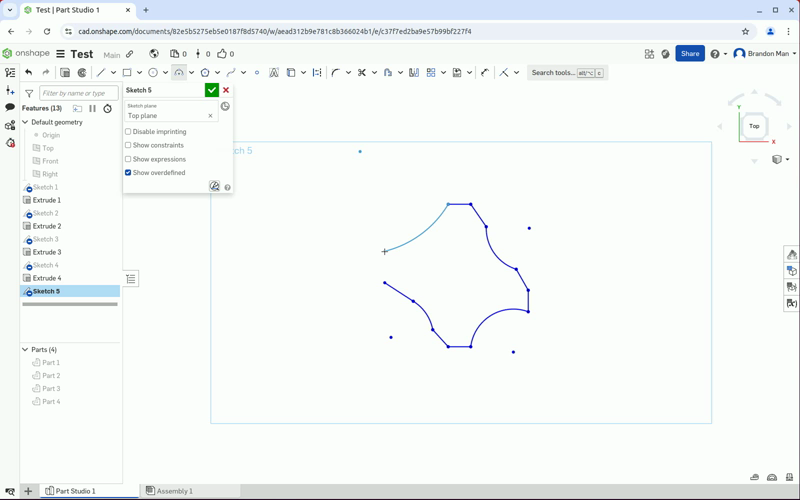
click(384, 251)
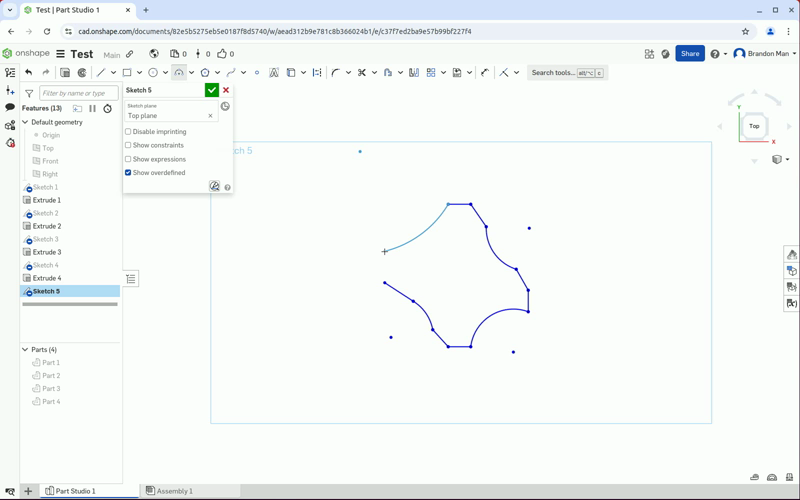
mouse_move(431, 248)
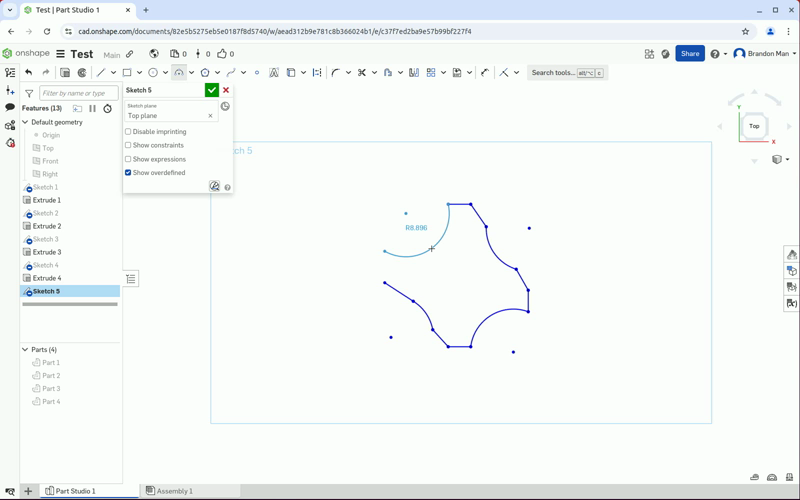
click(431, 248)
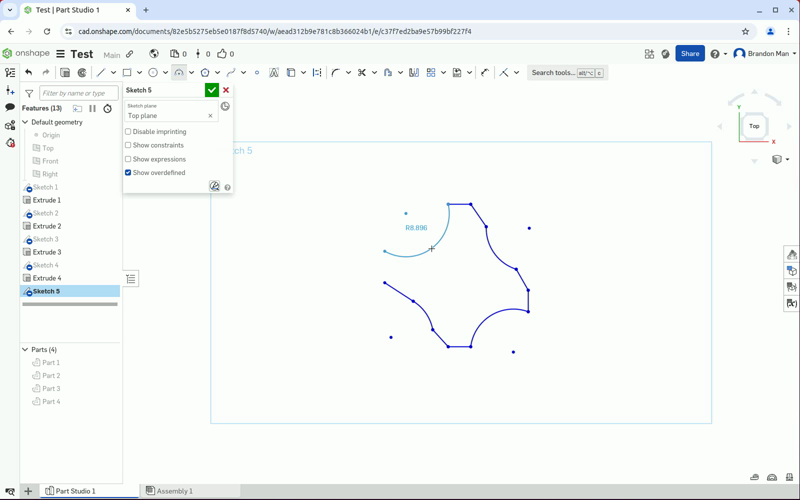
key_up(shift)
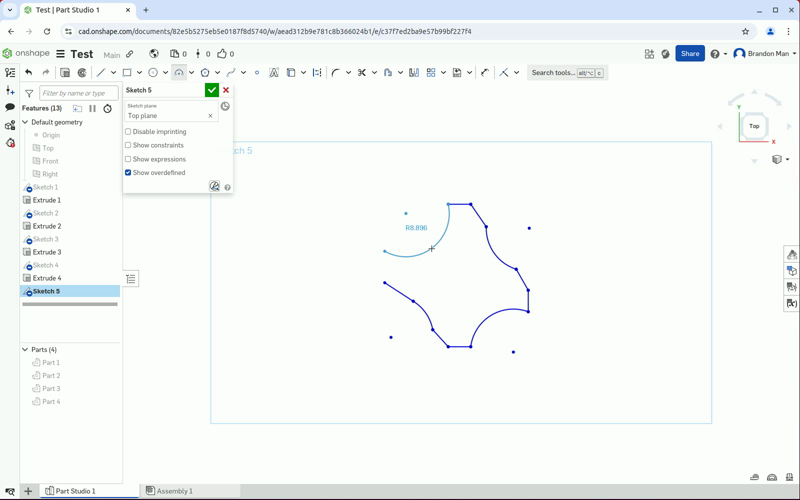
key(esc)
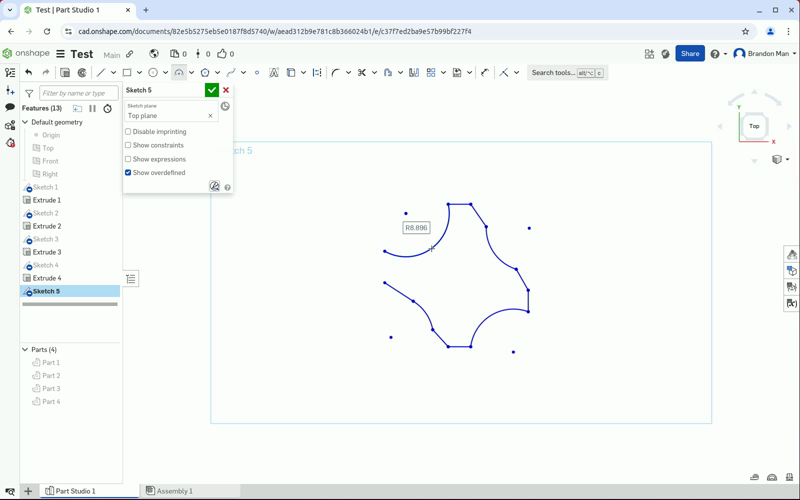
key(l)
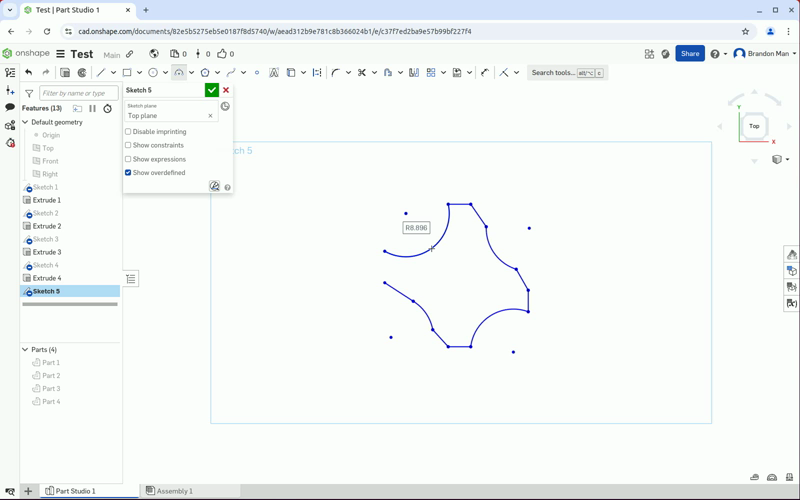
mouse_move(384, 251)
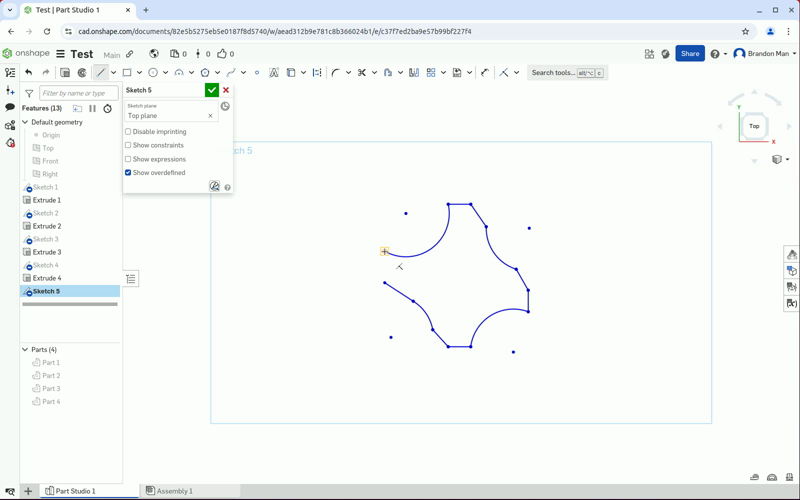
click(384, 251)
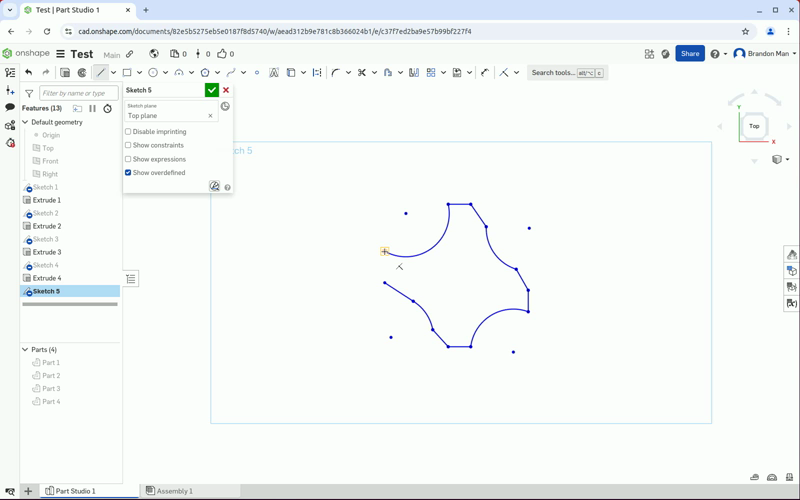
mouse_move(414, 251)
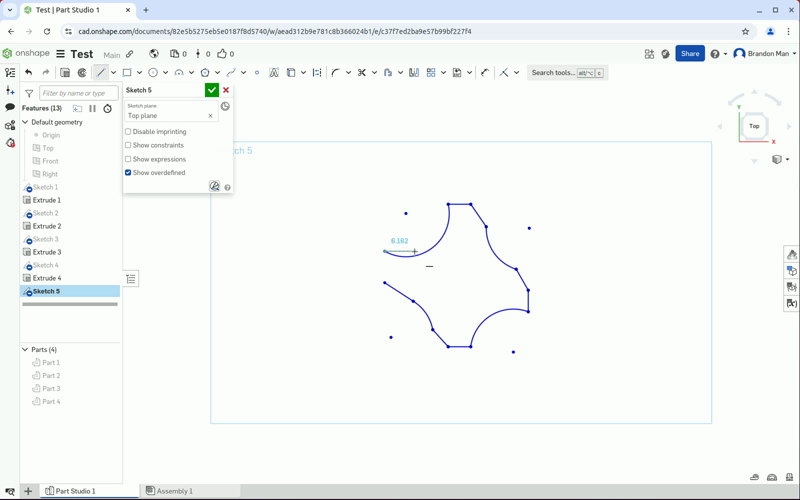
key_down(shift)
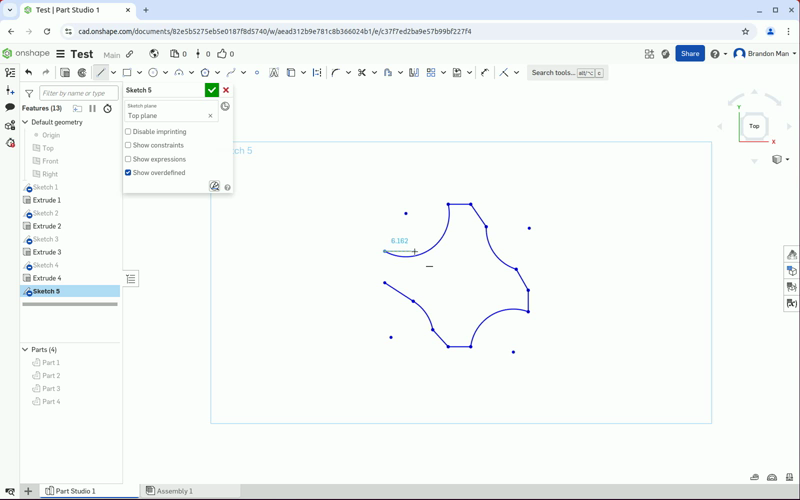
mouse_move(384, 282)
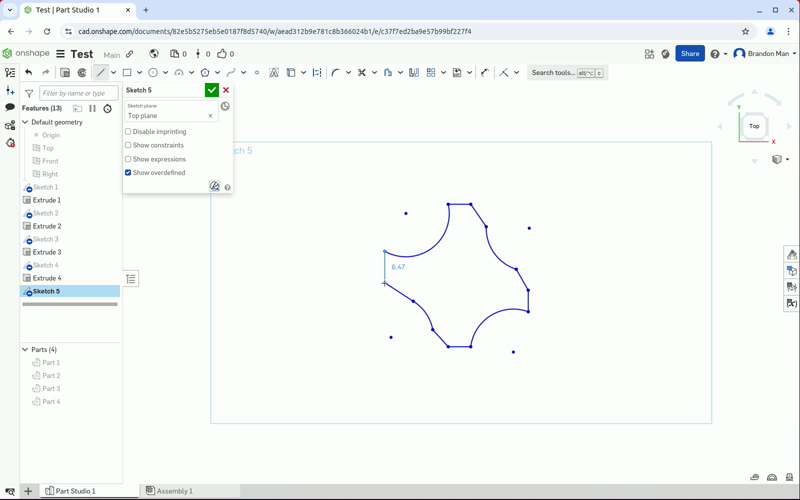
key_up(shift)
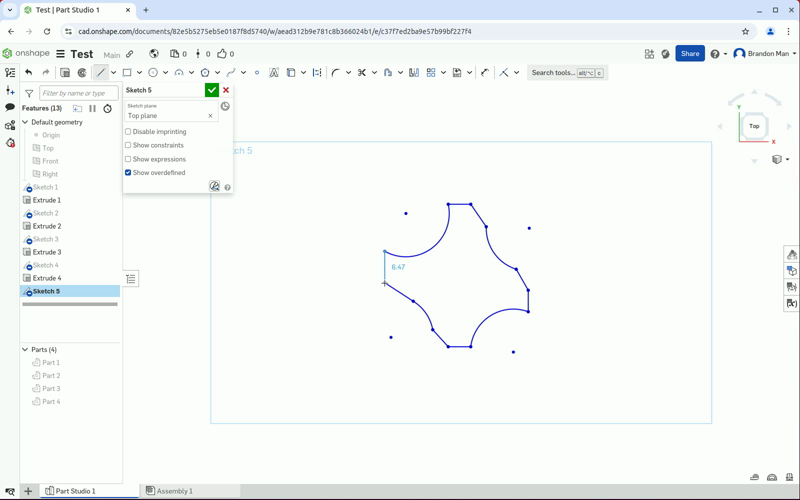
click(384, 282)
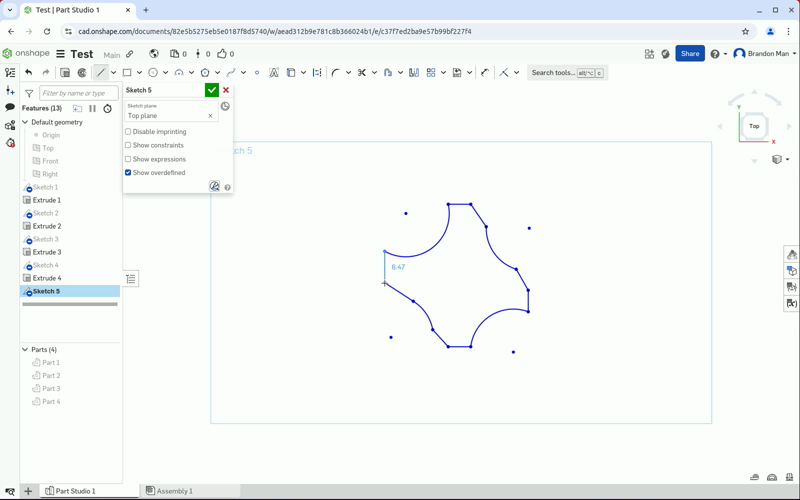
key(esc)
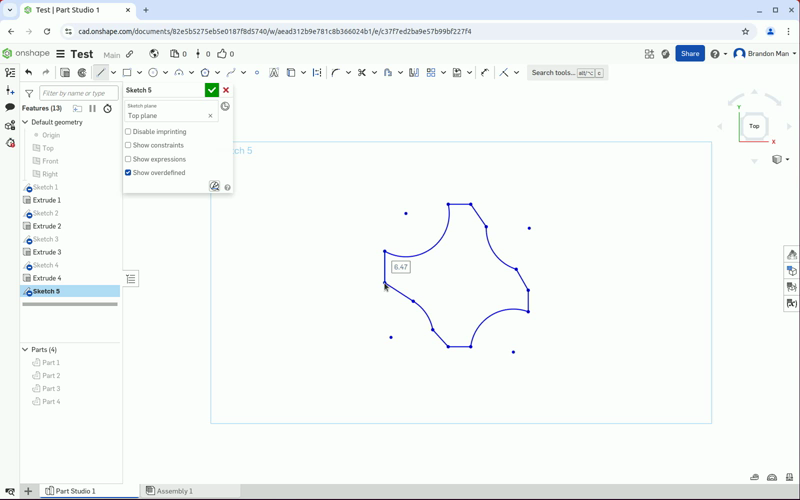
key(c)
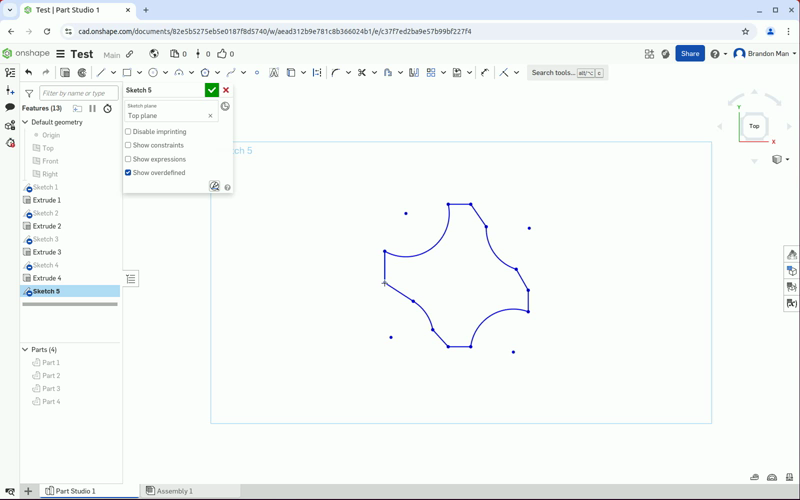
key_down(shift)
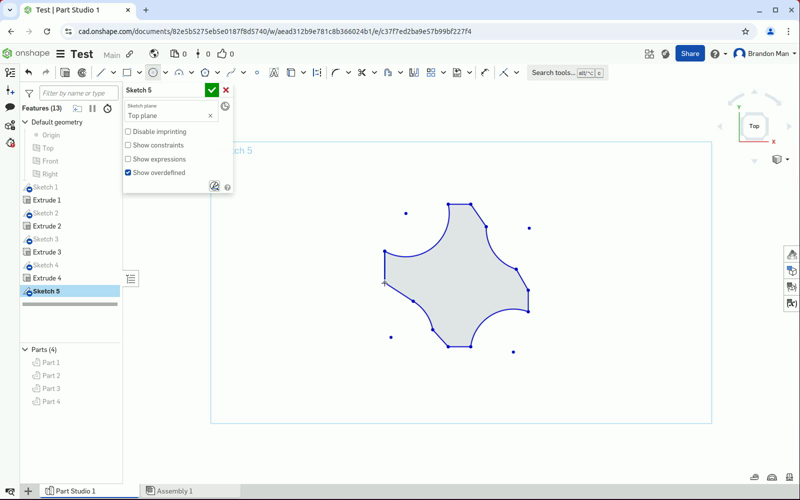
mouse_move(460, 282)
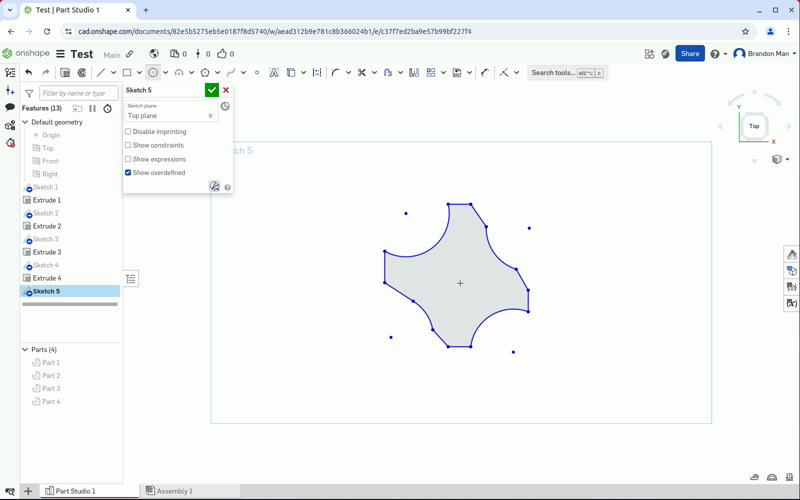
click(460, 282)
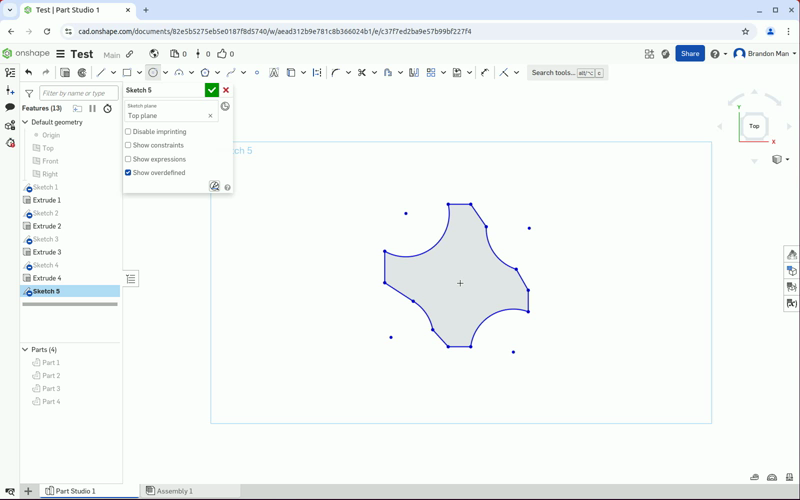
key_up(shift)
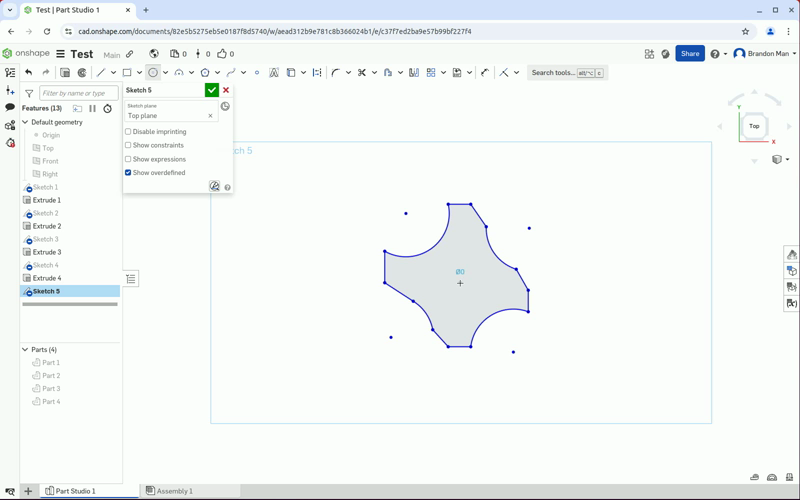
mouse_move(502, 282)
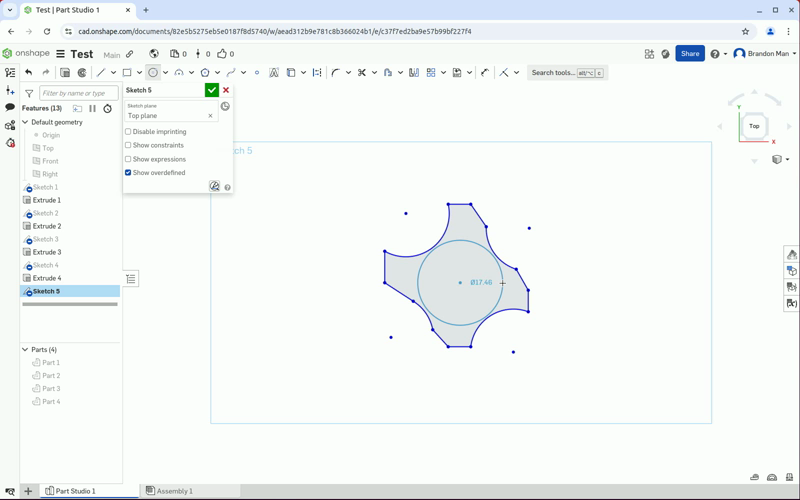
click(502, 282)
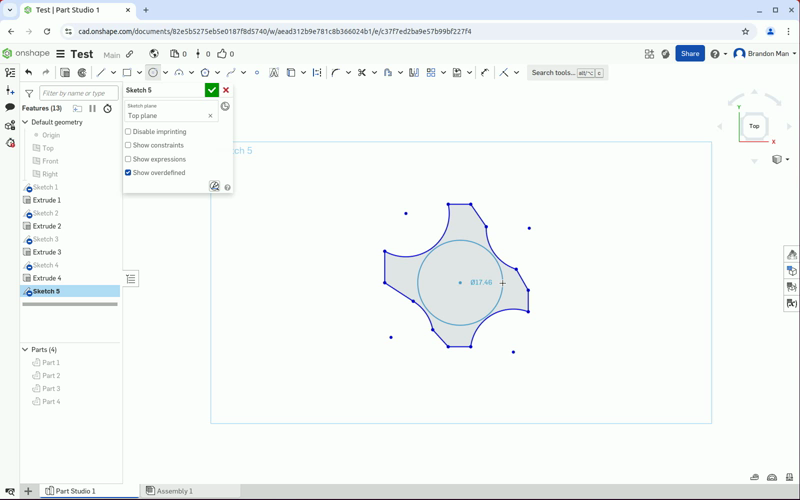
key(esc)
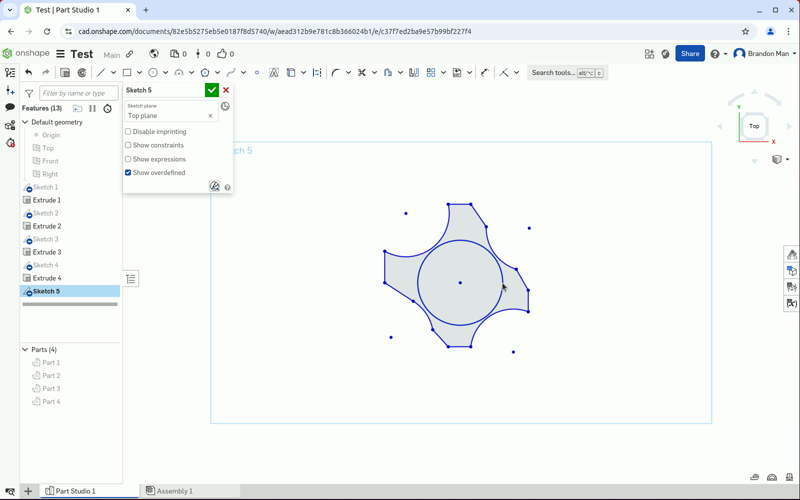
mouse_move(444, 337)
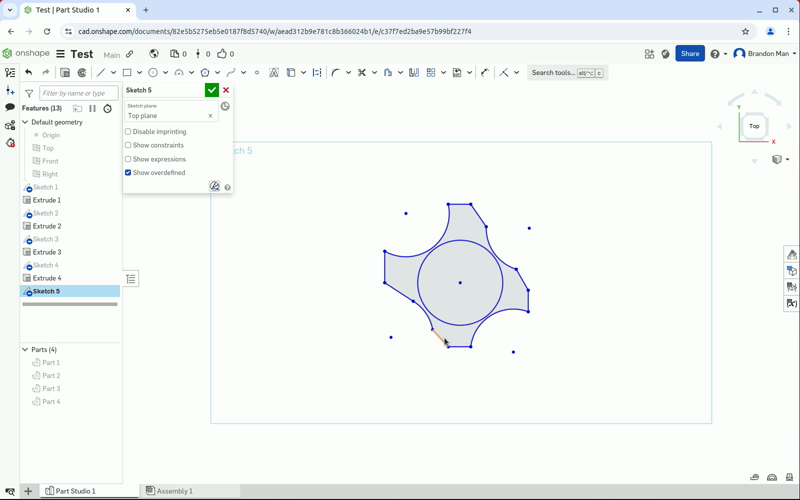
click(444, 337)
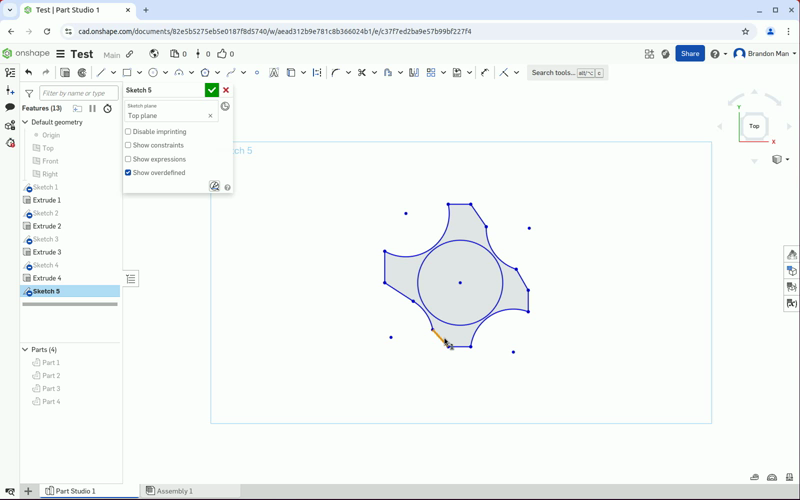
mouse_move(73, 352)
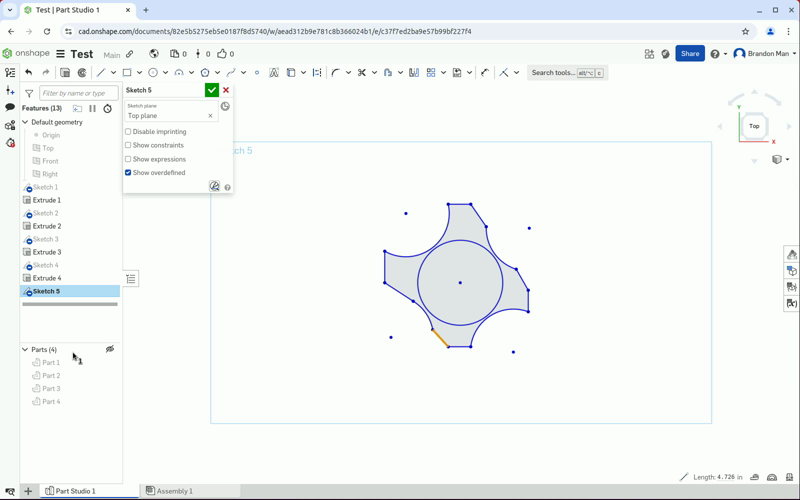
key(shift+y)
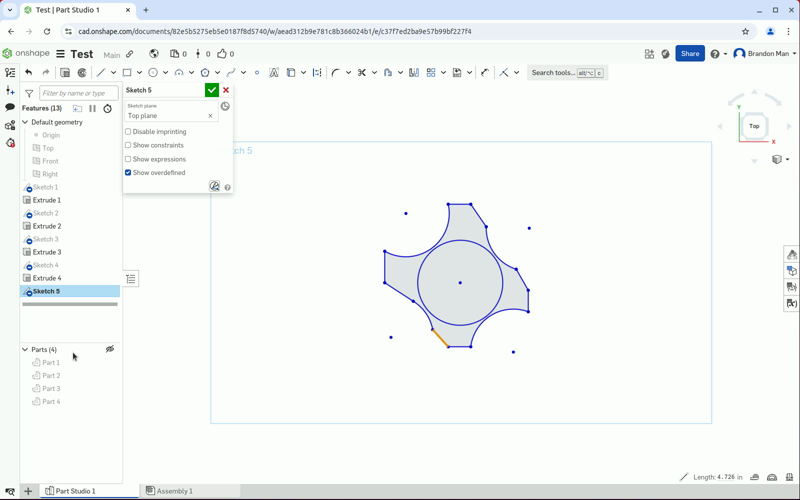
key(shift+e)
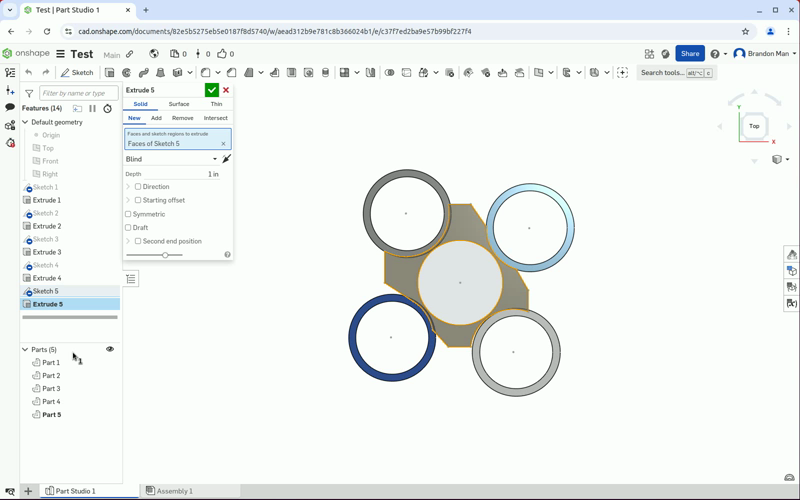
mouse_move(143, 106)
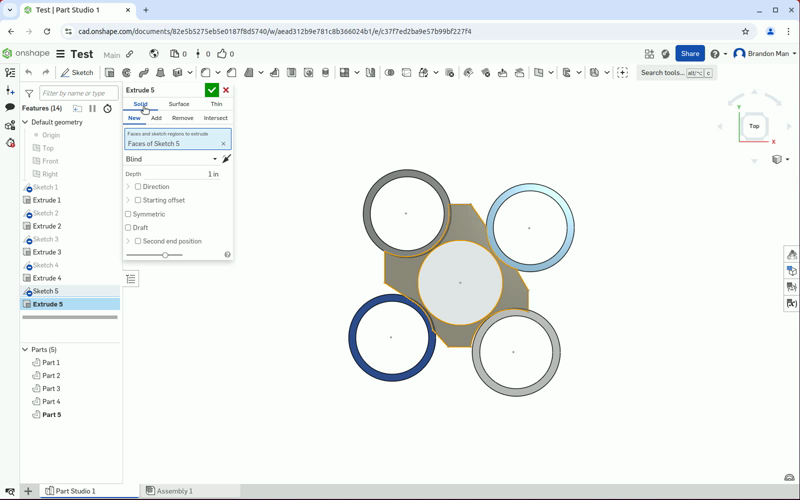
click(143, 106)
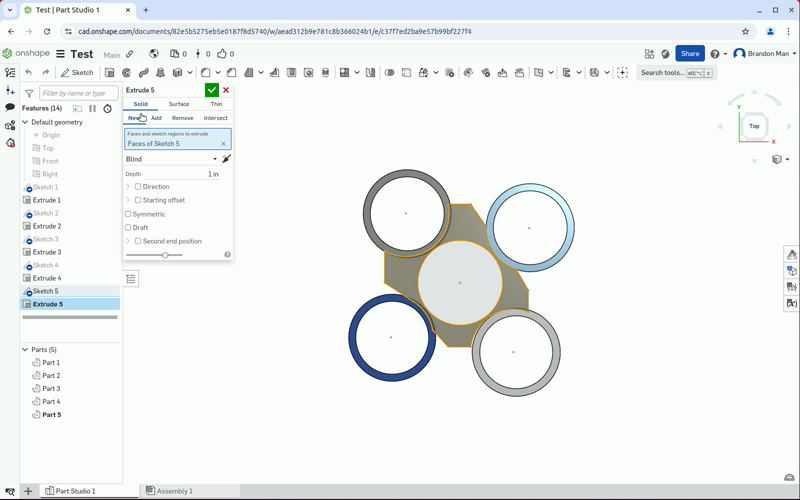
mouse_move(137, 120)
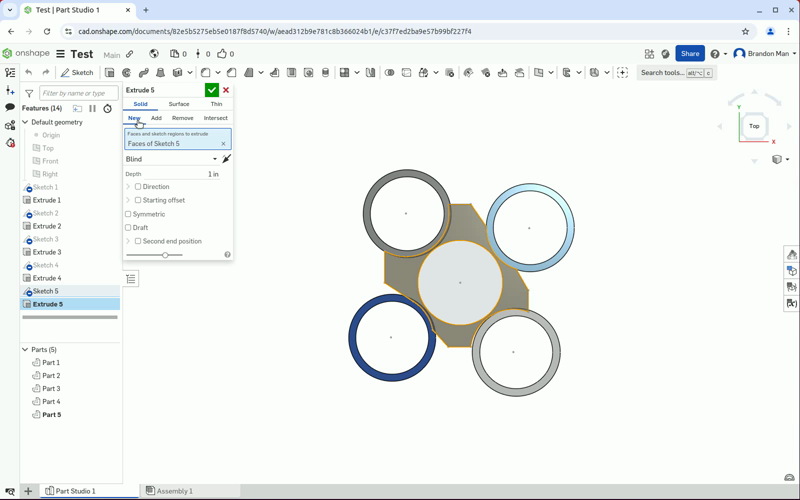
click(137, 120)
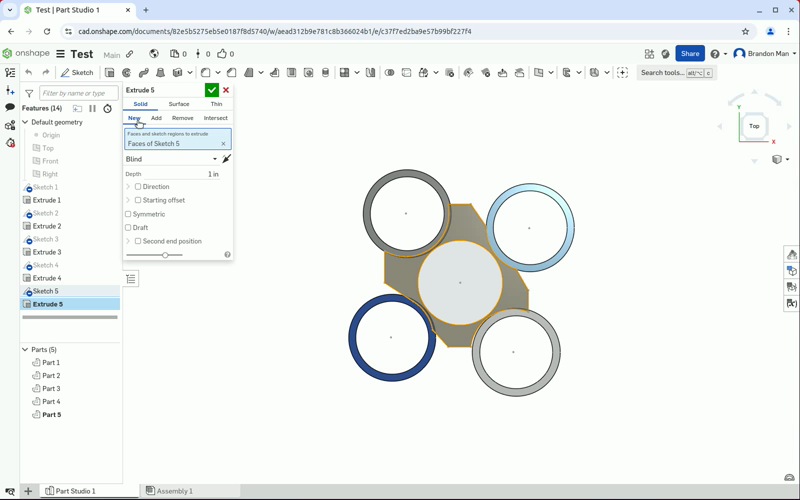
key(tab, 4)
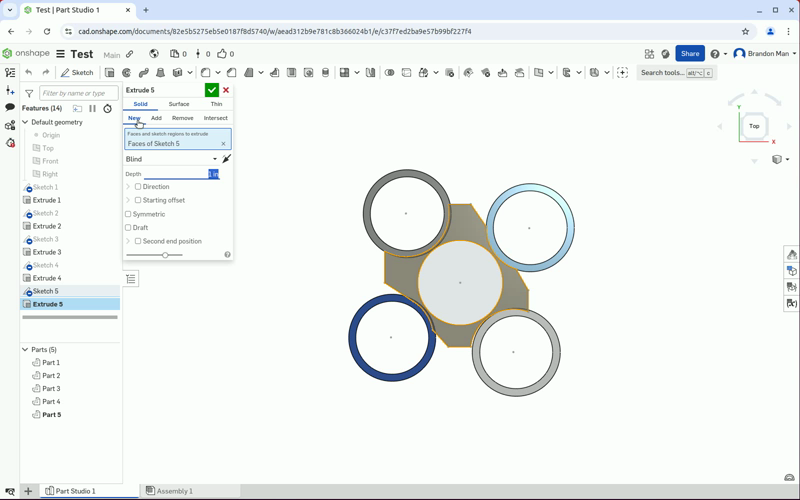
text(4.814)
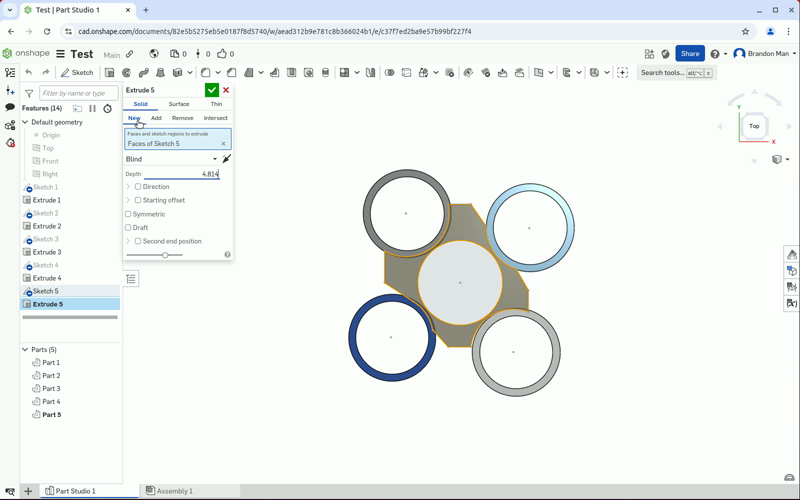
key(enter)
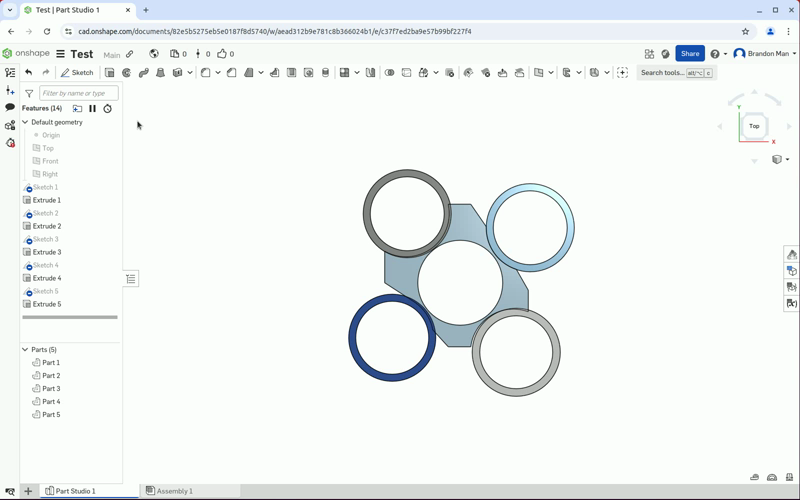
key(shift+h)
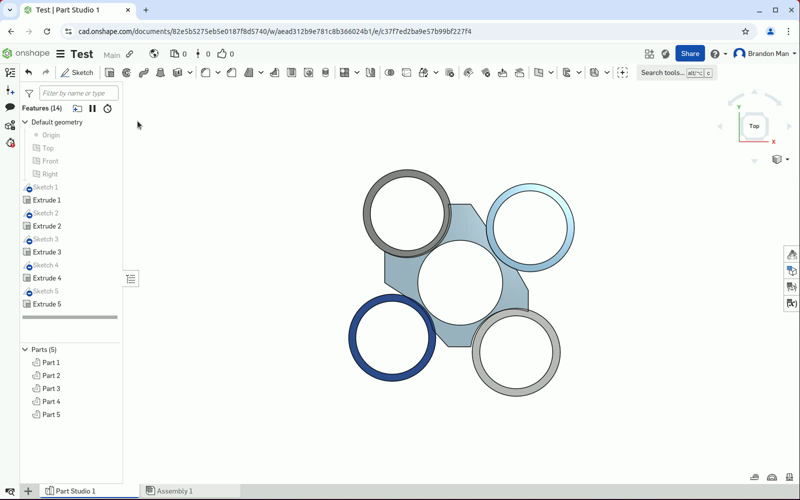
key(shift+h)
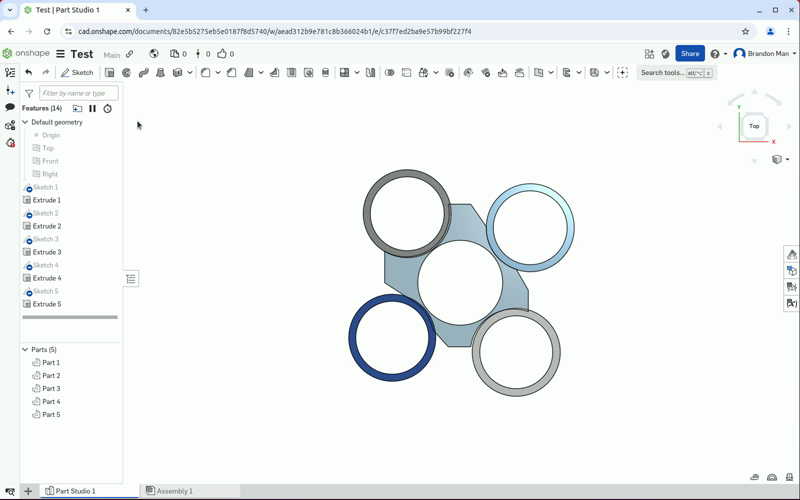
key(shift+7)
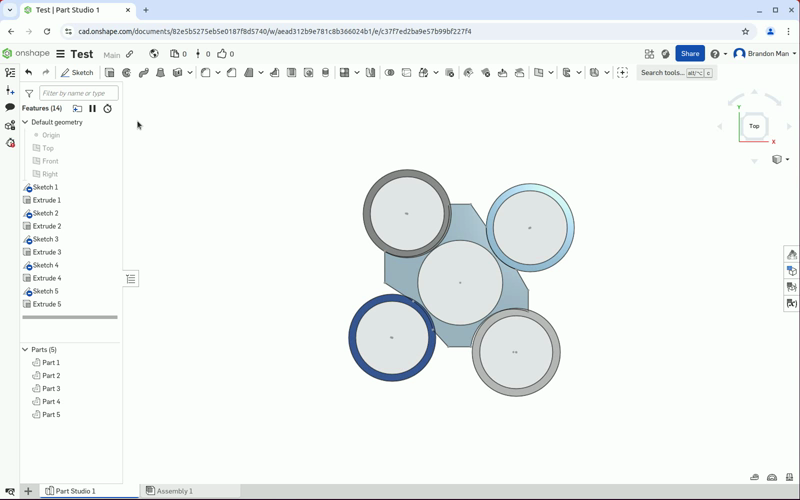
key(up, 3)
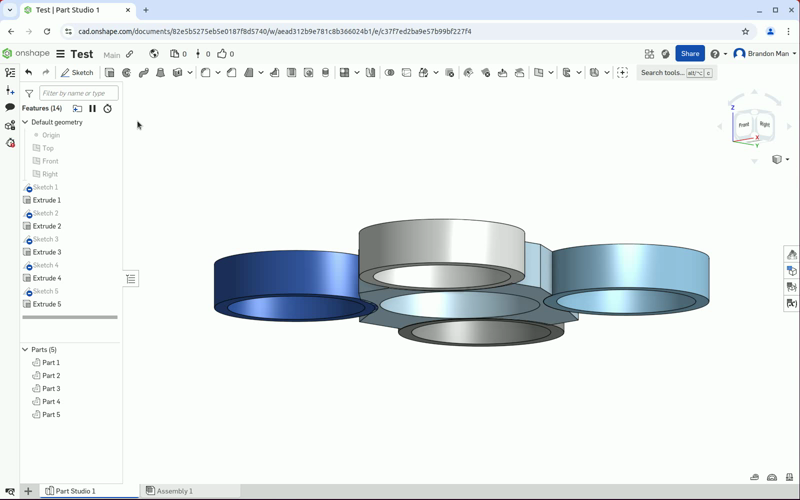
key(left, 3)
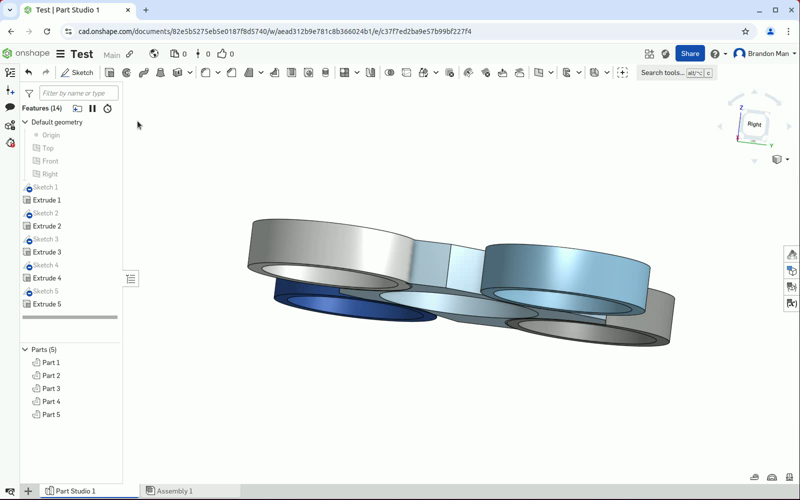
key(right, 3)
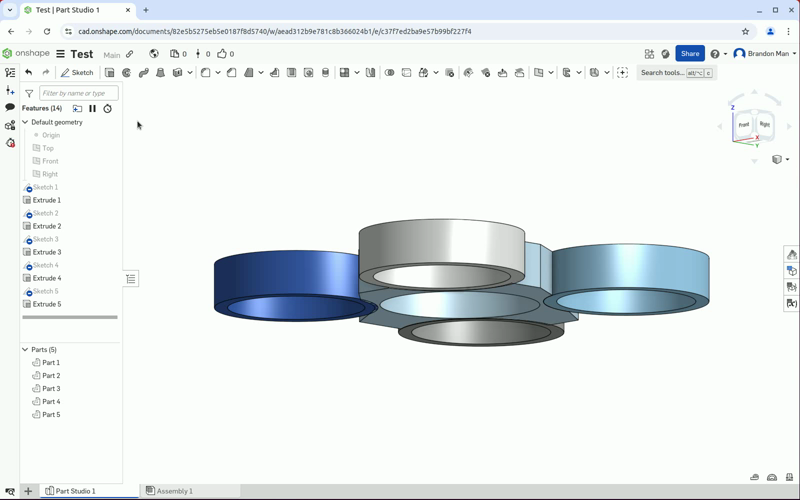
key(down, 3)
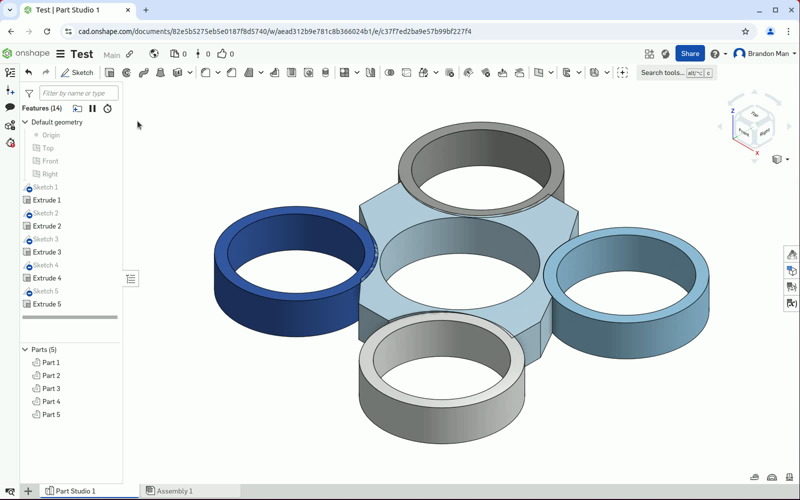
mouse_move(73, 189)
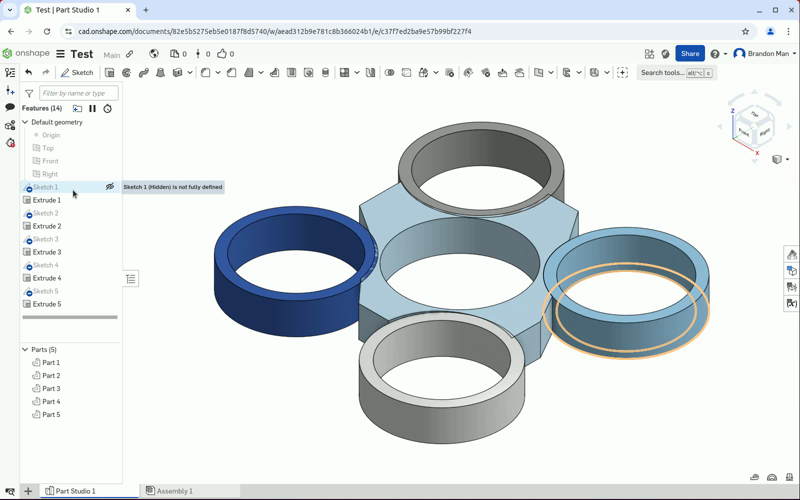
click(73, 189)